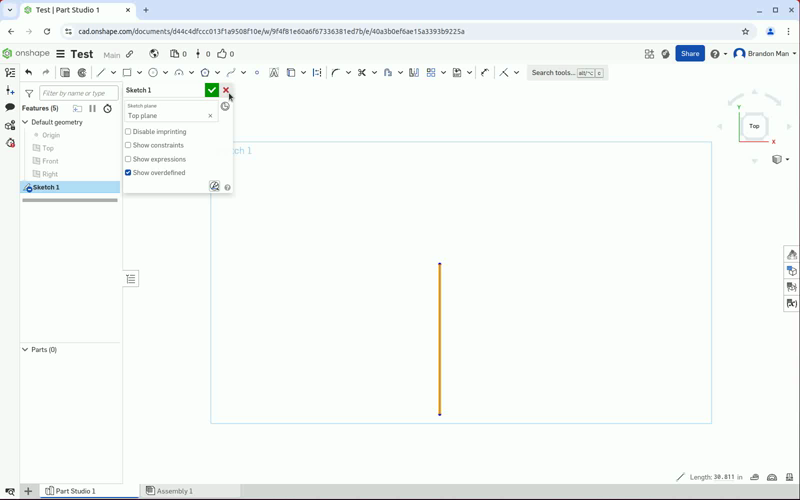
key(shift+h)
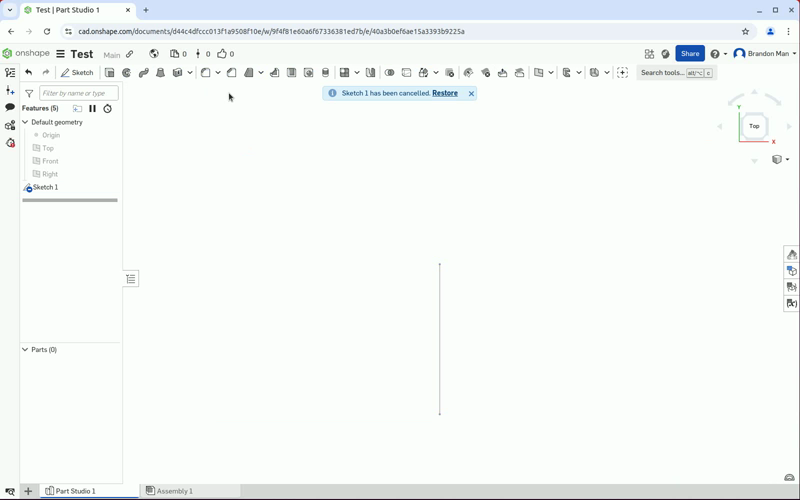
key(shift+s)
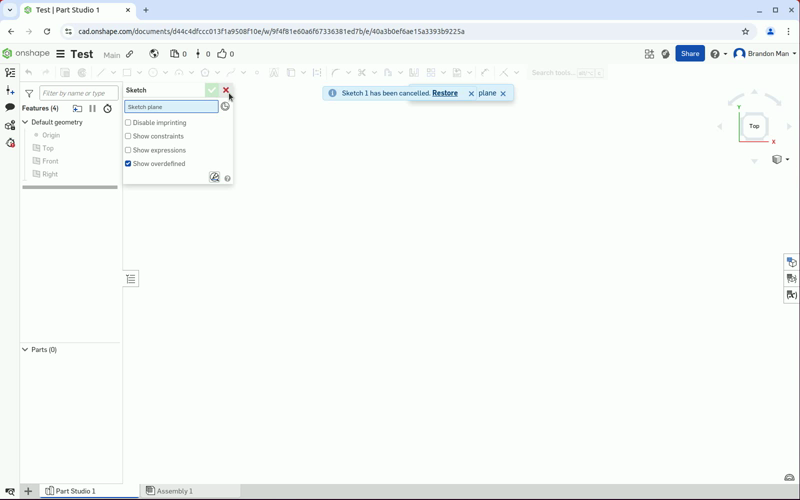
mouse_move(73, 150)
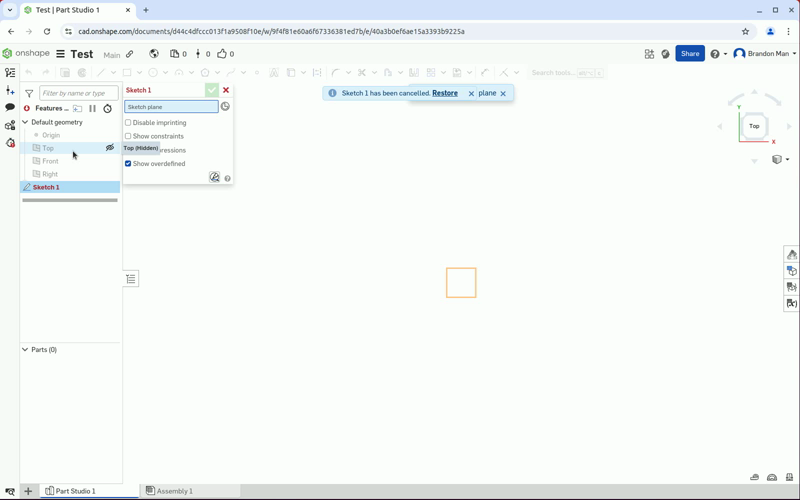
click(73, 150)
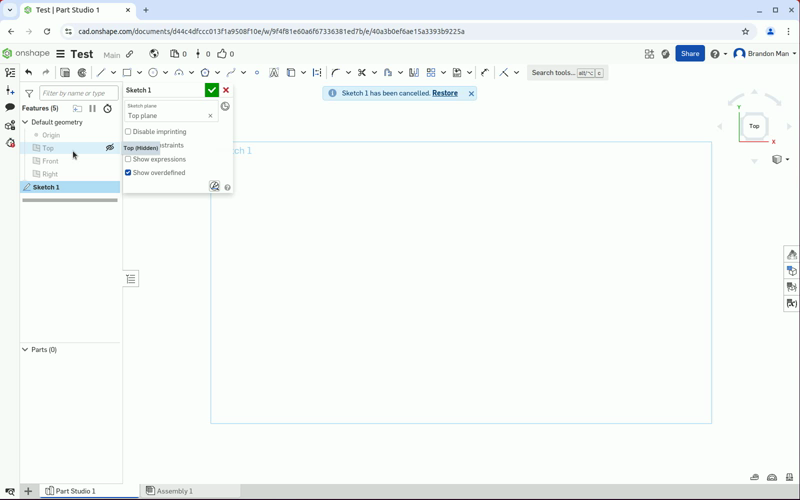
mouse_move(73, 352)
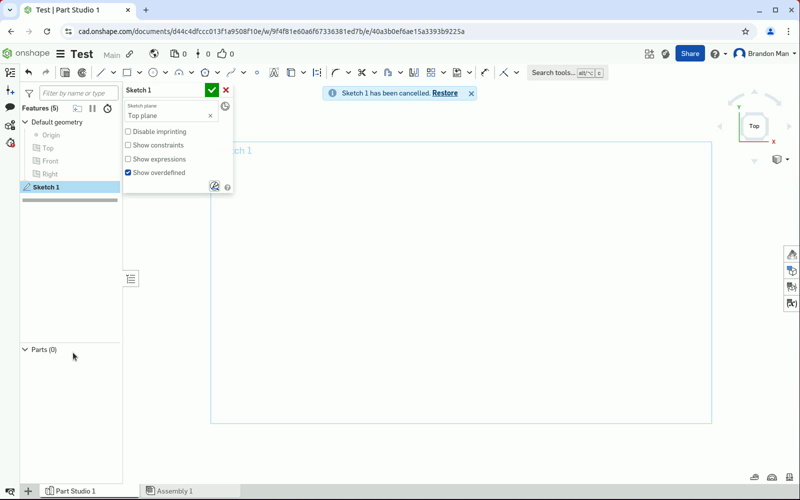
key(y)
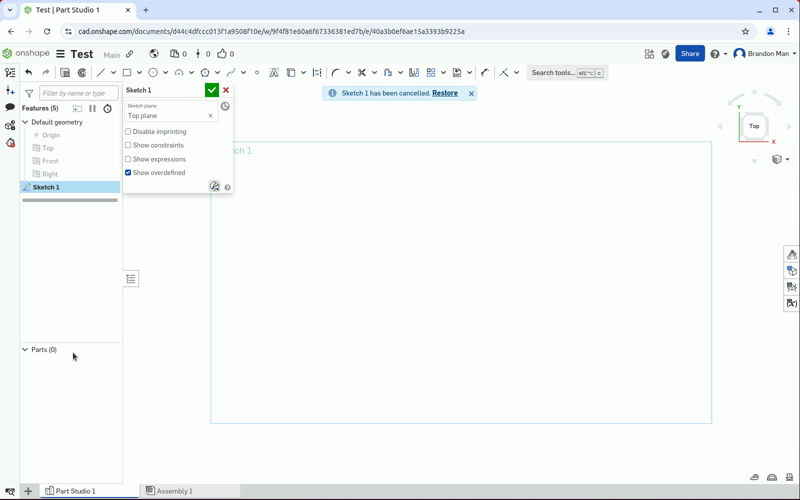
key(l)
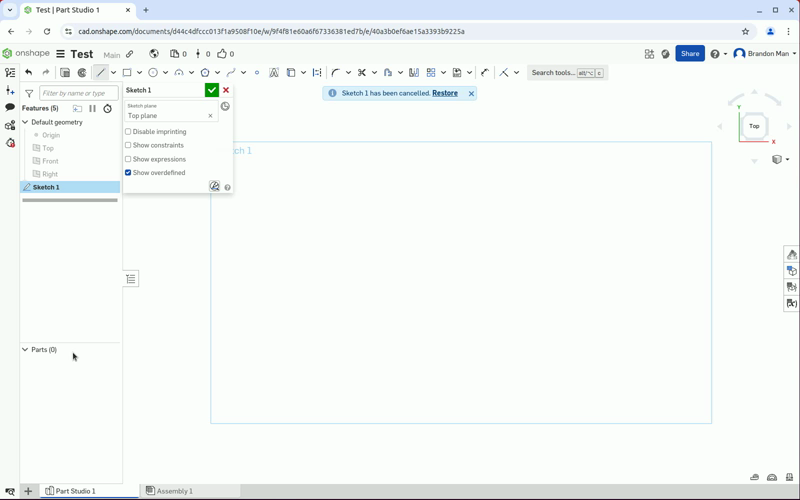
key_down(shift)
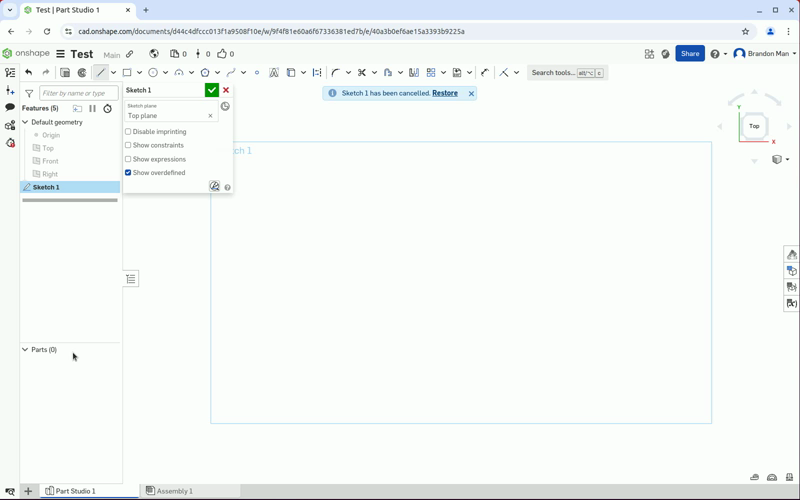
mouse_move(376, 339)
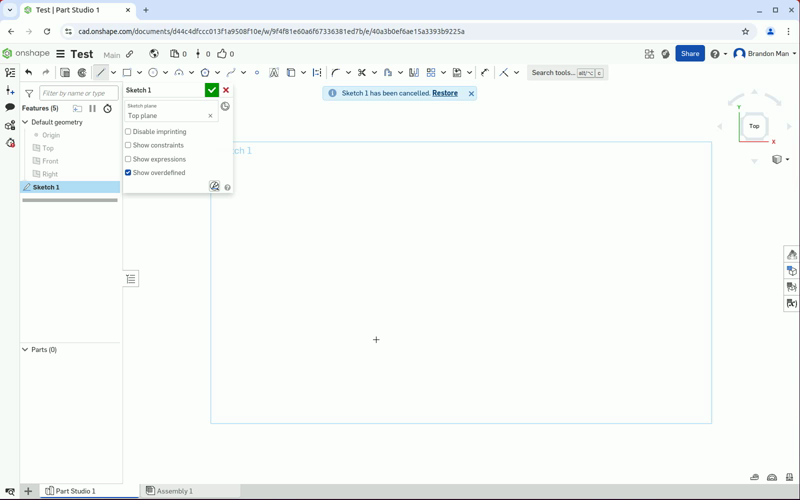
click(376, 339)
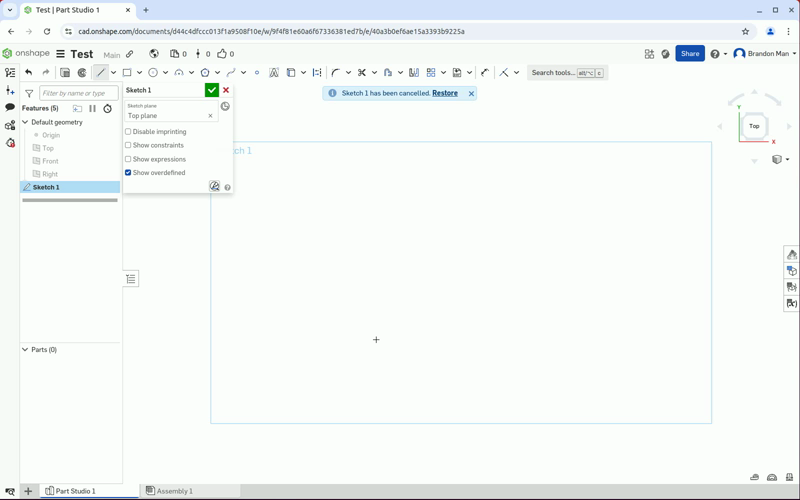
key_up(shift)
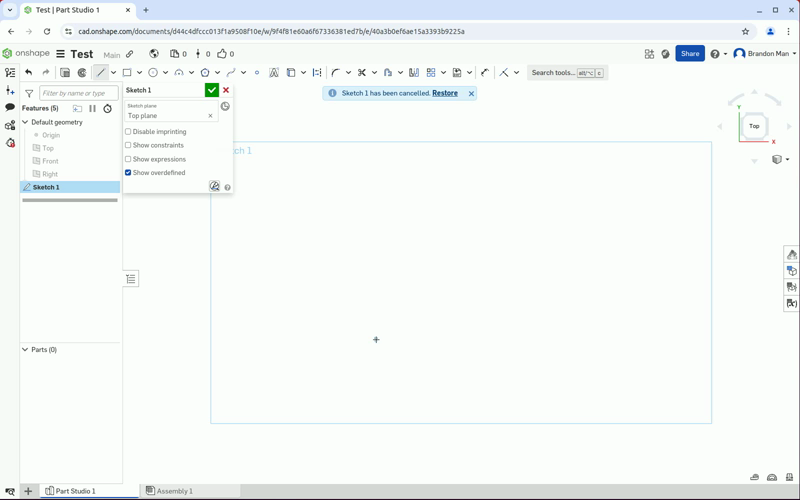
key_down(shift)
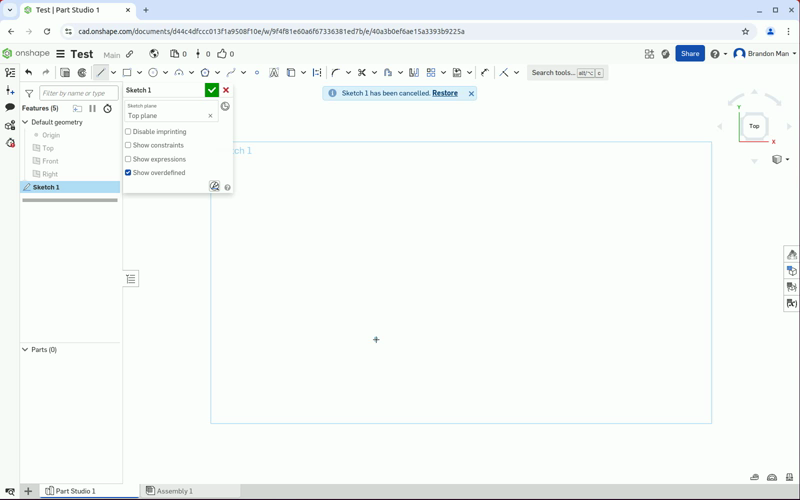
mouse_move(544, 339)
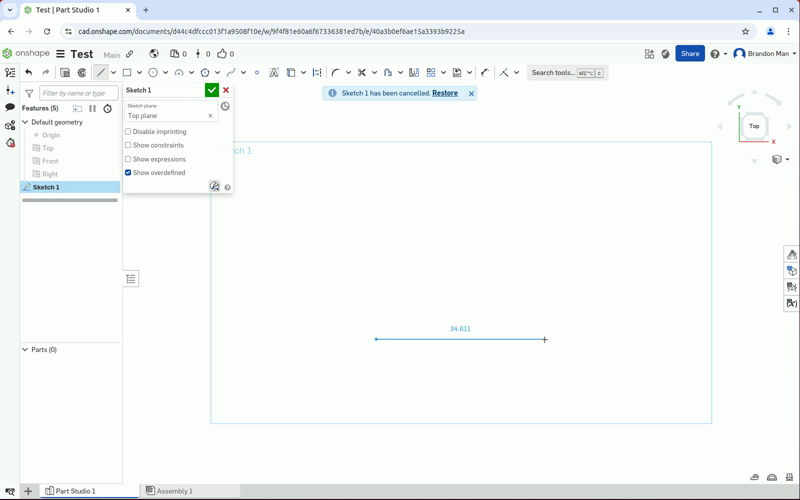
click(544, 339)
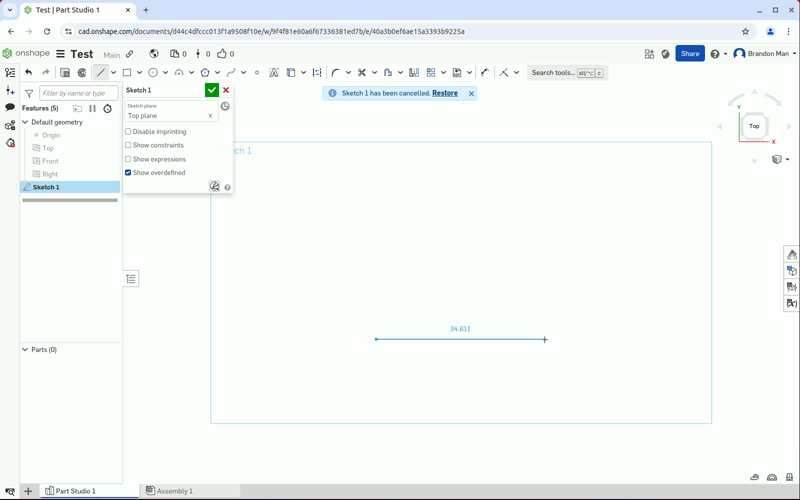
key_up(shift)
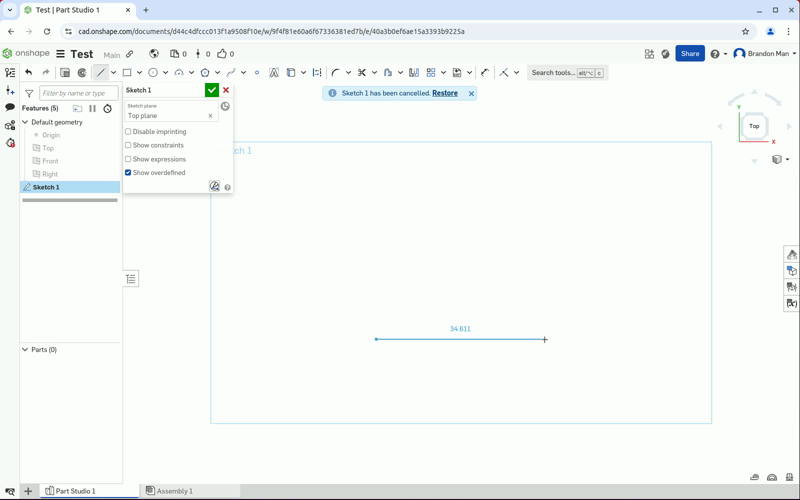
key_down(shift)
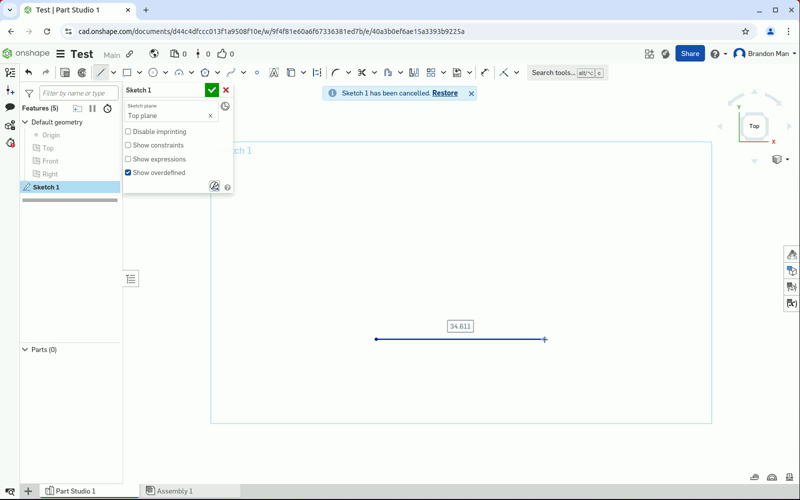
mouse_move(544, 227)
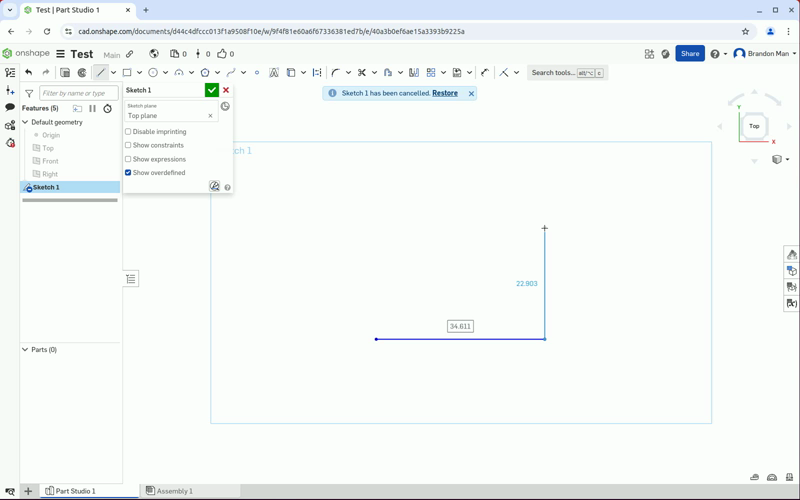
click(544, 227)
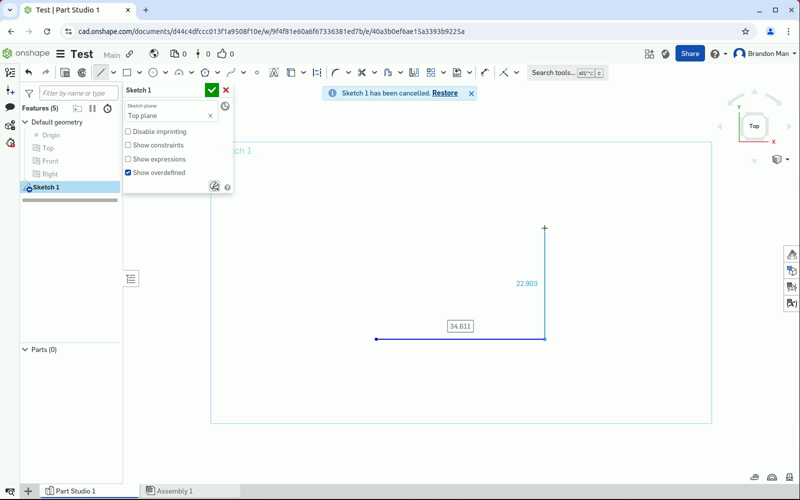
key_up(shift)
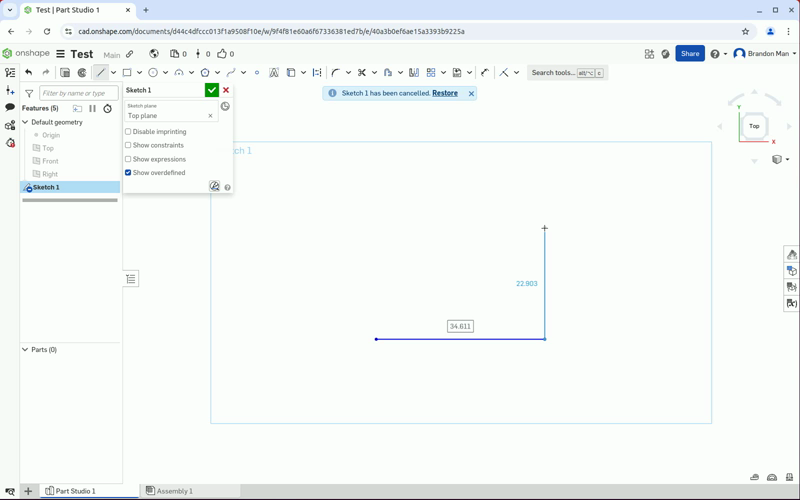
key_down(shift)
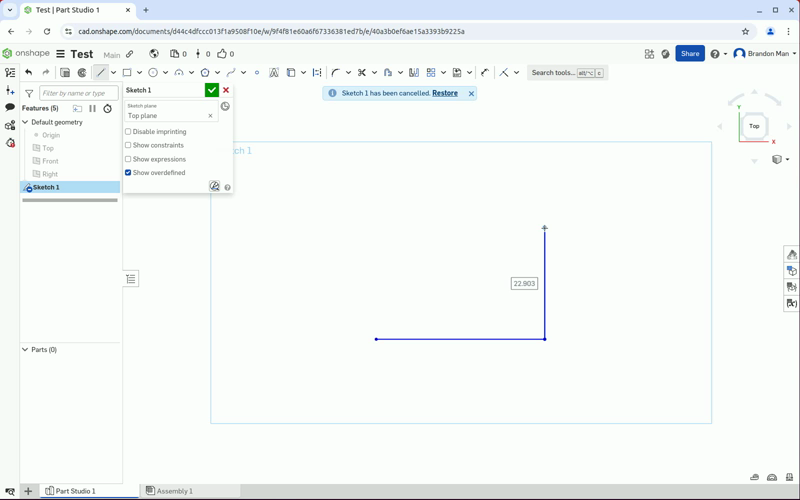
mouse_move(376, 227)
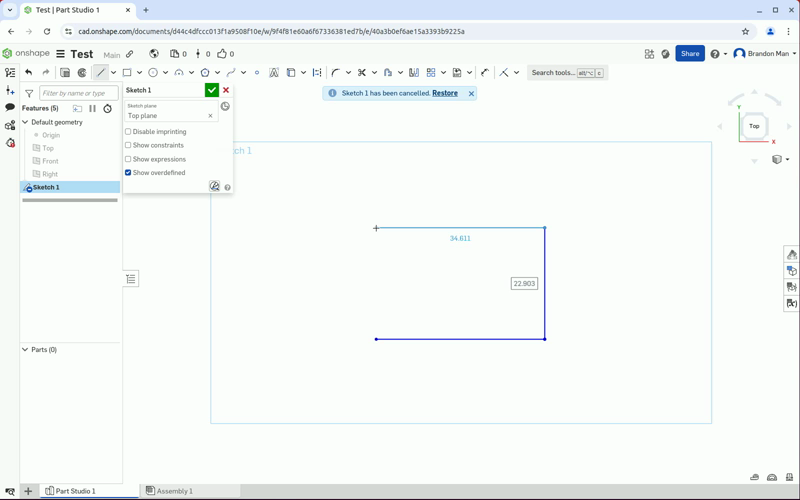
click(376, 227)
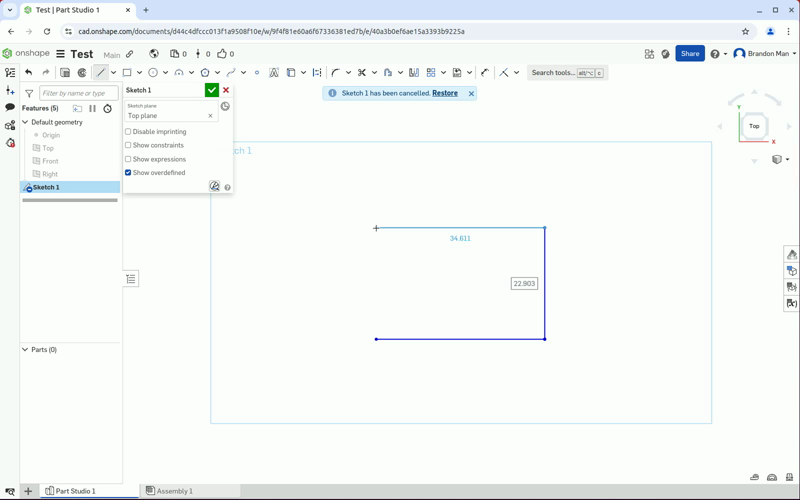
key_up(shift)
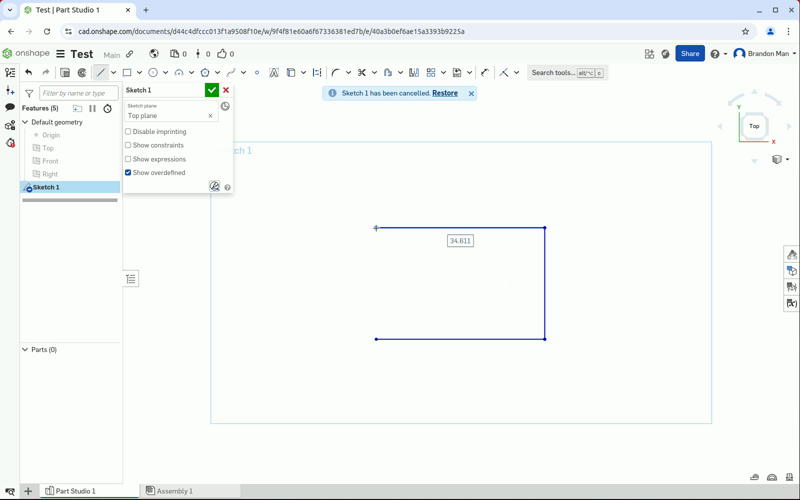
key_down(shift)
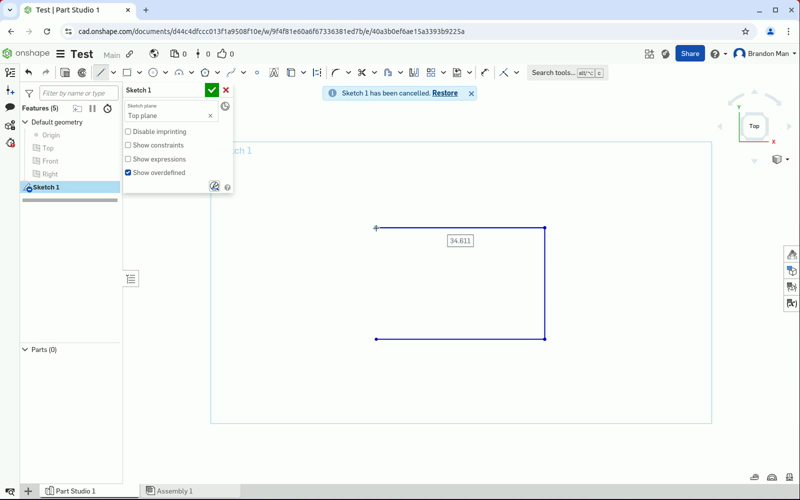
mouse_move(376, 339)
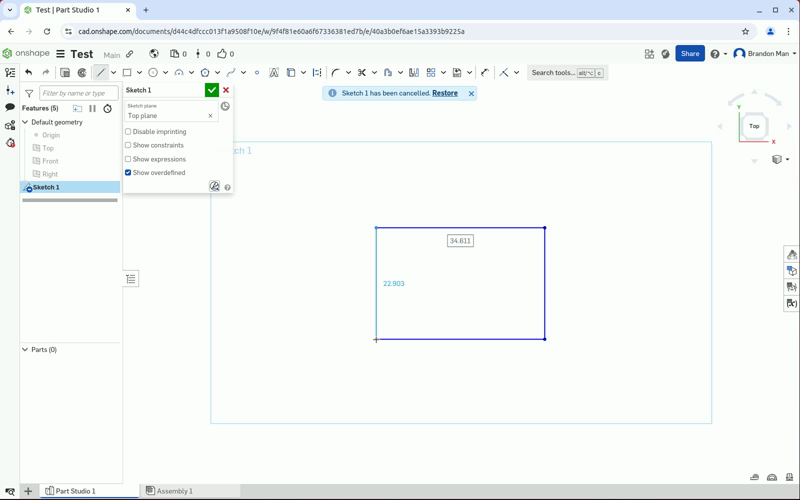
key_up(shift)
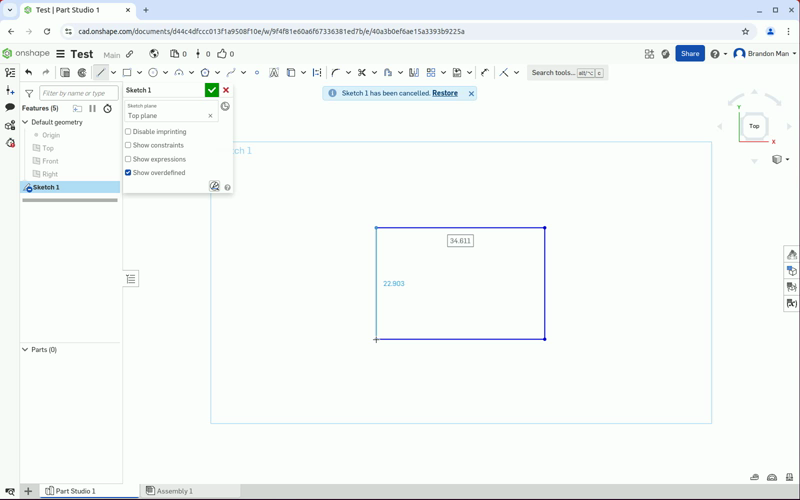
click(376, 339)
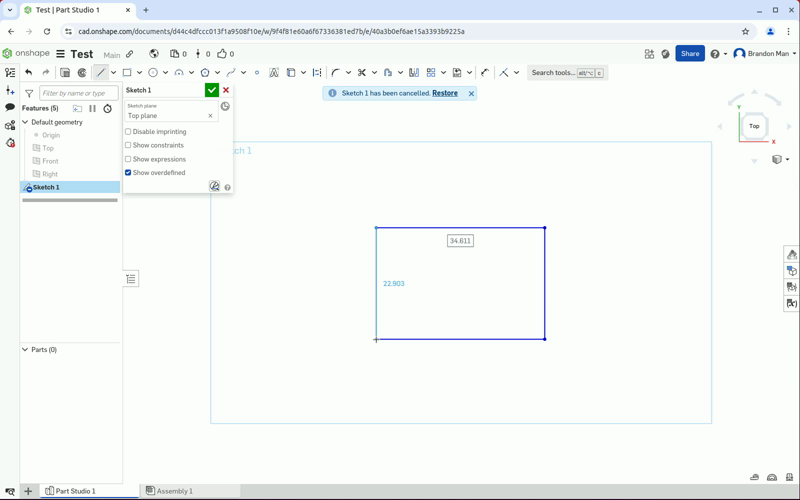
key(esc)
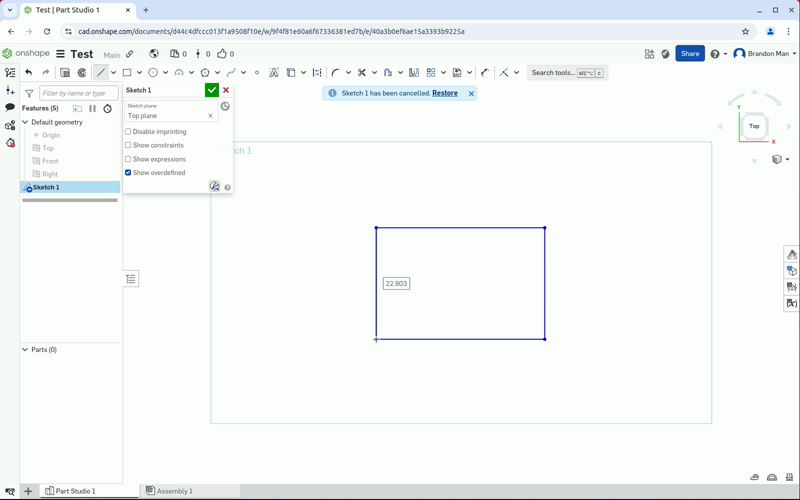
key(c)
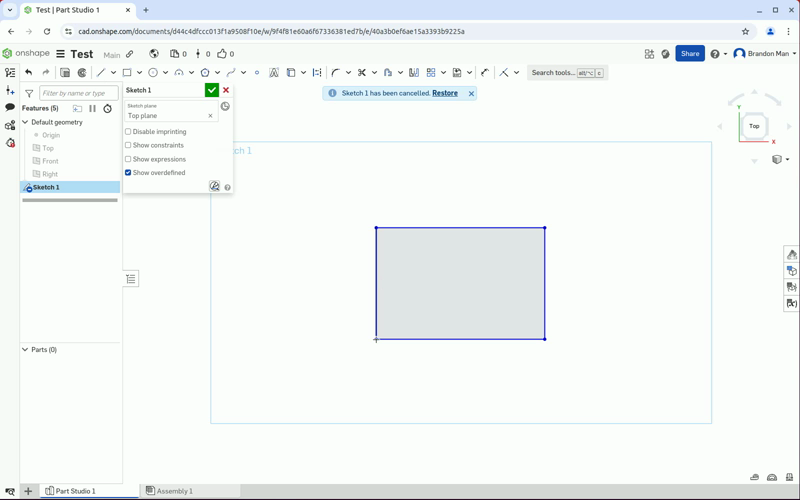
key_down(shift)
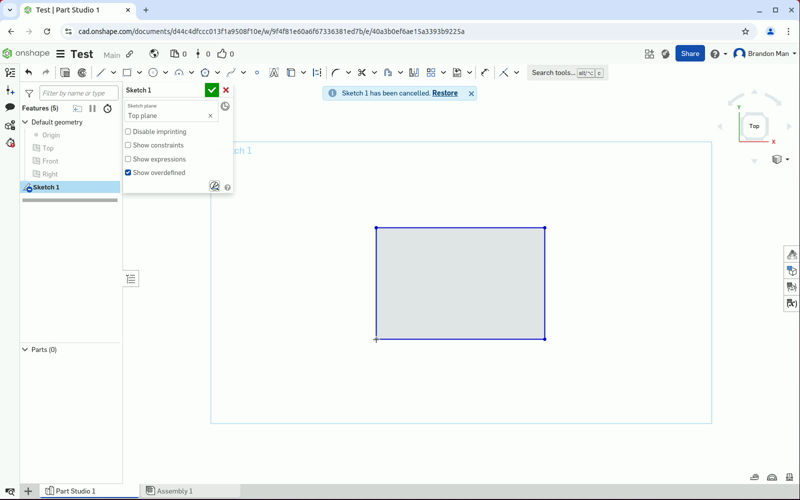
mouse_move(461, 282)
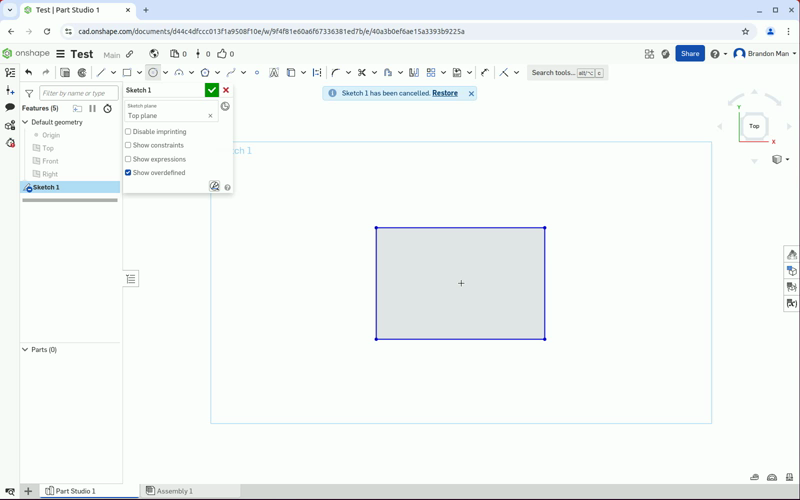
click(461, 282)
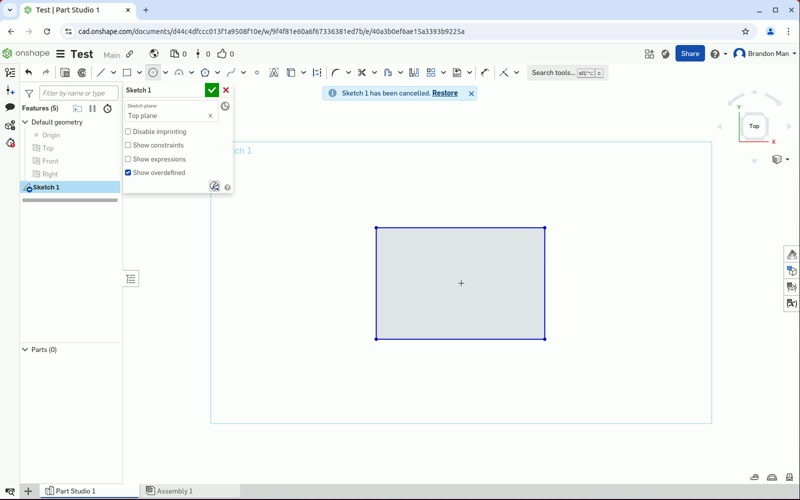
key_up(shift)
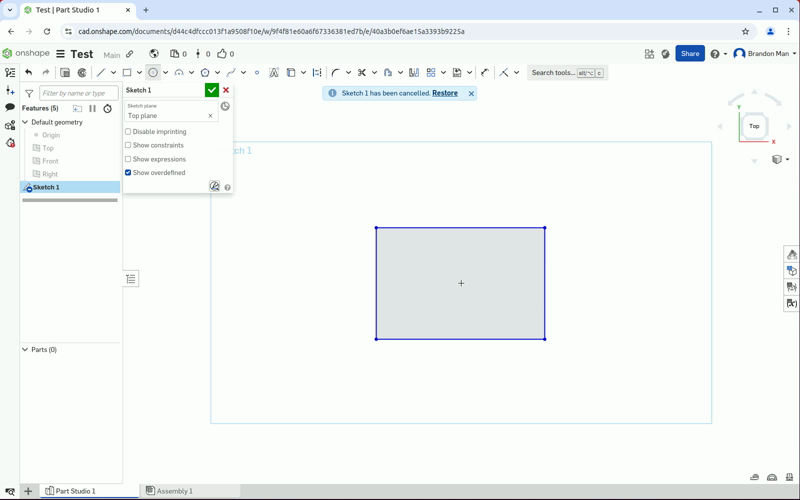
mouse_move(489, 282)
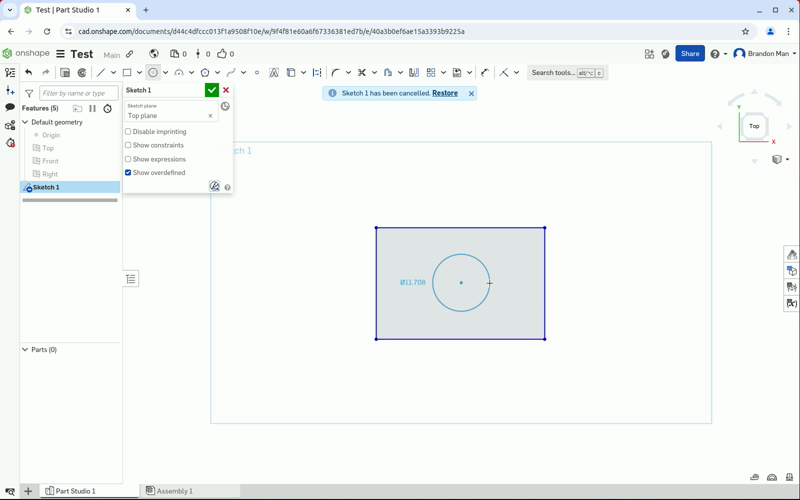
click(489, 282)
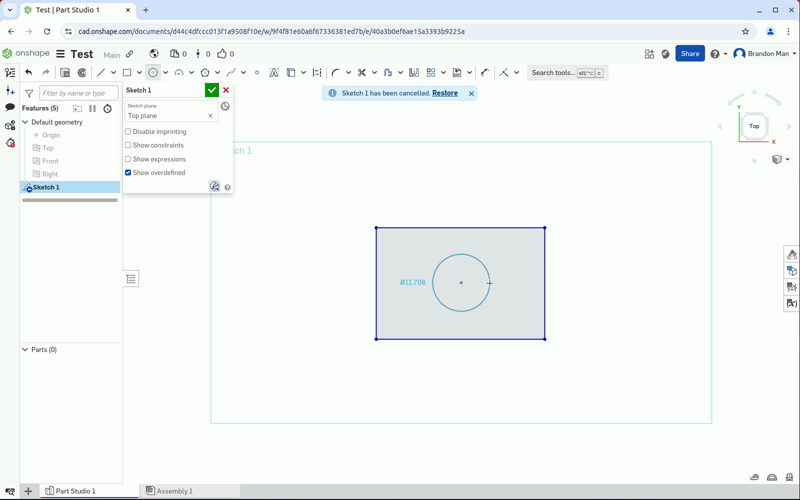
key(esc)
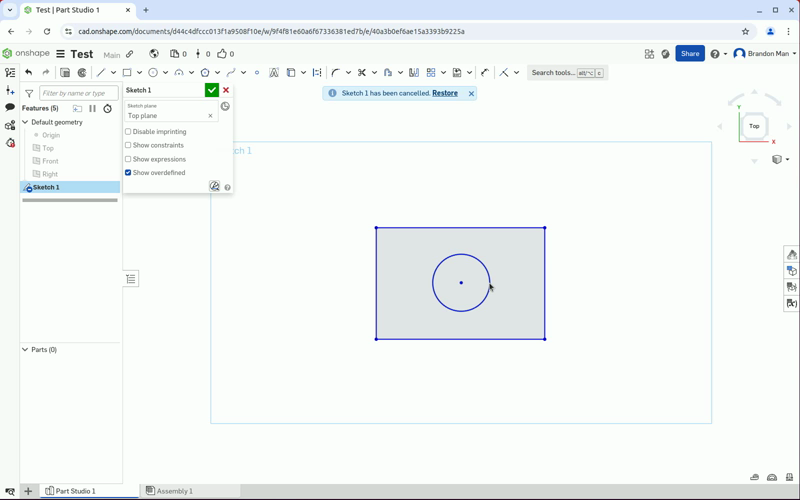
mouse_move(393, 250)
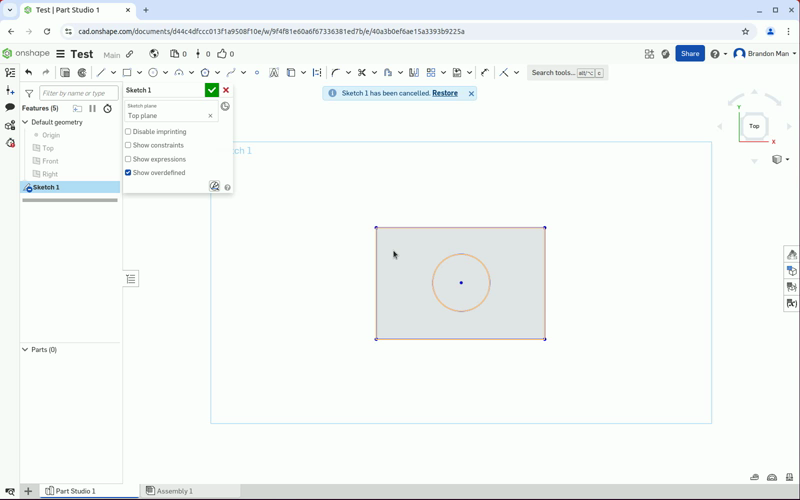
click(393, 250)
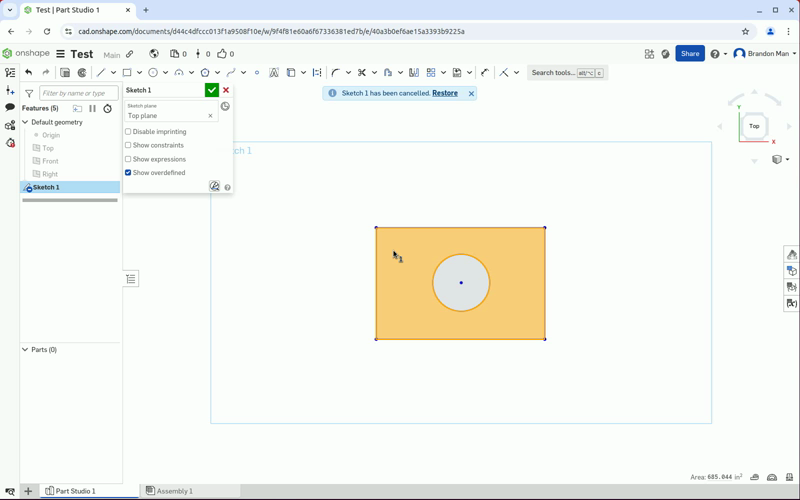
mouse_move(73, 352)
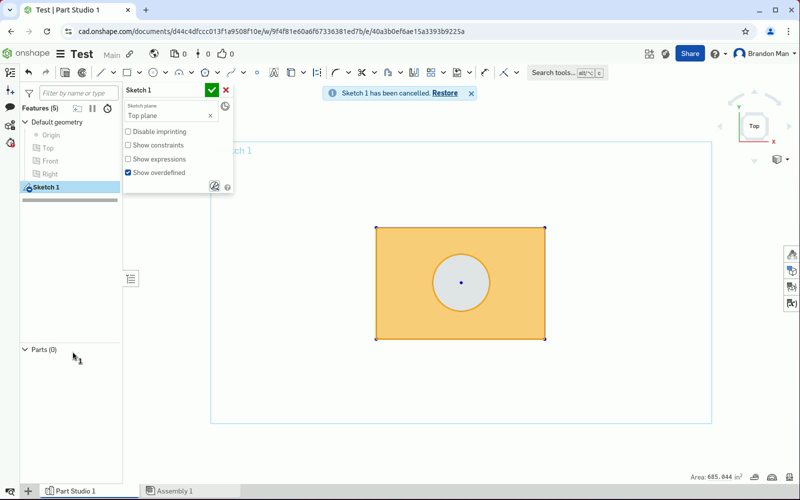
key(shift+y)
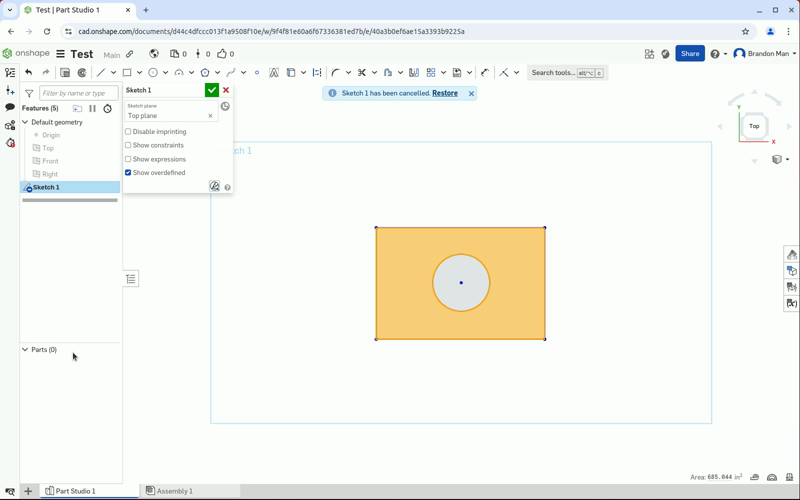
key(shift+e)
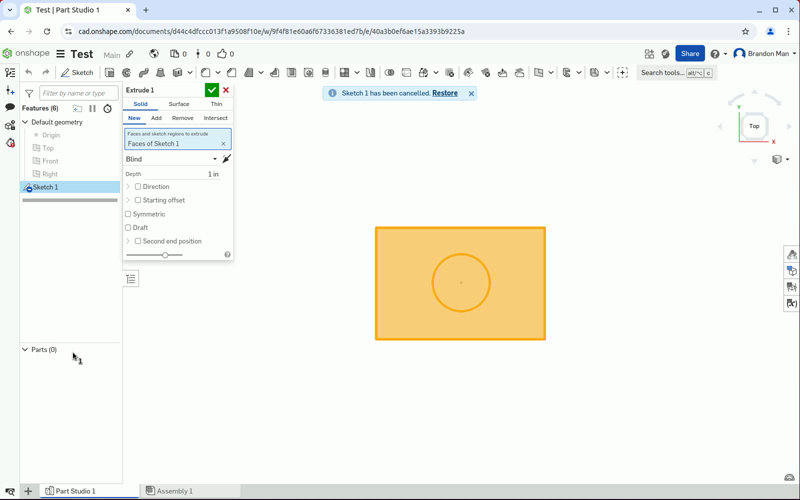
mouse_move(143, 106)
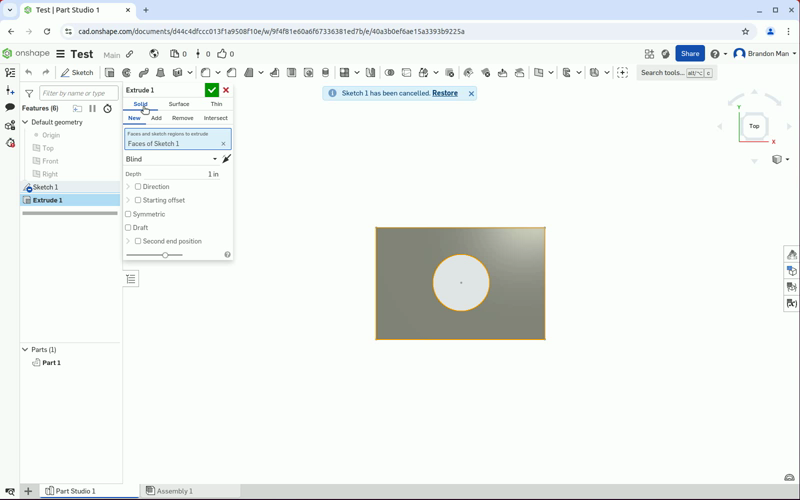
click(143, 106)
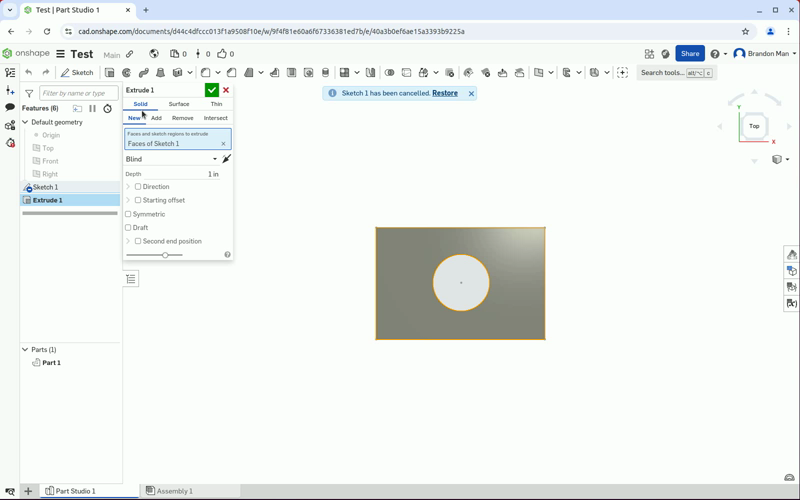
mouse_move(137, 120)
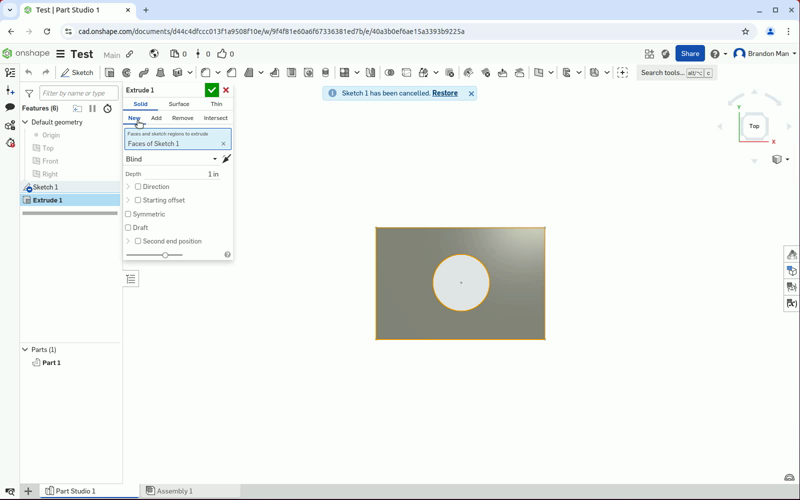
click(137, 120)
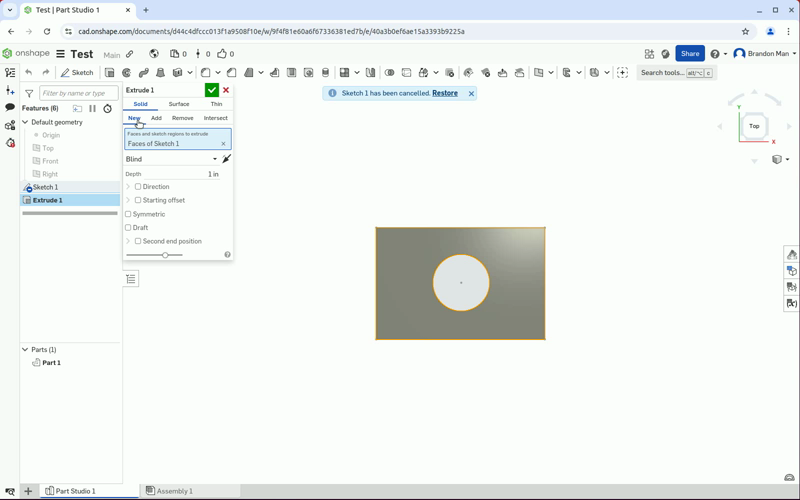
key(tab, 4)
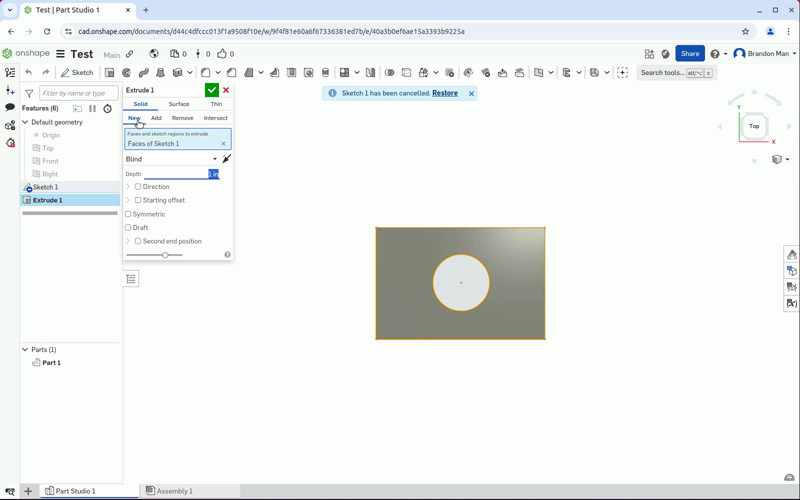
text(5.777)
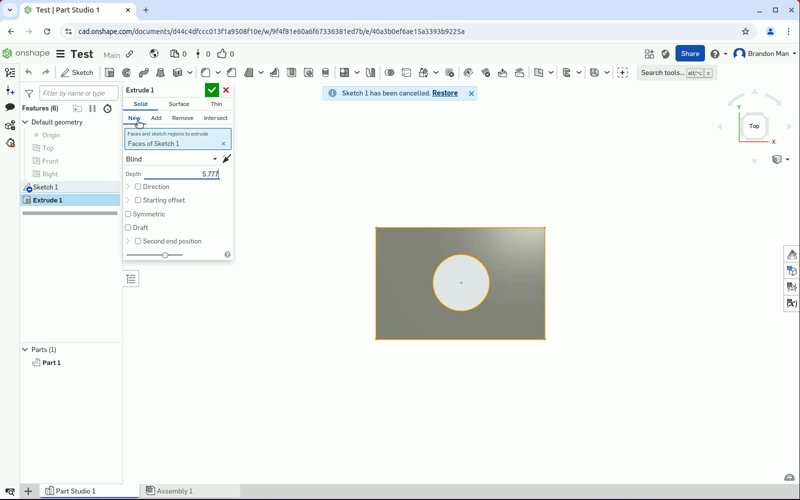
key(enter)
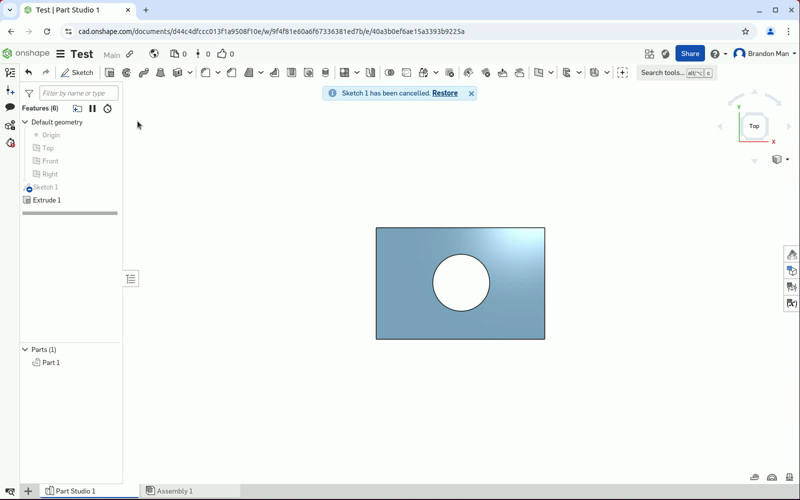
key(shift+h)
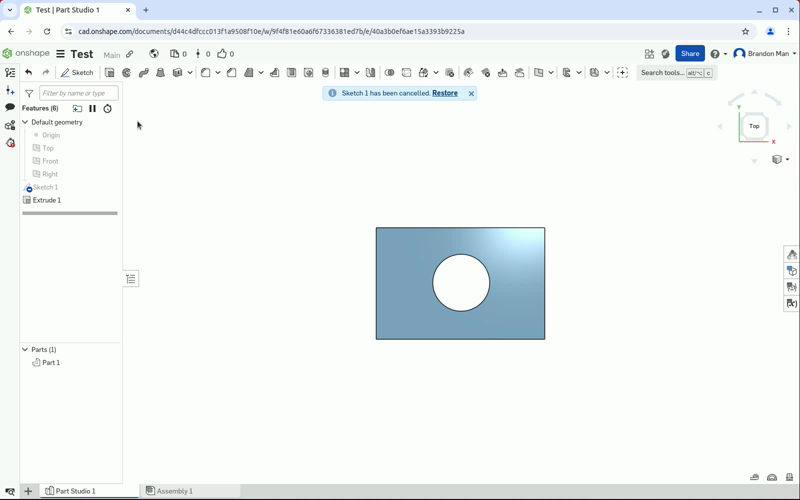
key(shift+h)
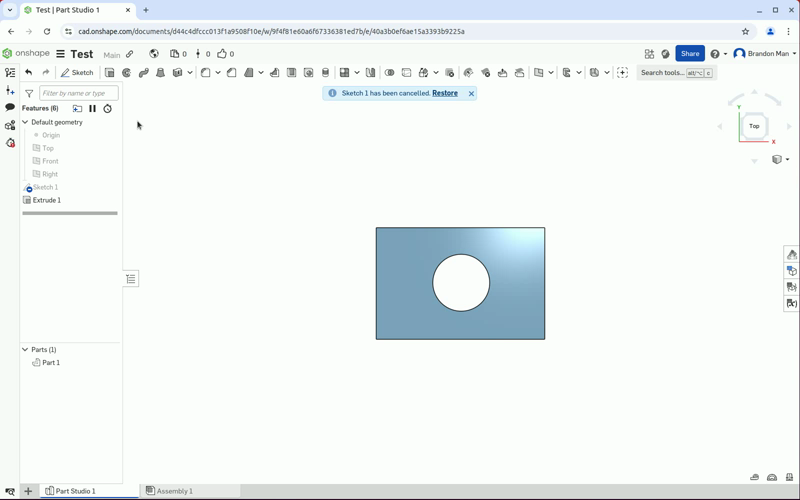
mouse_move(73, 189)
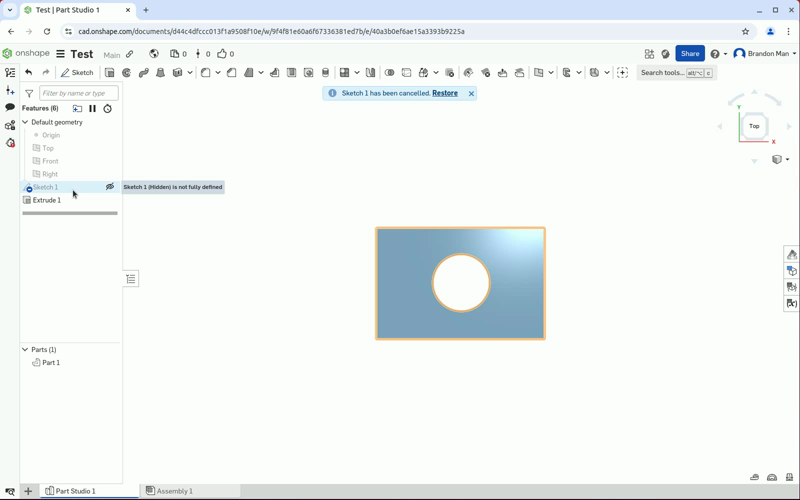
click(73, 189)
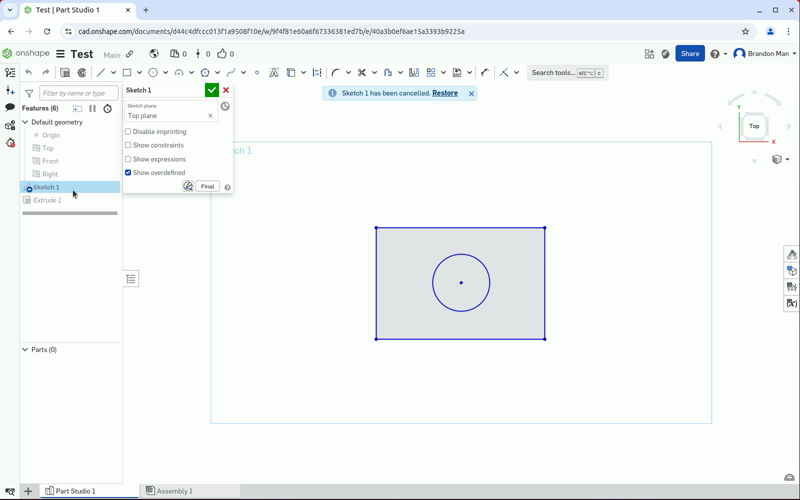
mouse_move(229, 92)
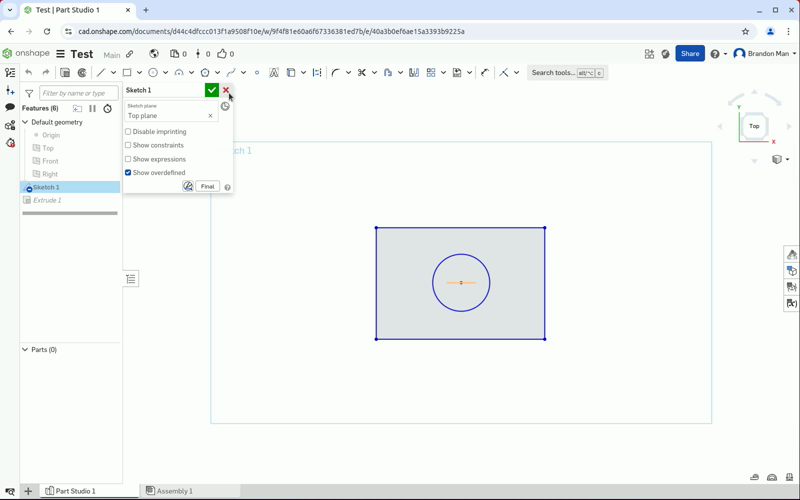
click(229, 92)
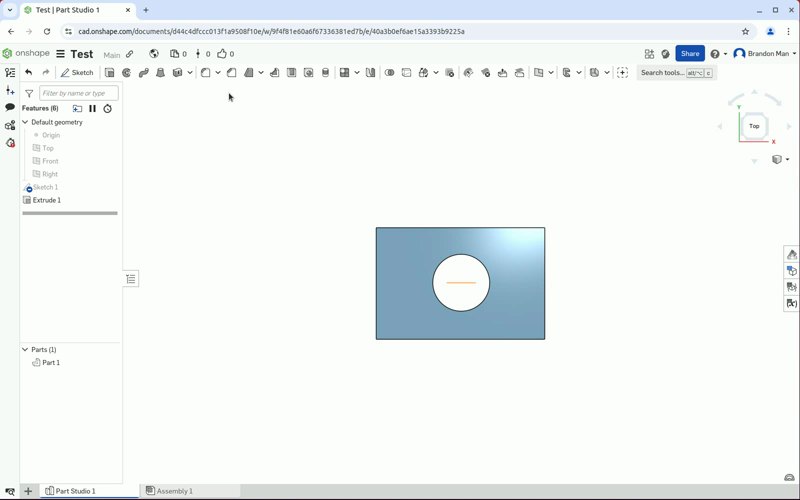
mouse_move(541, 75)
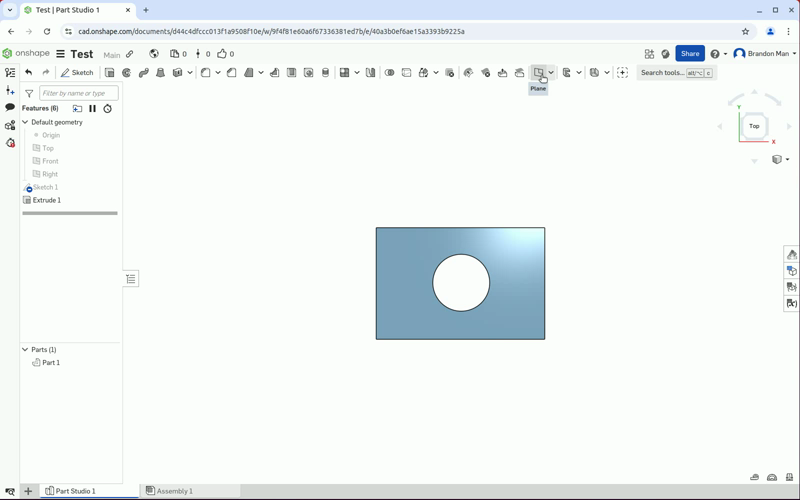
click(541, 75)
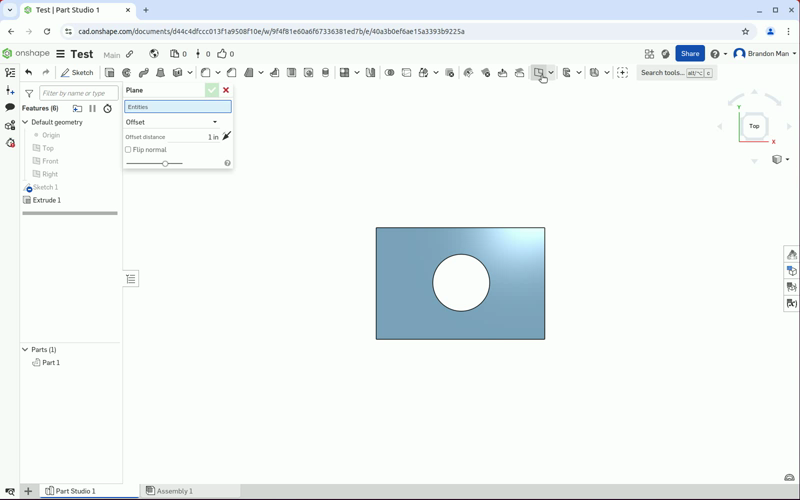
mouse_move(73, 150)
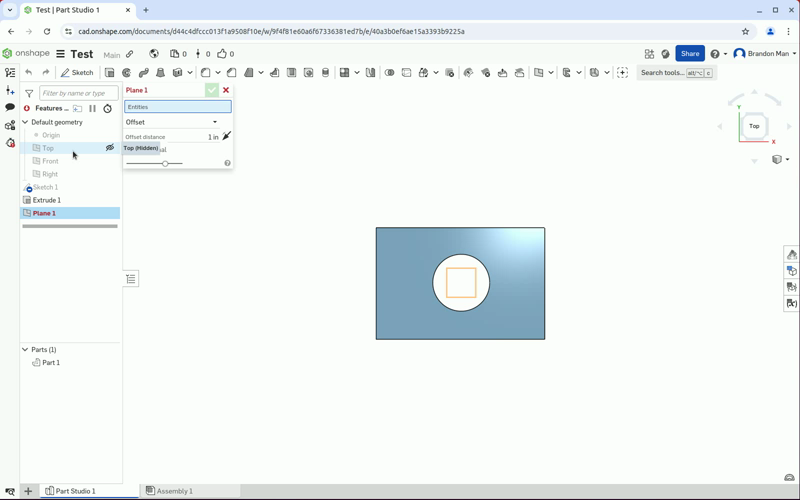
click(73, 150)
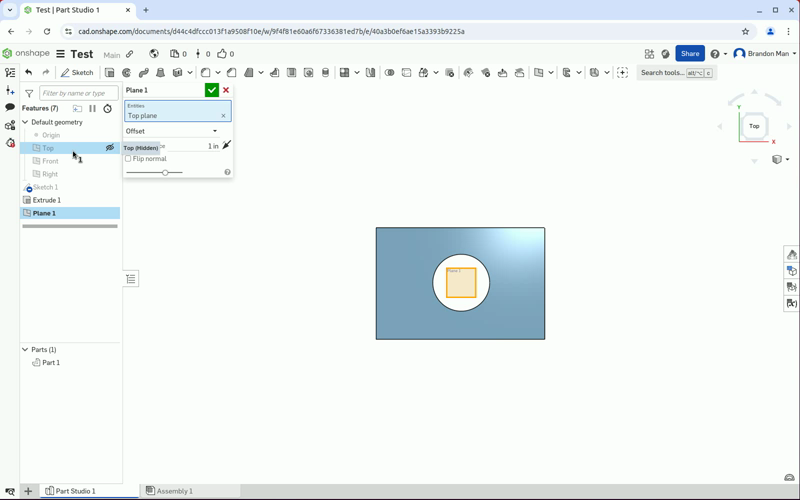
key(tab, 2)
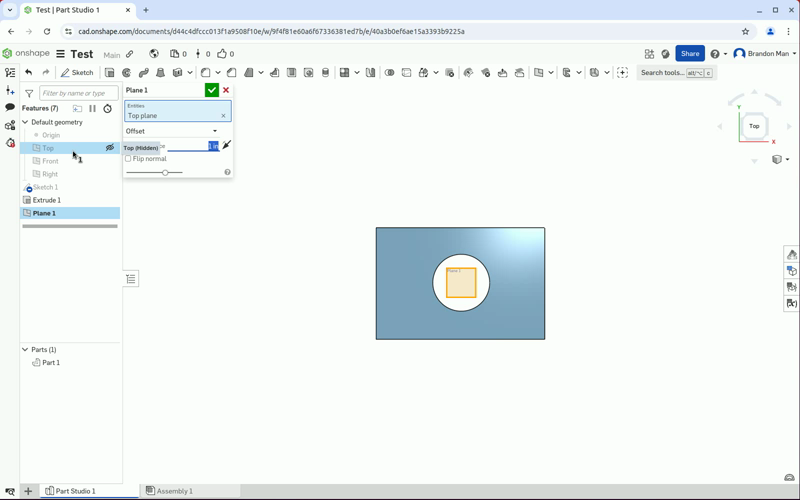
text(5.792)
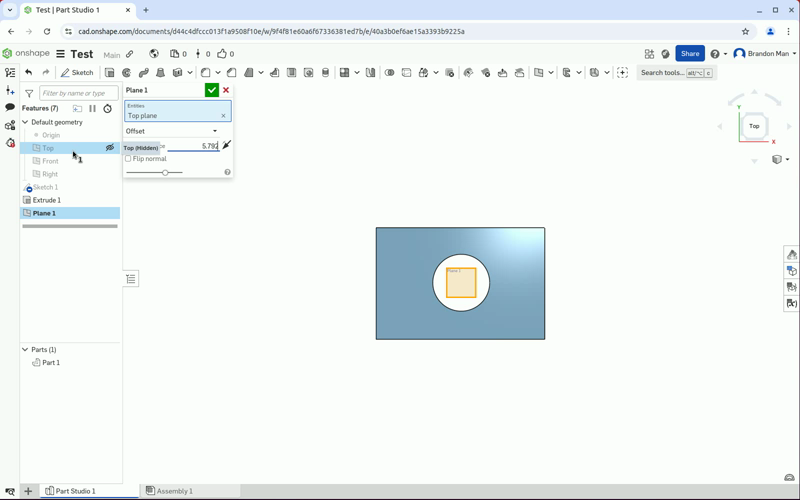
key(enter, 2)
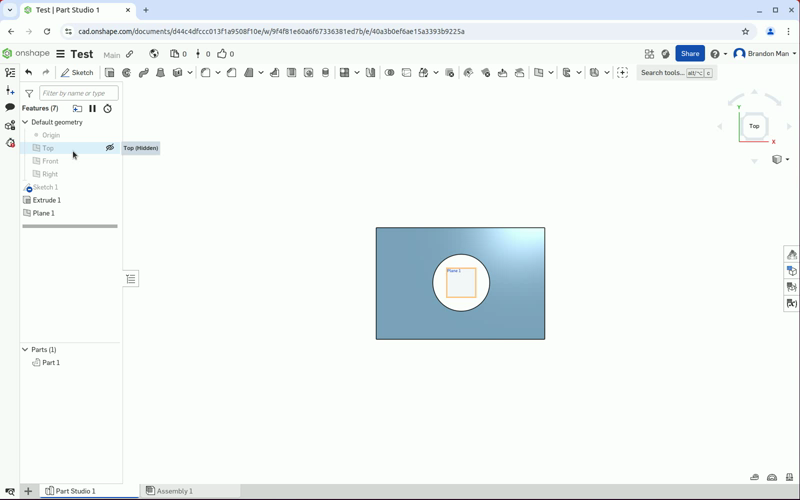
key(shift+s)
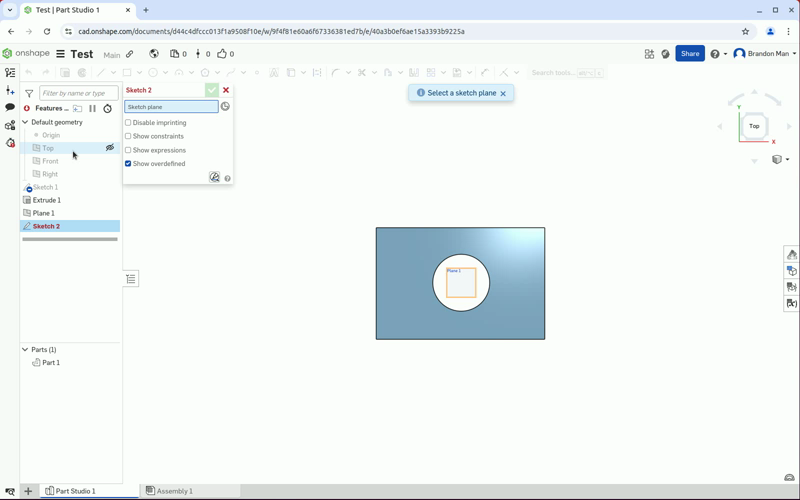
mouse_move(73, 215)
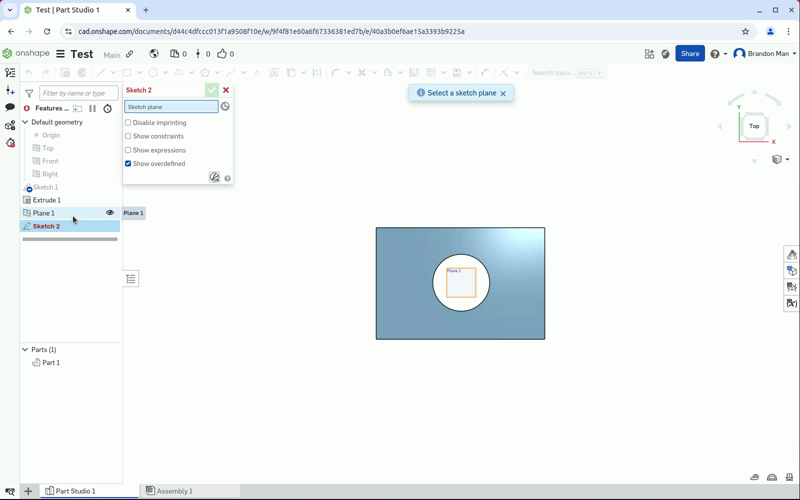
click(73, 215)
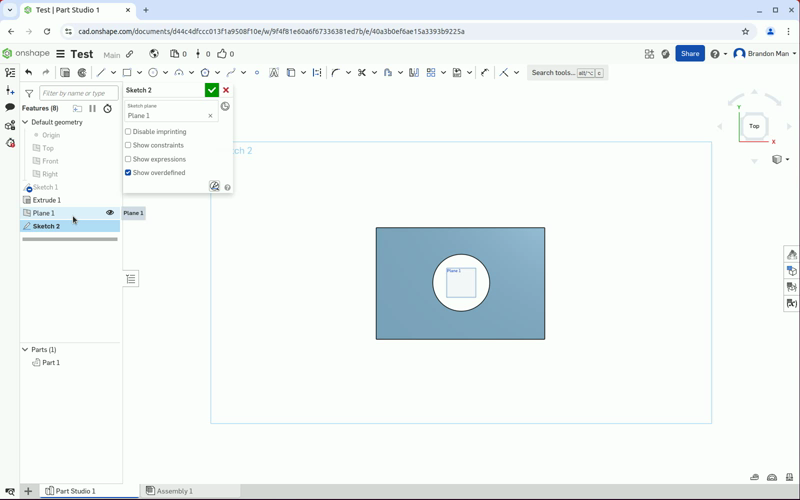
mouse_move(73, 352)
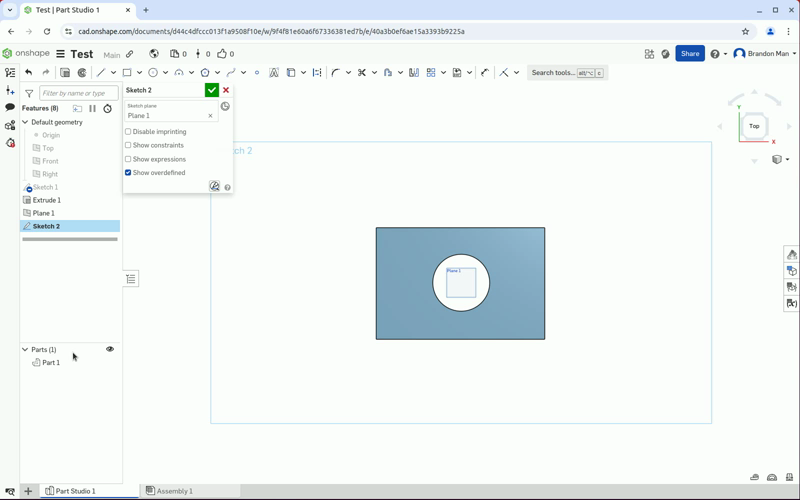
key(y)
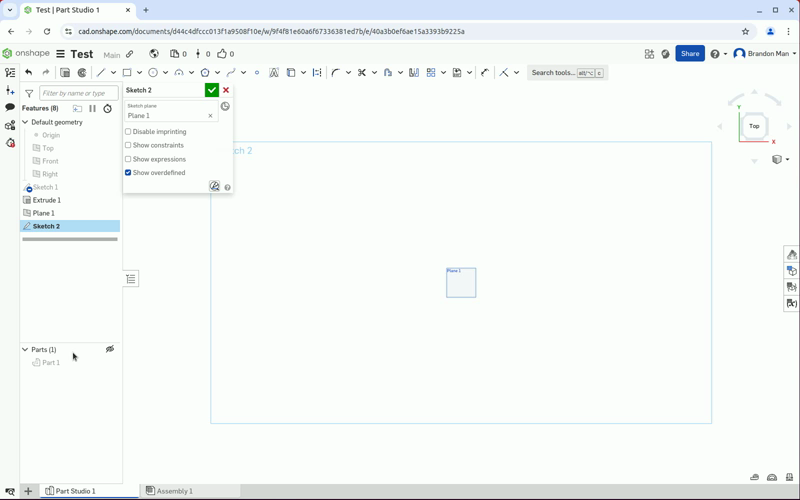
key(l)
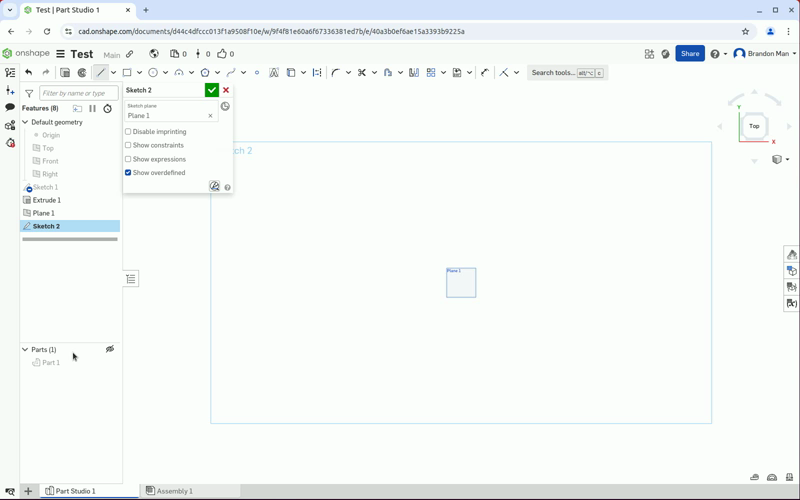
key_down(shift)
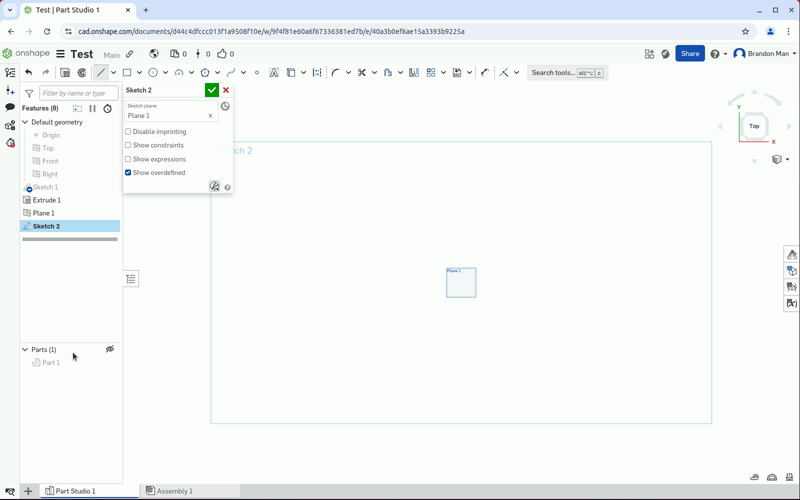
mouse_move(398, 339)
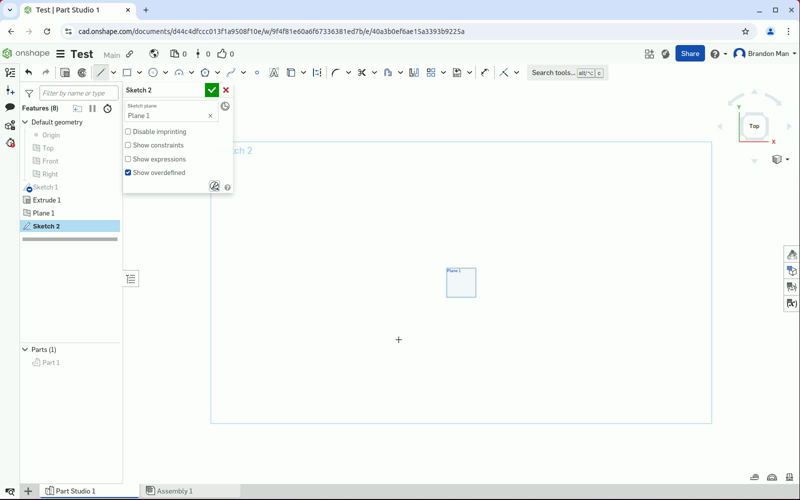
click(398, 339)
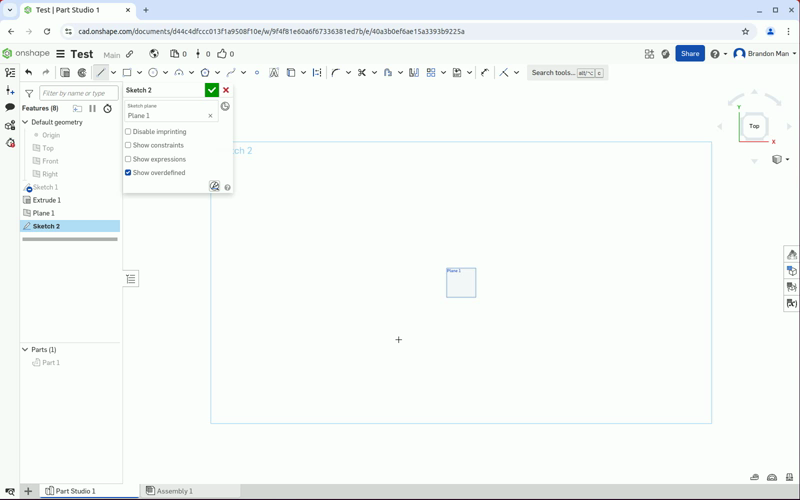
key_up(shift)
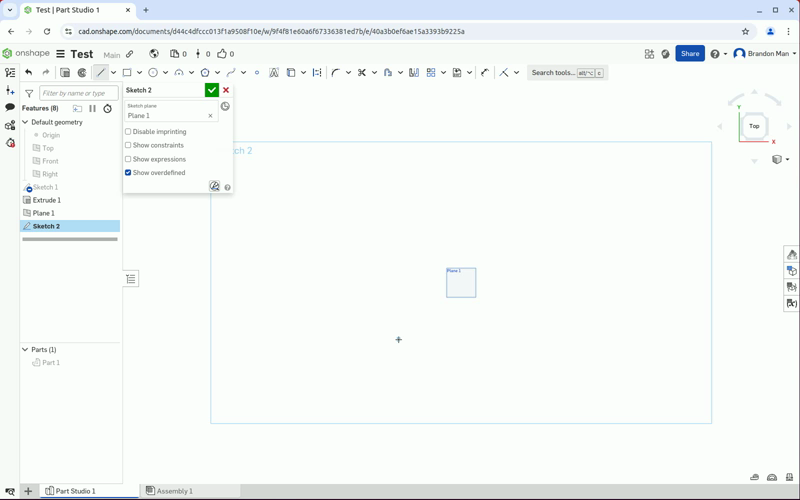
key_down(shift)
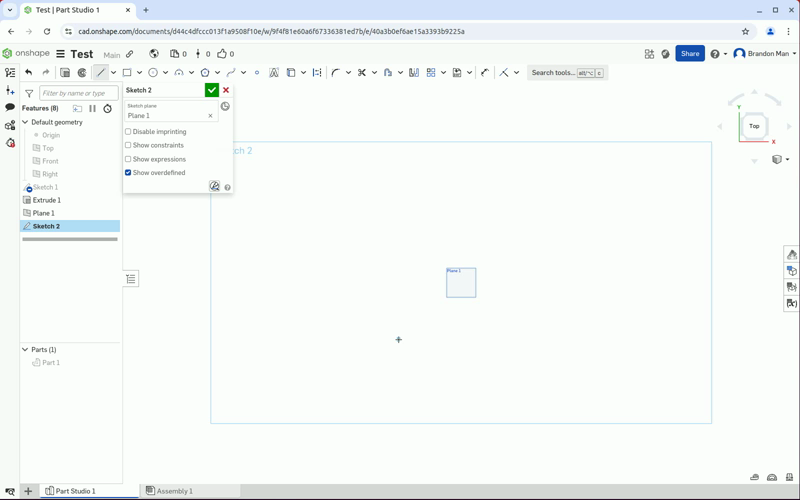
mouse_move(428, 339)
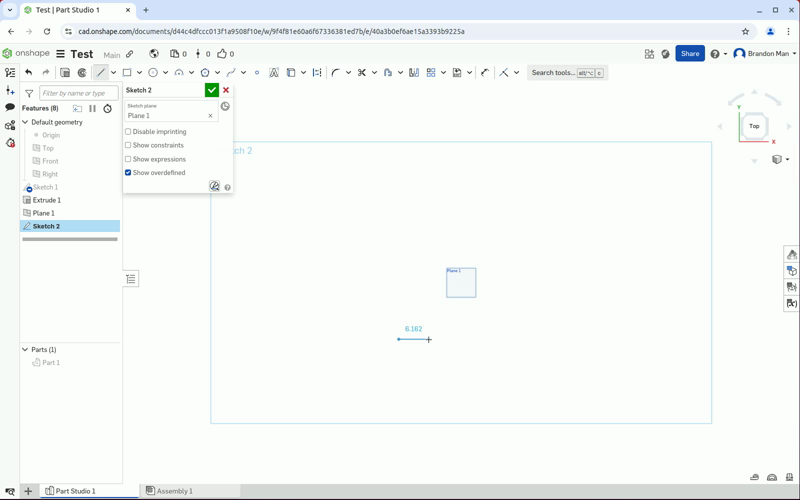
mouse_move(401, 339)
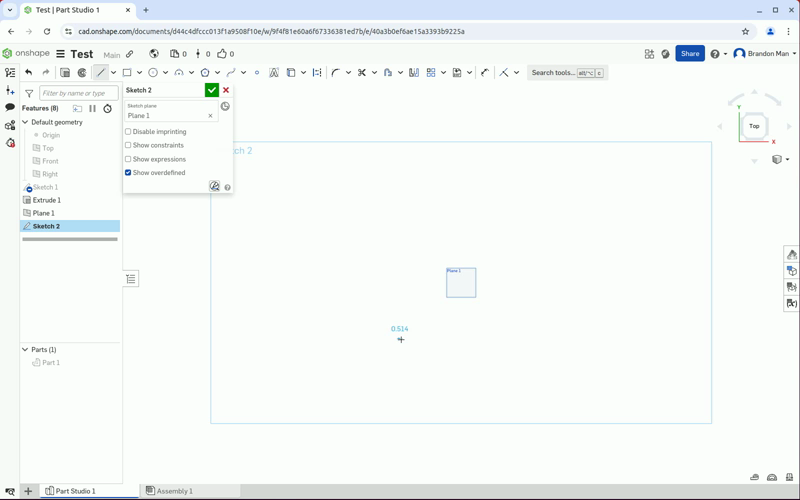
scroll(6)
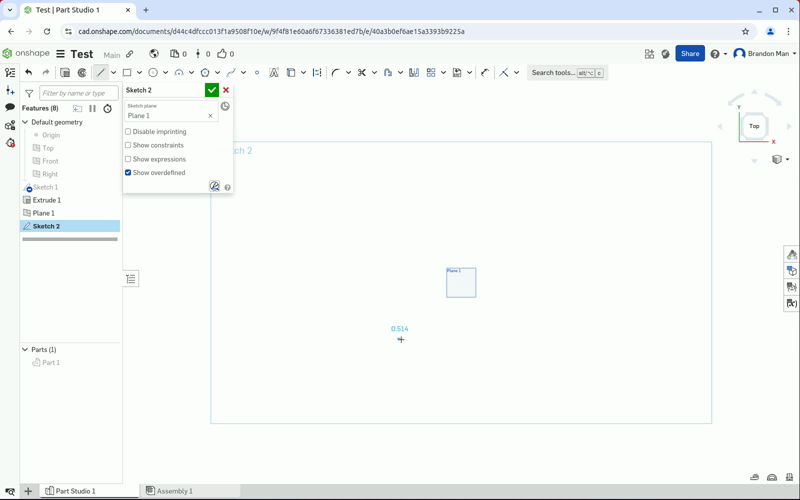
scroll(6)
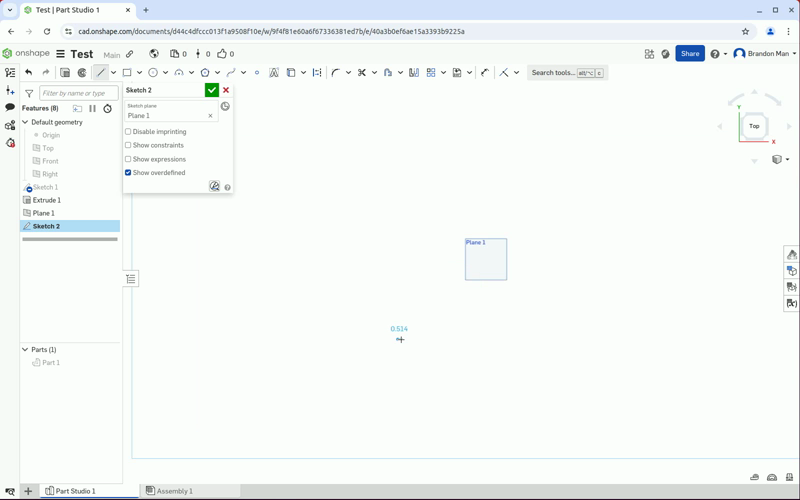
scroll(6)
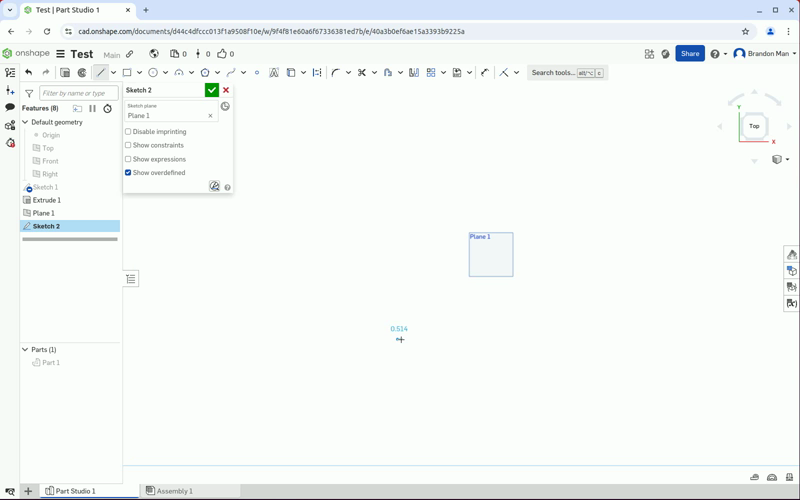
scroll(6)
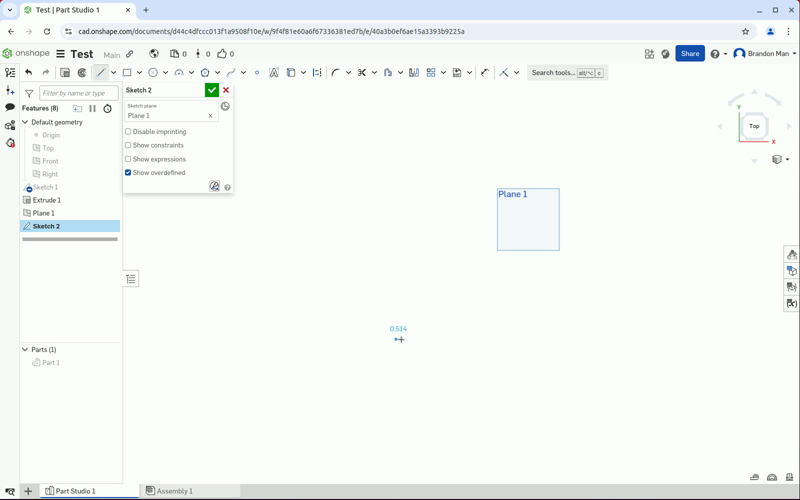
scroll(6)
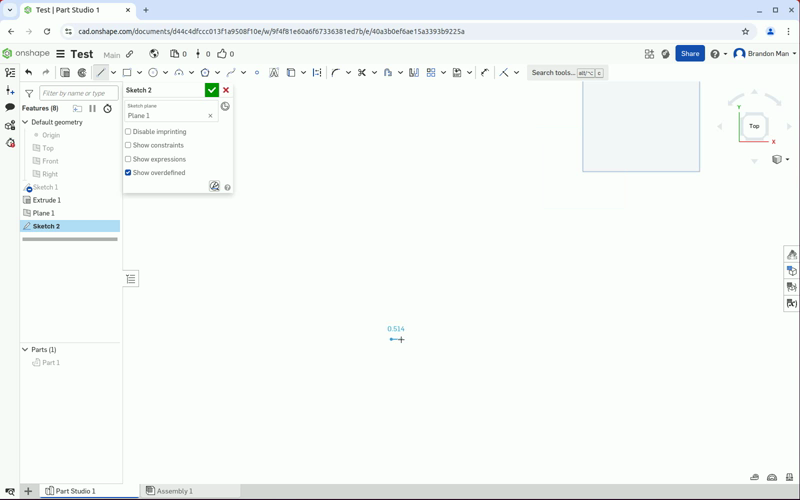
scroll(6)
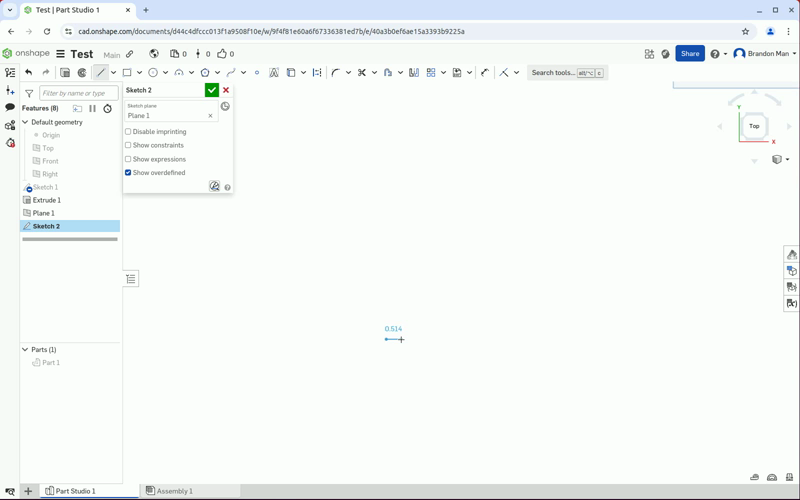
scroll(6)
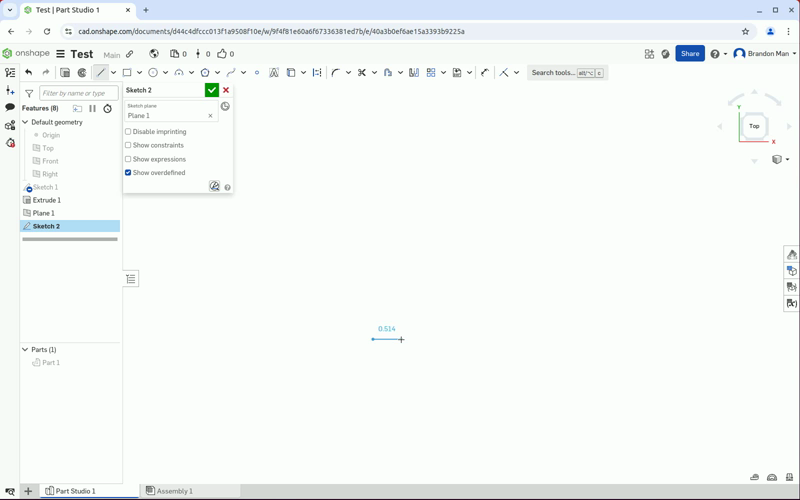
click(401, 339)
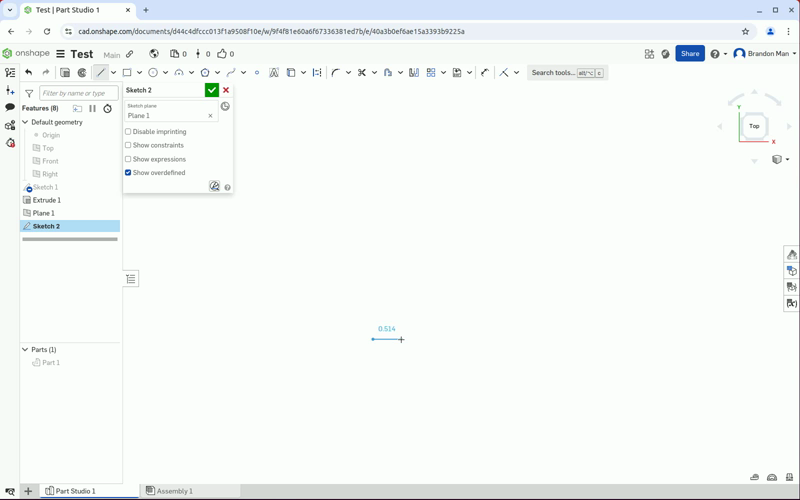
scroll(-6)
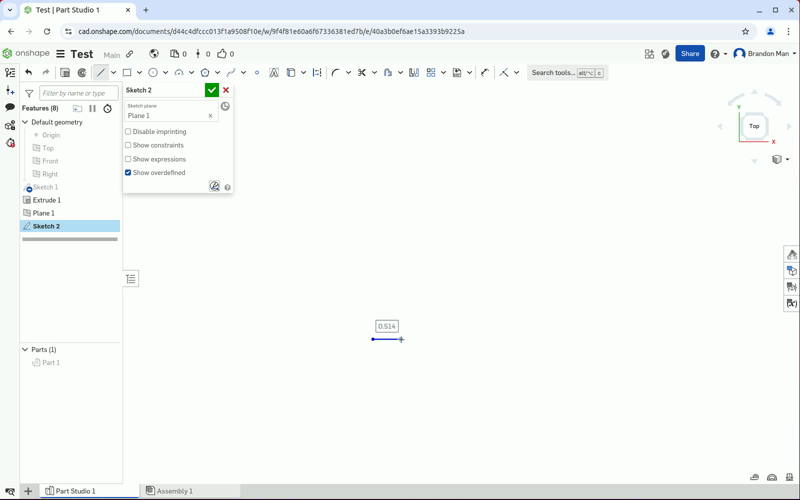
scroll(-6)
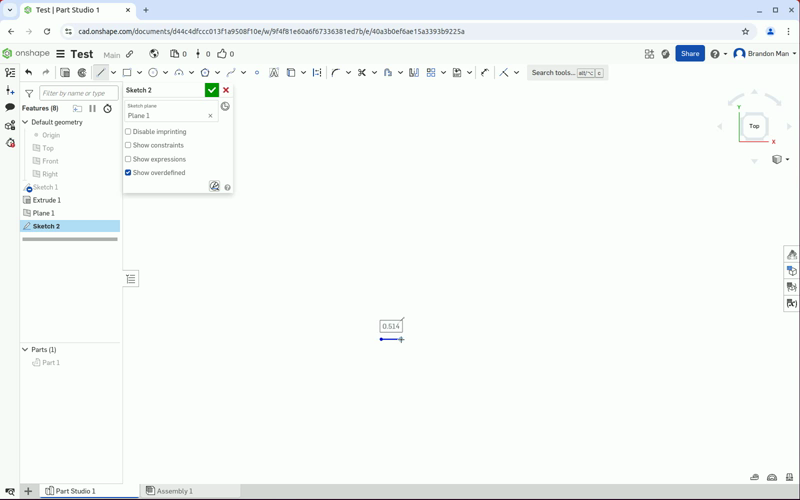
scroll(-6)
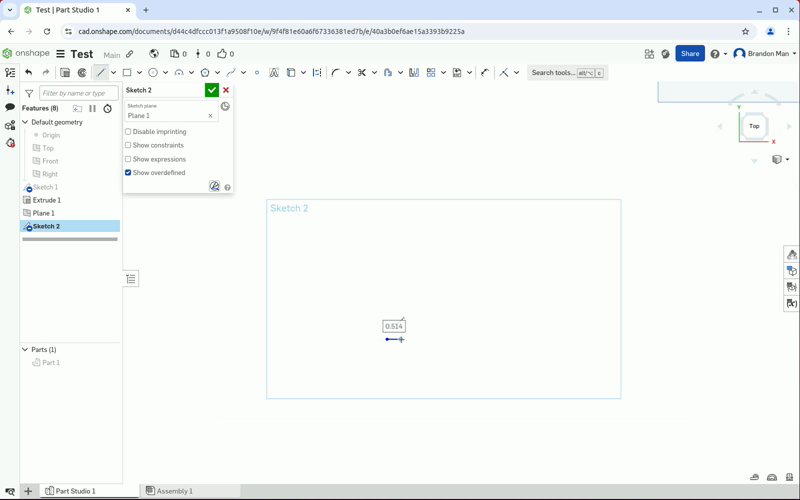
scroll(-6)
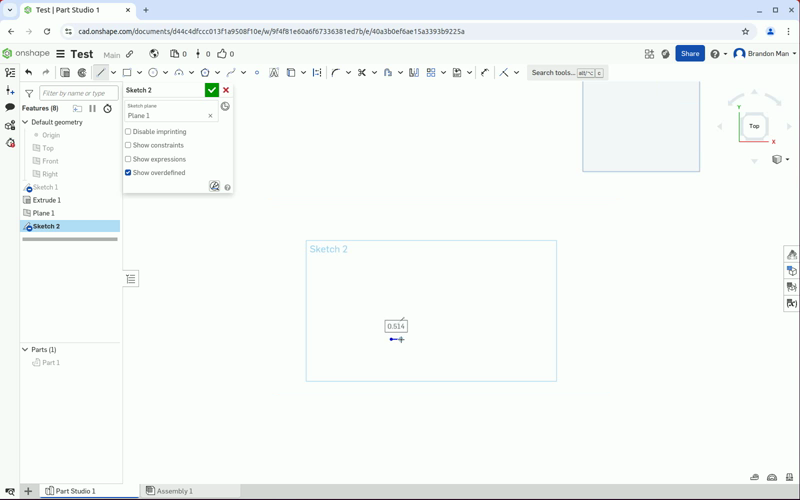
scroll(-6)
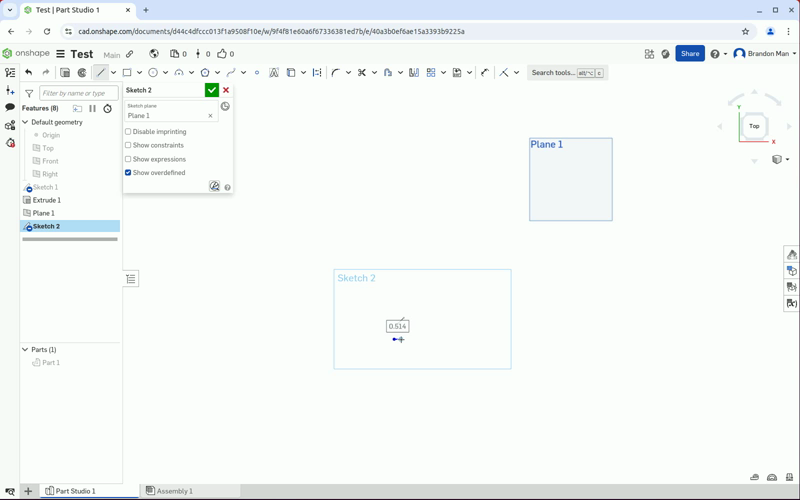
scroll(-6)
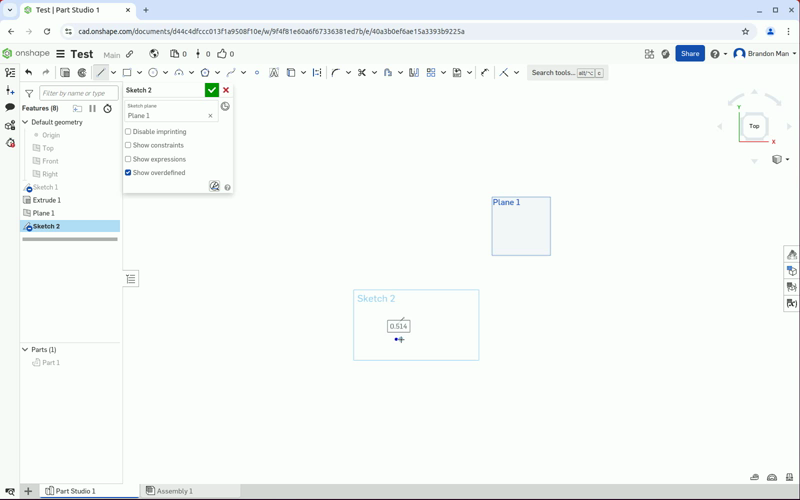
scroll(-6)
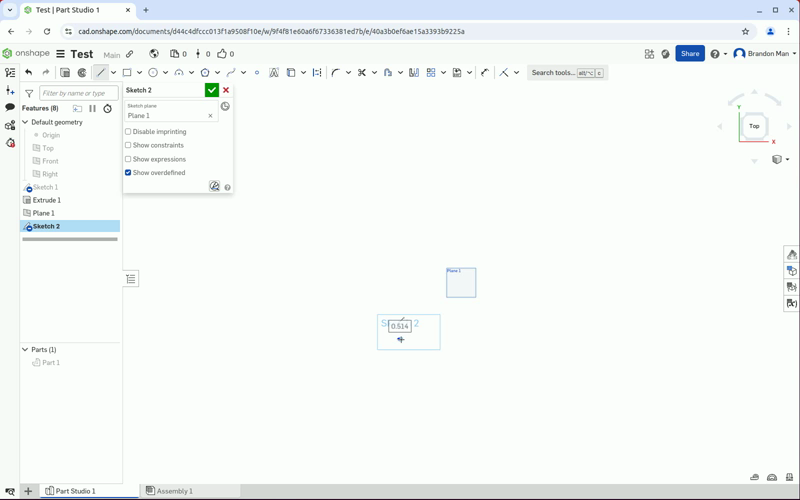
key_up(shift)
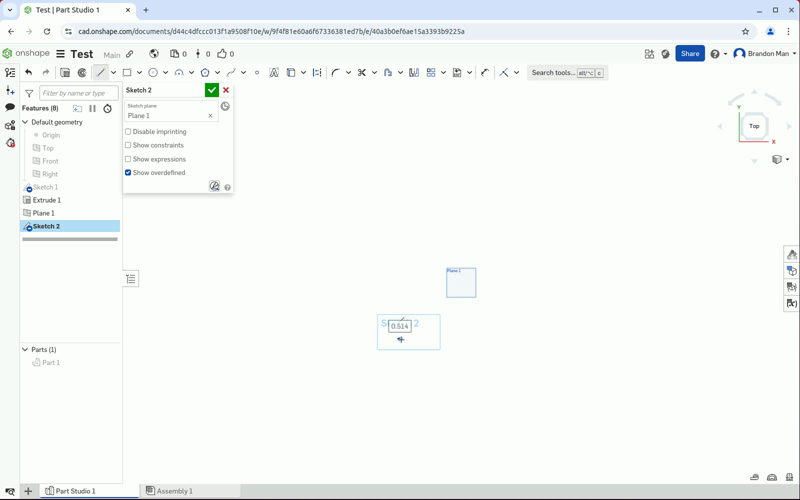
key_down(shift)
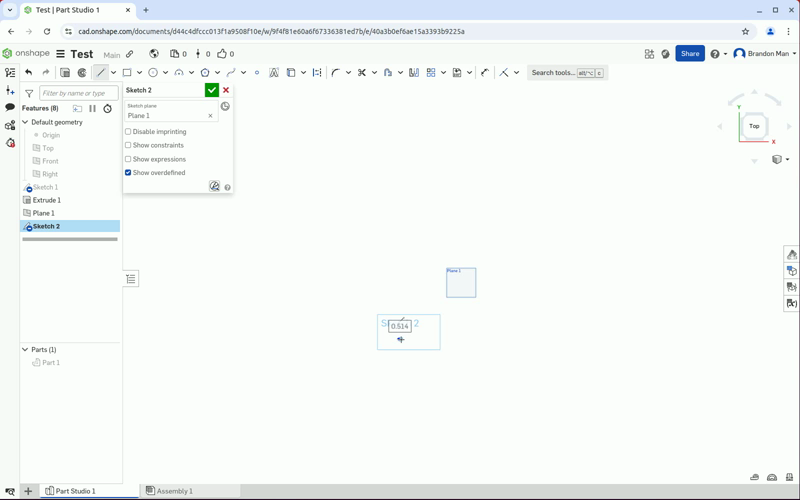
mouse_move(401, 226)
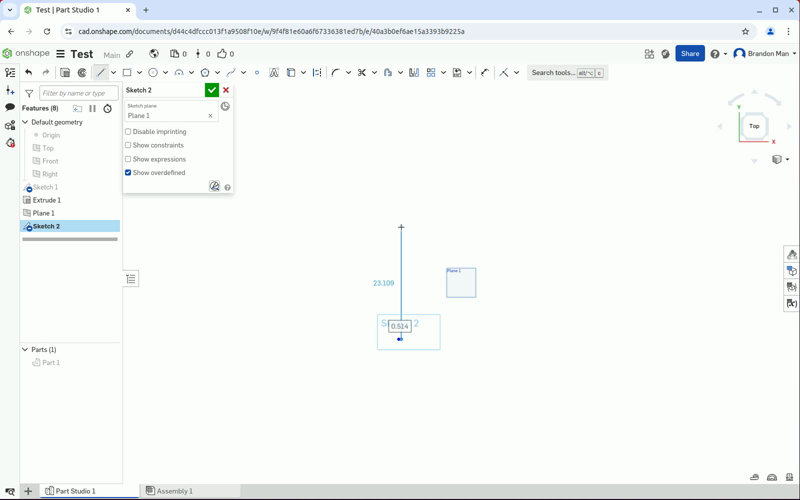
click(401, 226)
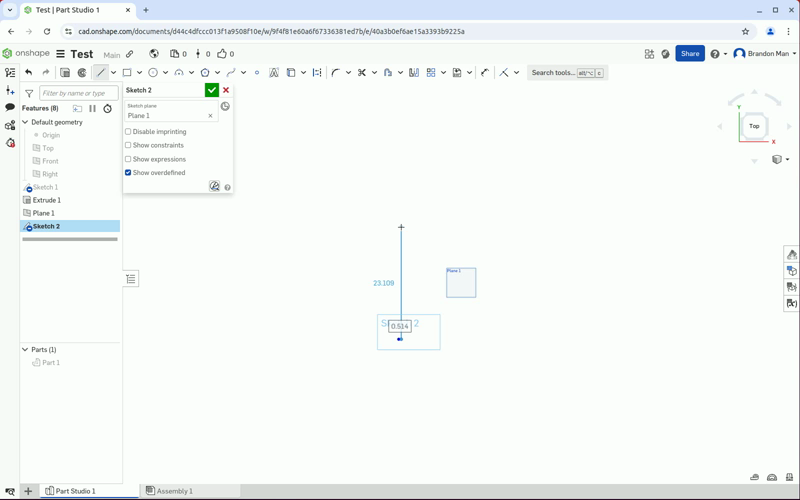
key_up(shift)
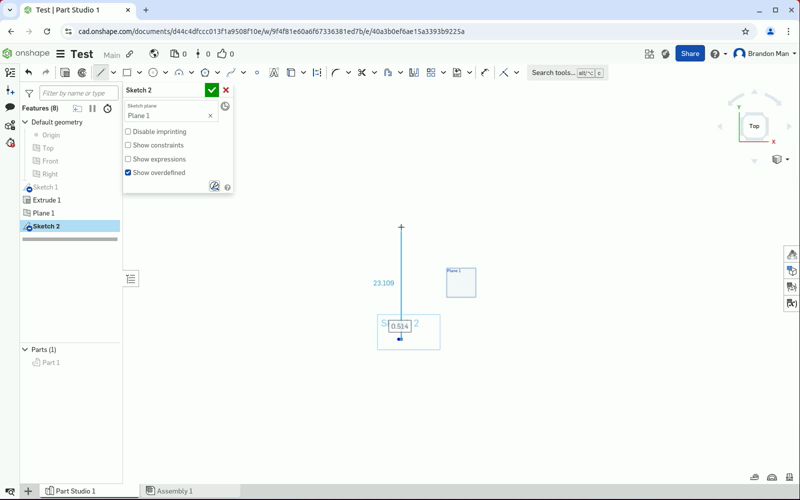
key_down(shift)
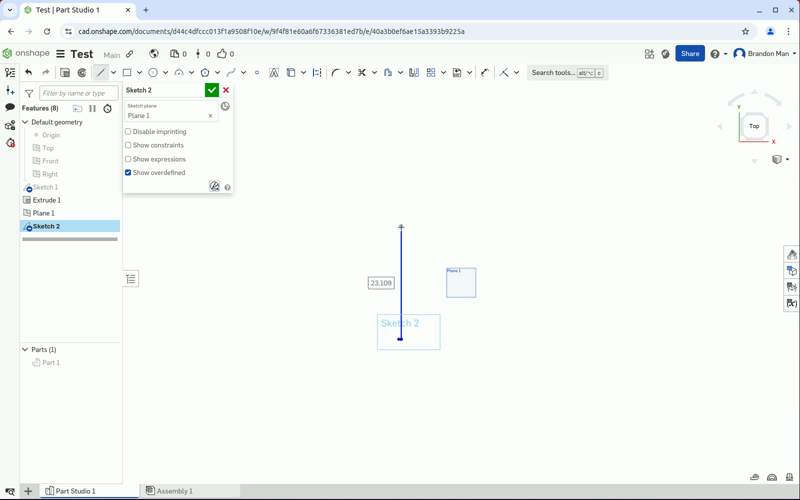
mouse_move(431, 226)
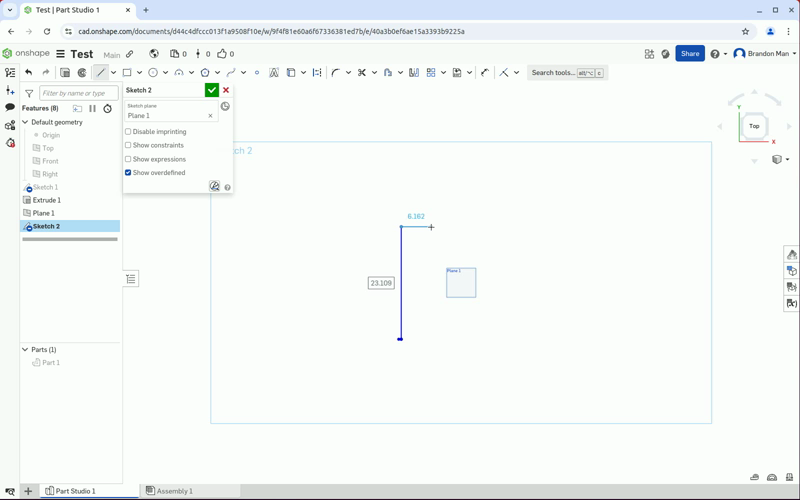
mouse_move(398, 226)
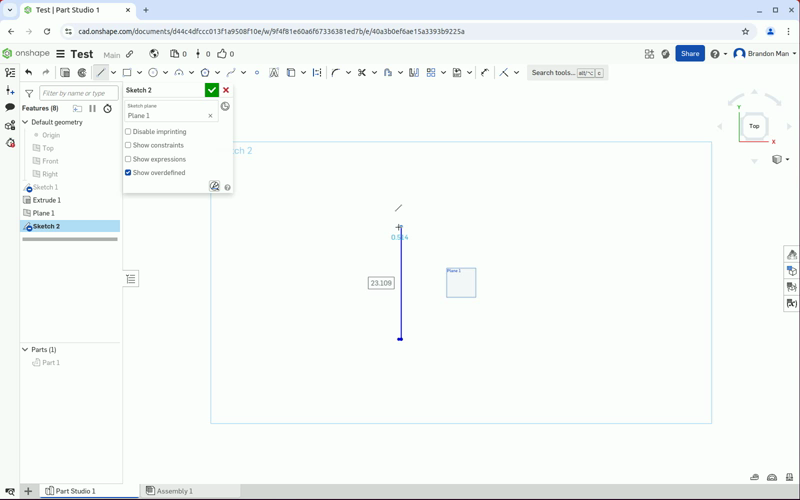
scroll(6)
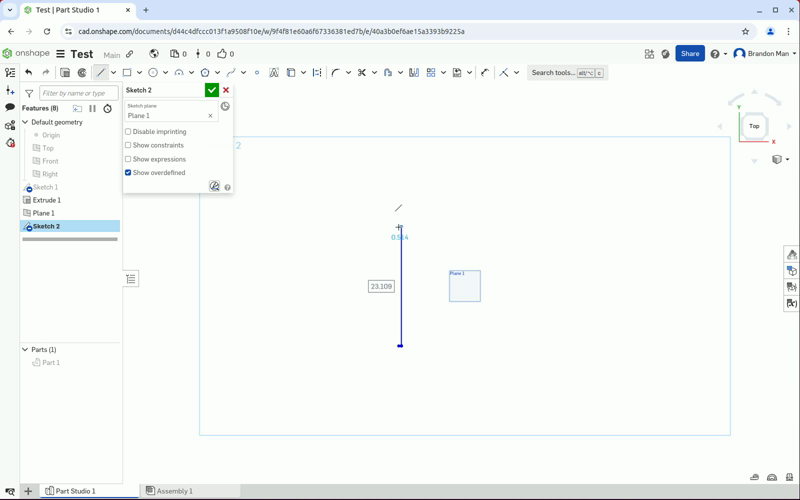
scroll(6)
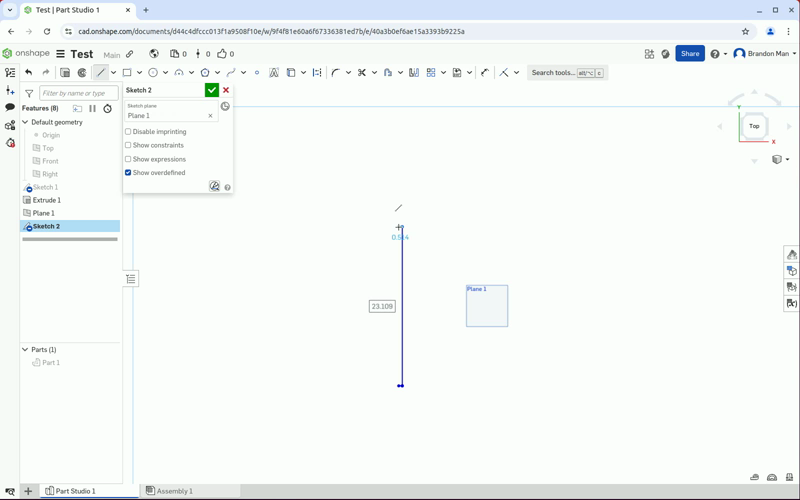
scroll(6)
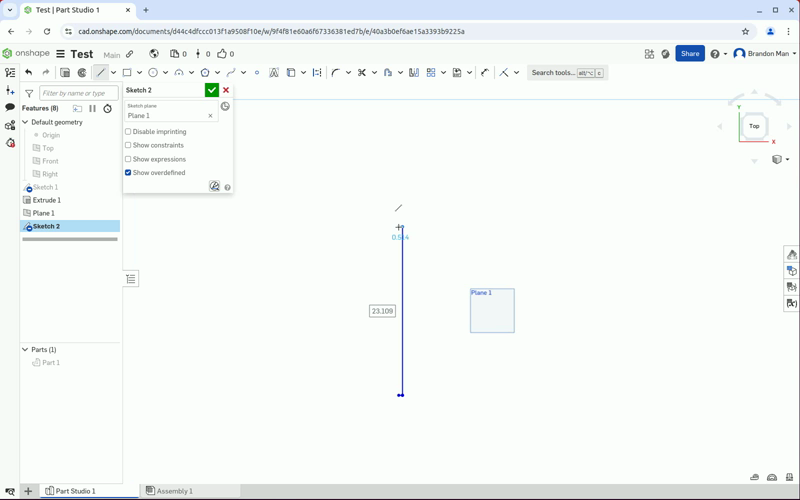
scroll(6)
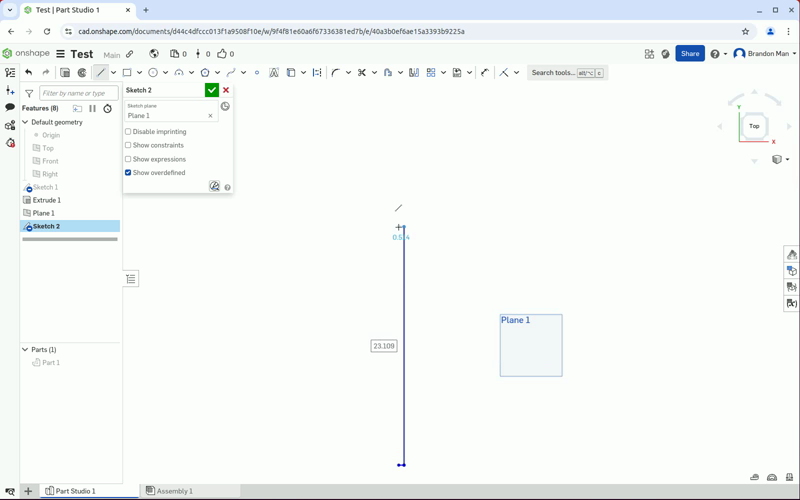
scroll(6)
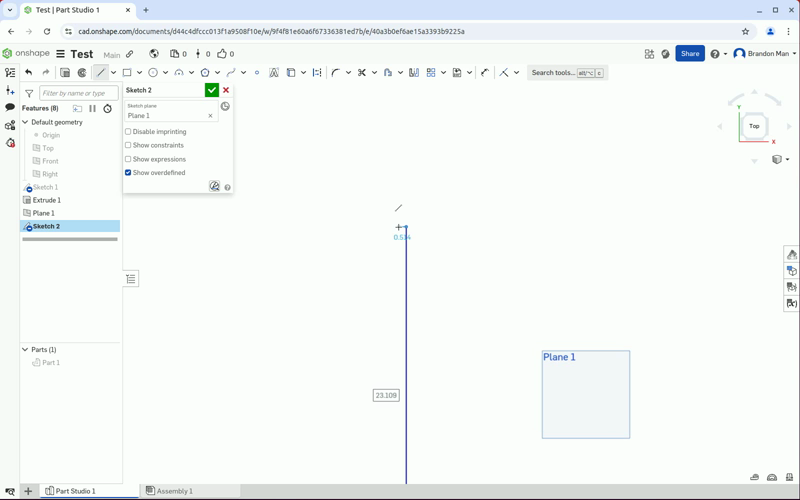
scroll(6)
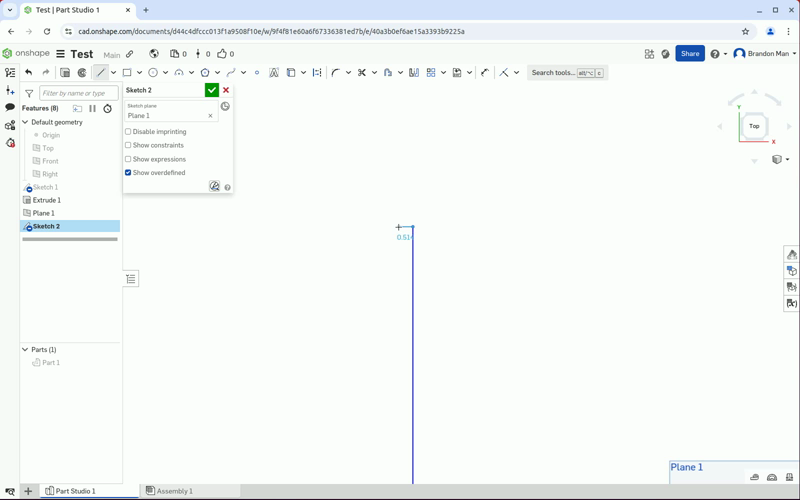
scroll(6)
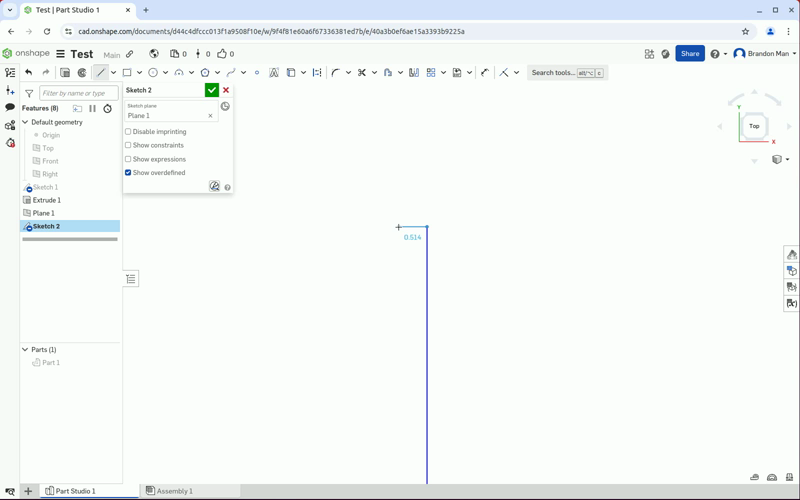
click(398, 226)
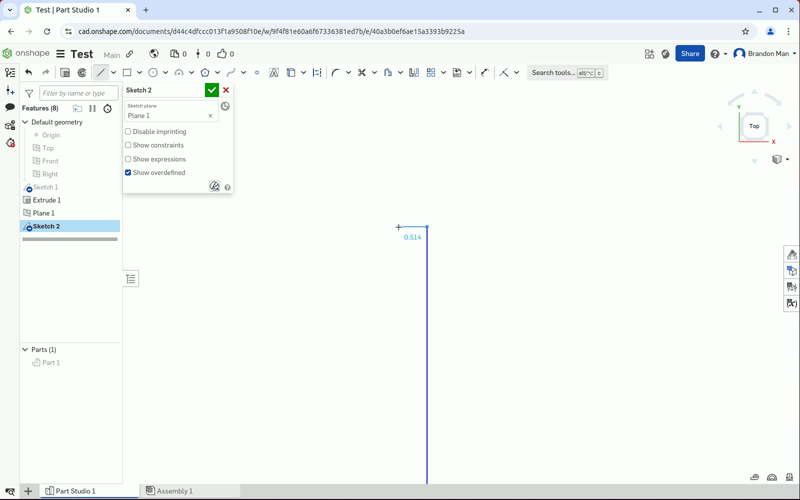
scroll(-6)
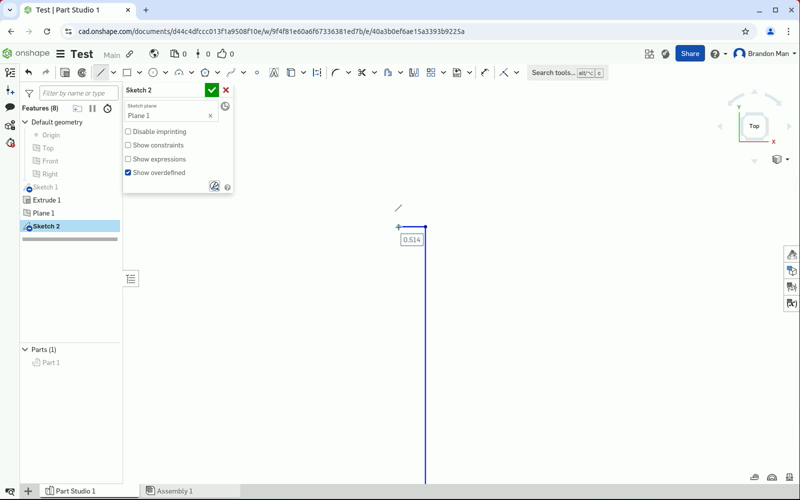
scroll(-6)
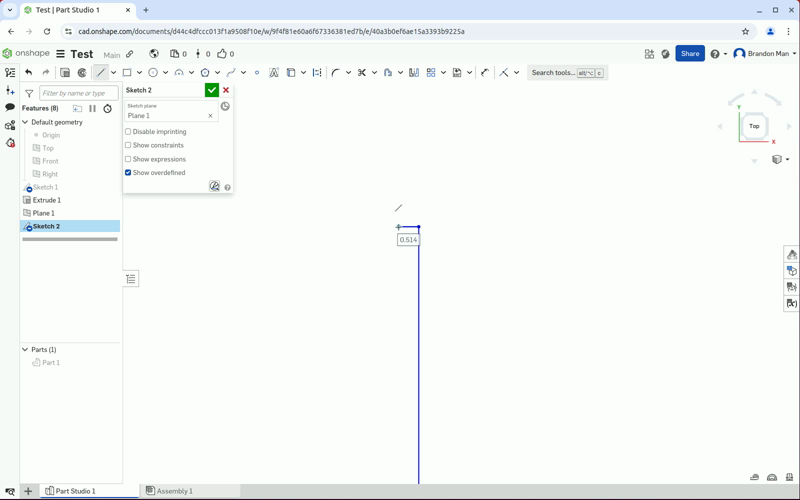
scroll(-6)
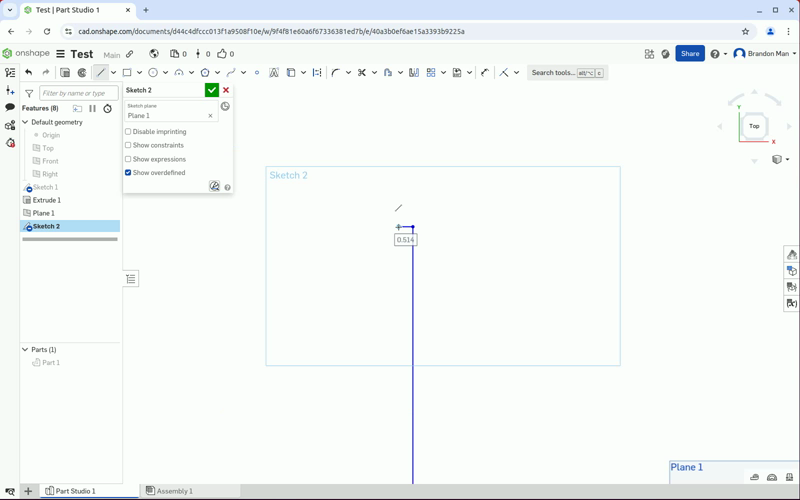
scroll(-6)
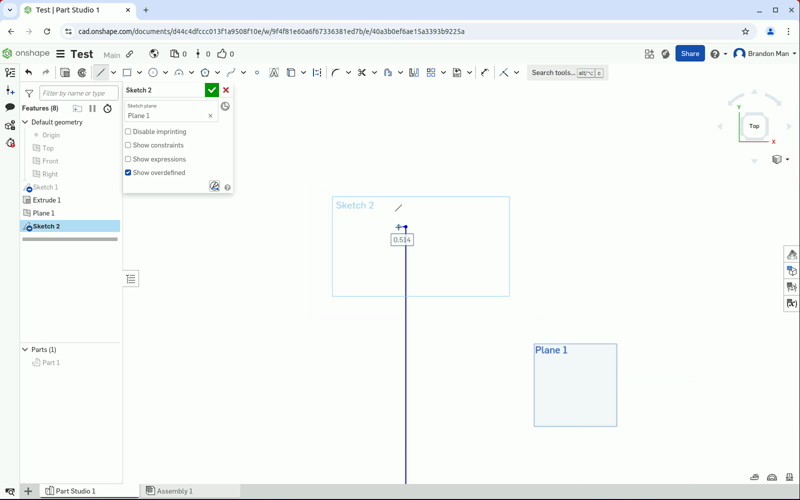
scroll(-6)
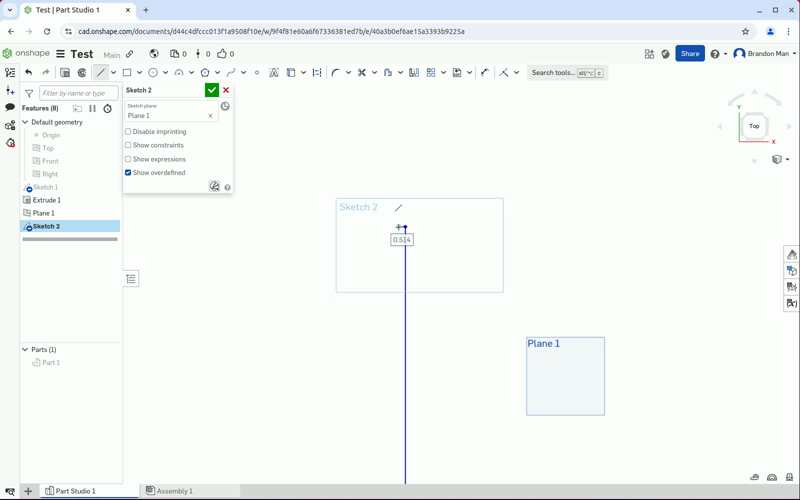
scroll(-6)
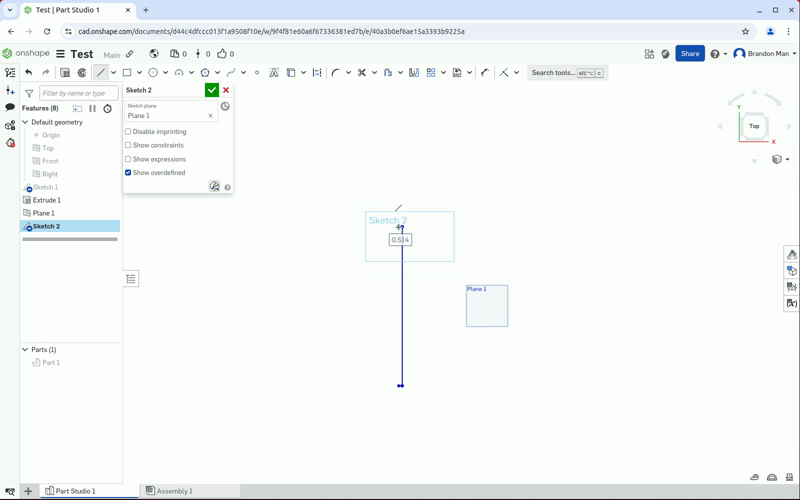
scroll(-6)
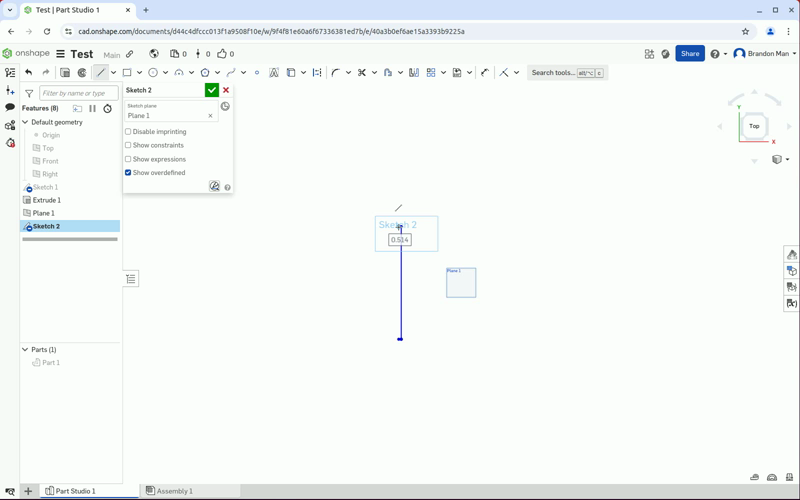
key_up(shift)
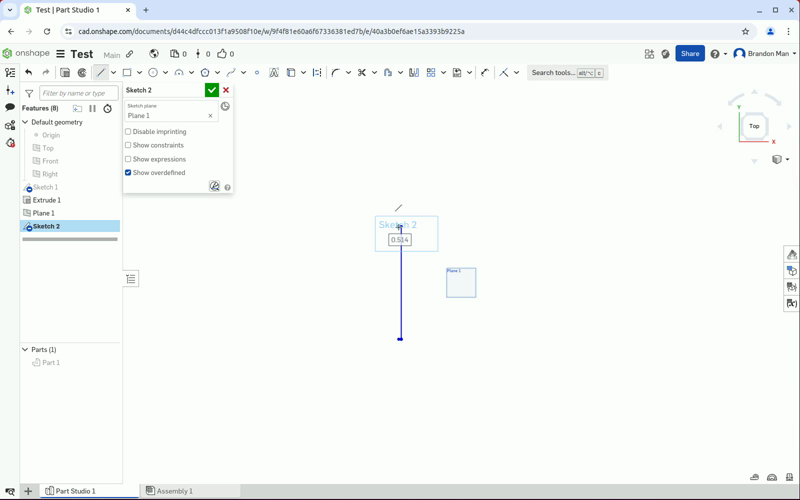
key_down(shift)
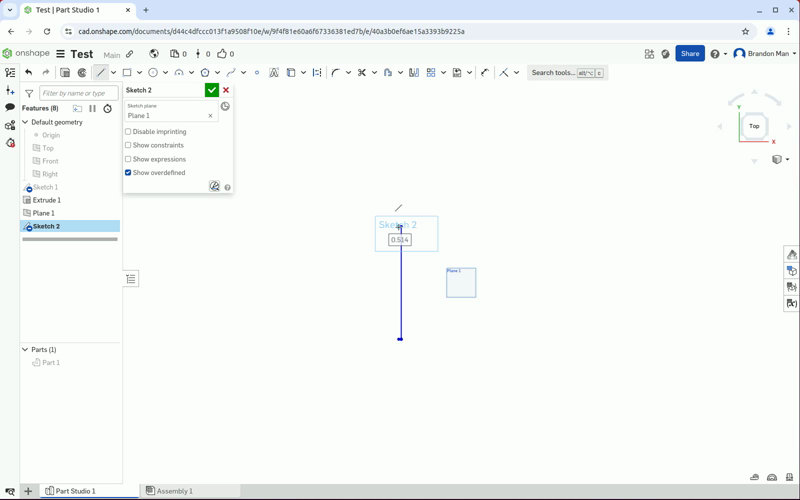
mouse_move(398, 339)
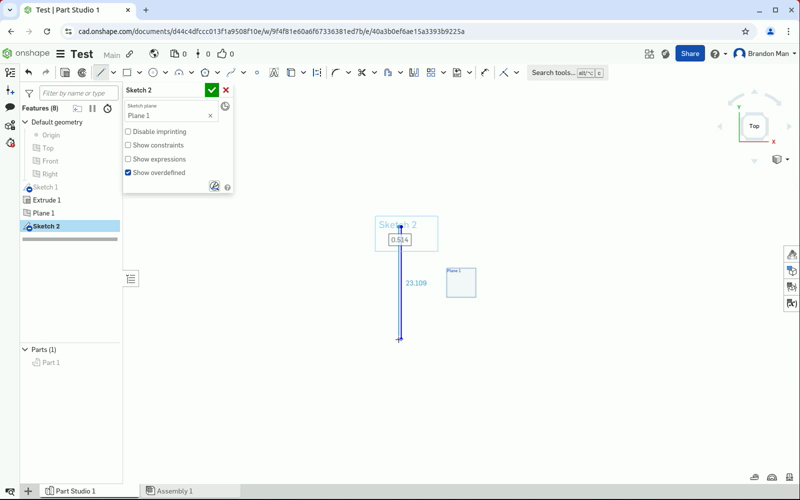
scroll(6)
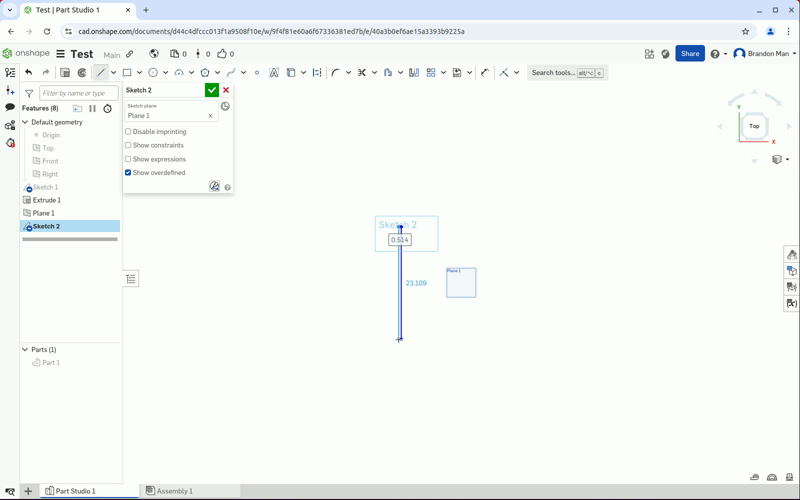
scroll(6)
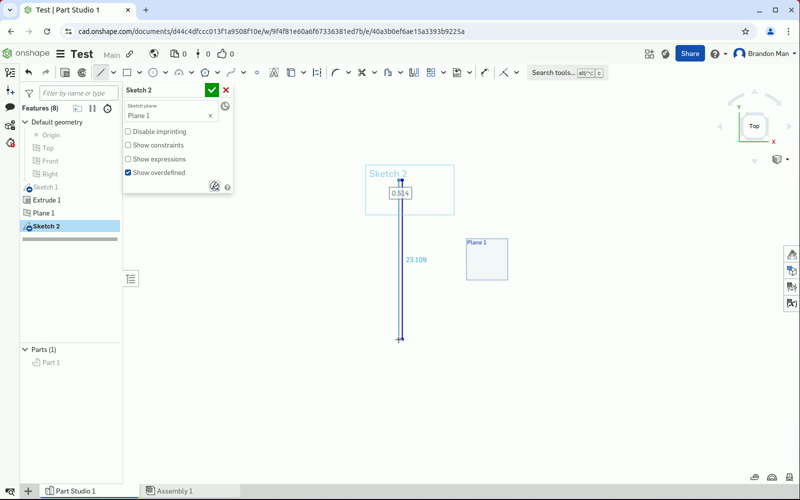
scroll(6)
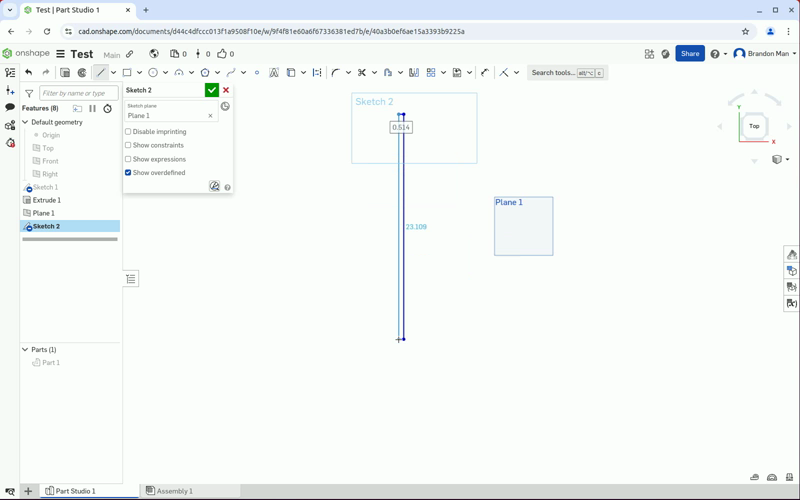
scroll(6)
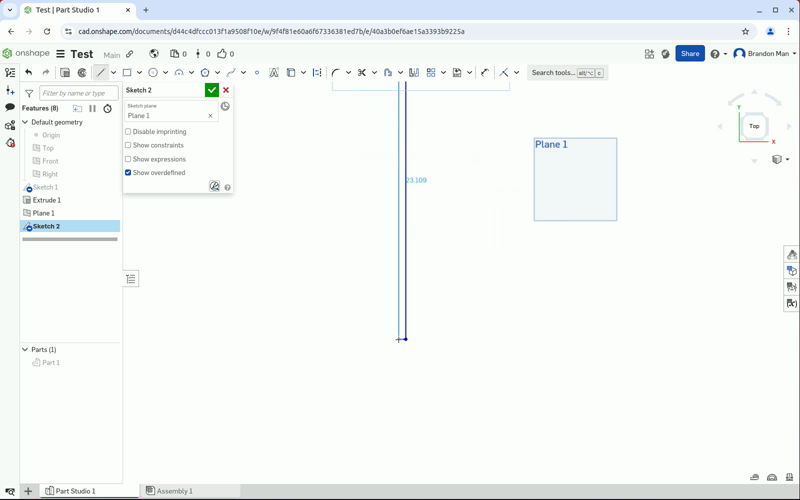
scroll(6)
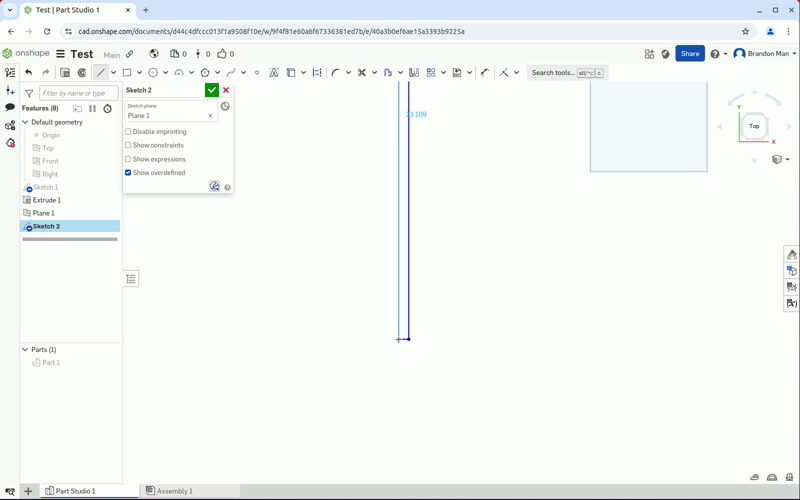
scroll(6)
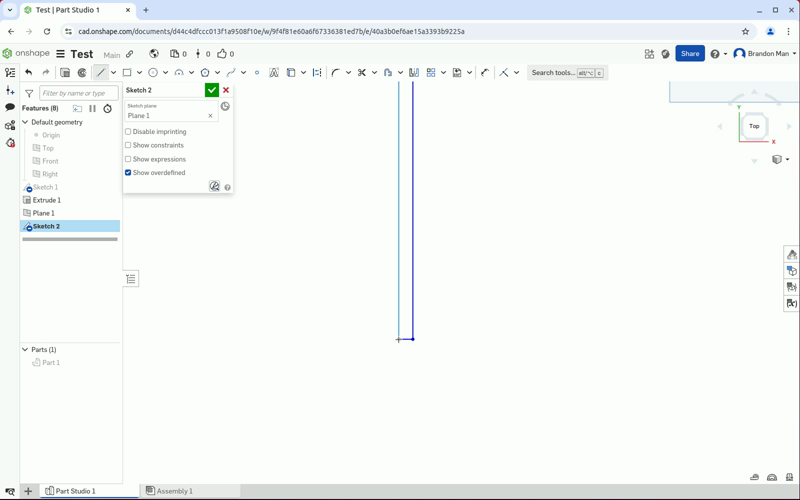
scroll(6)
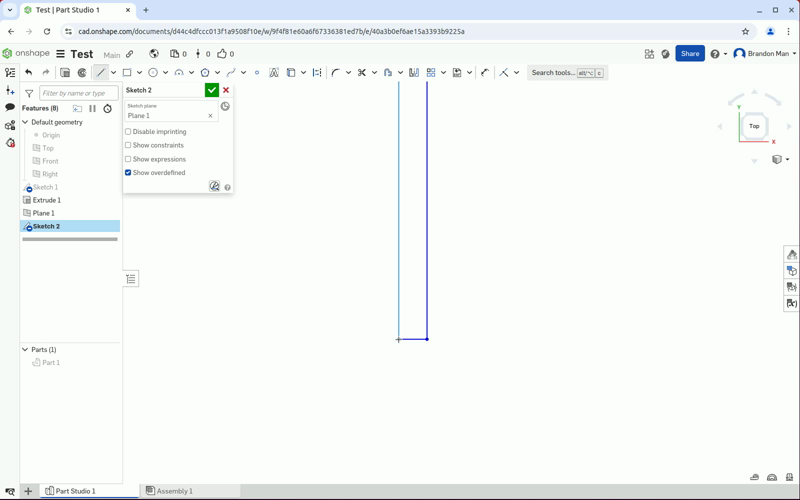
key_up(shift)
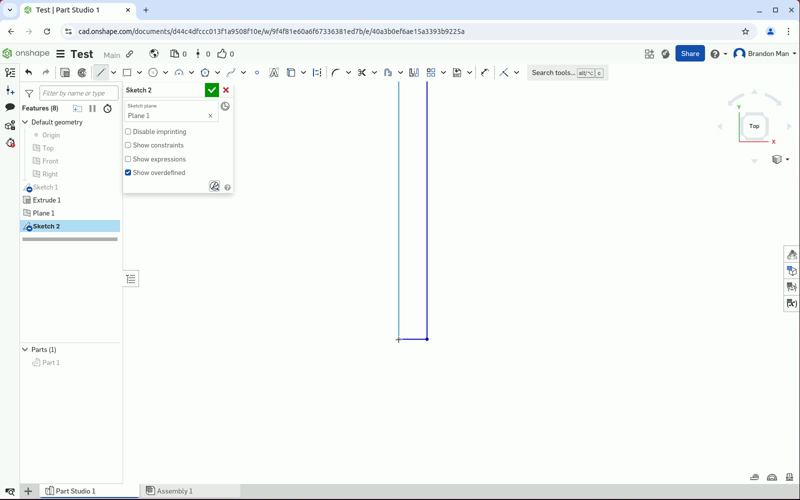
click(398, 339)
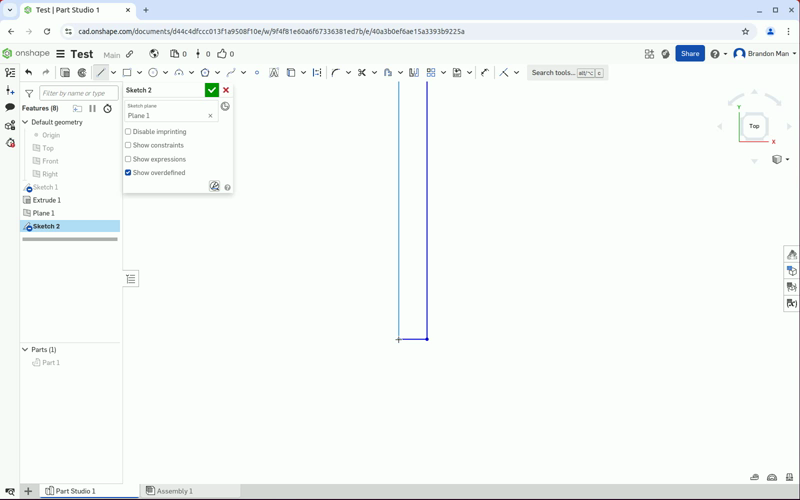
scroll(-6)
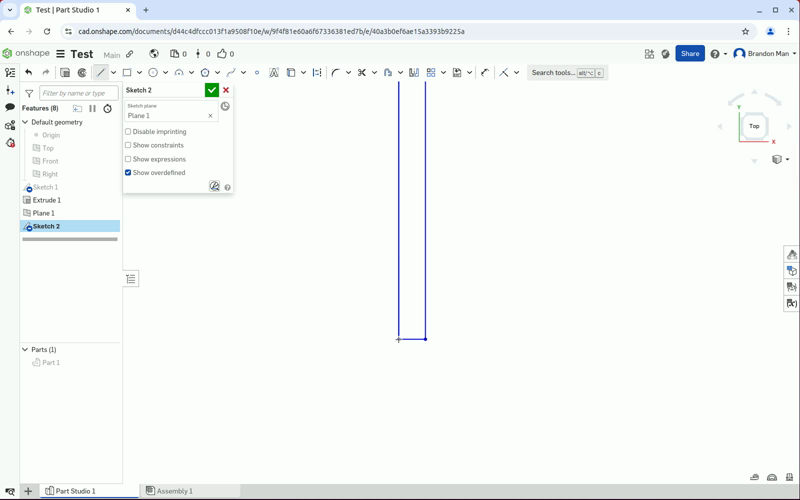
scroll(-6)
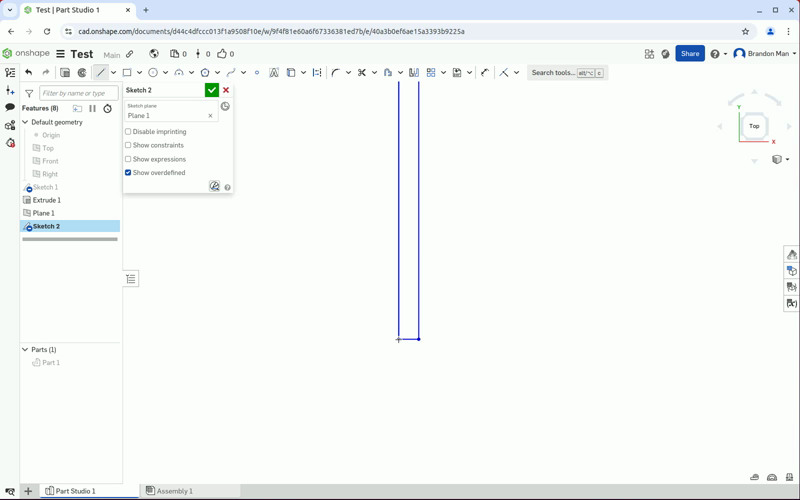
scroll(-6)
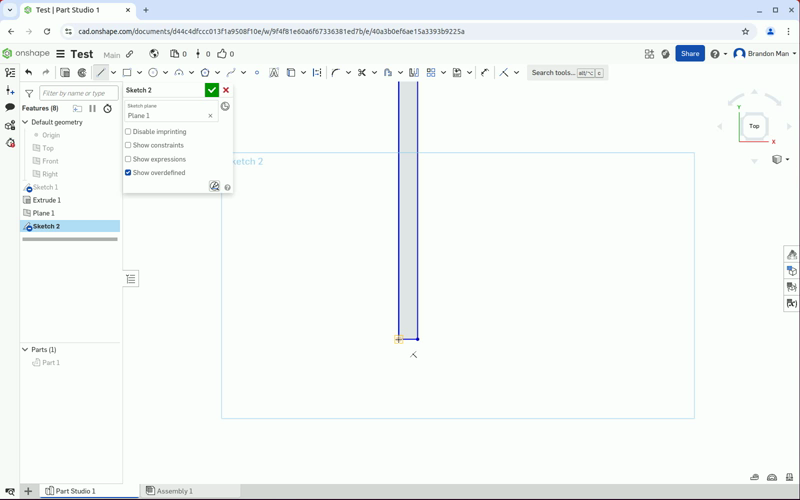
scroll(-6)
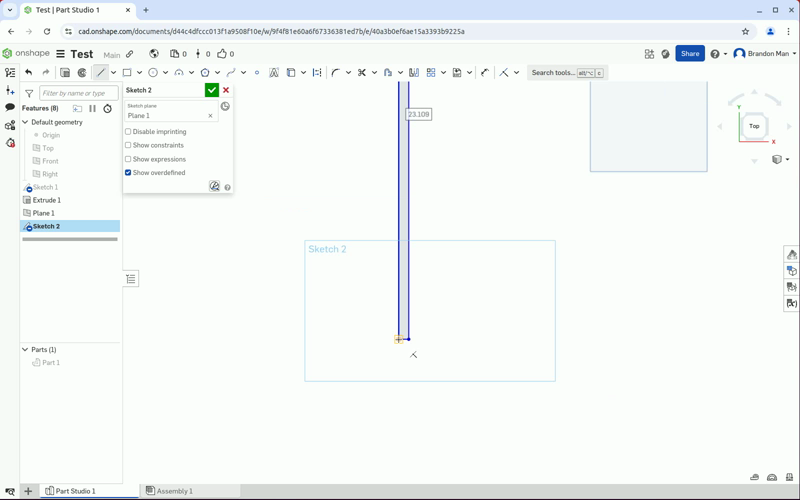
scroll(-6)
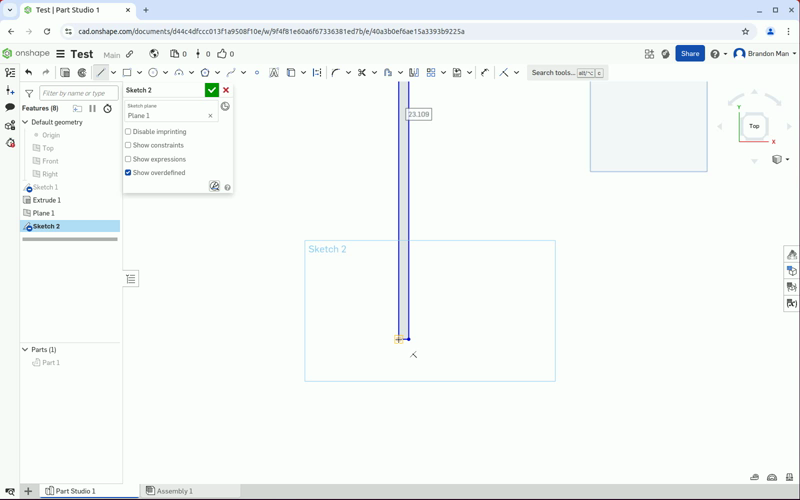
scroll(-6)
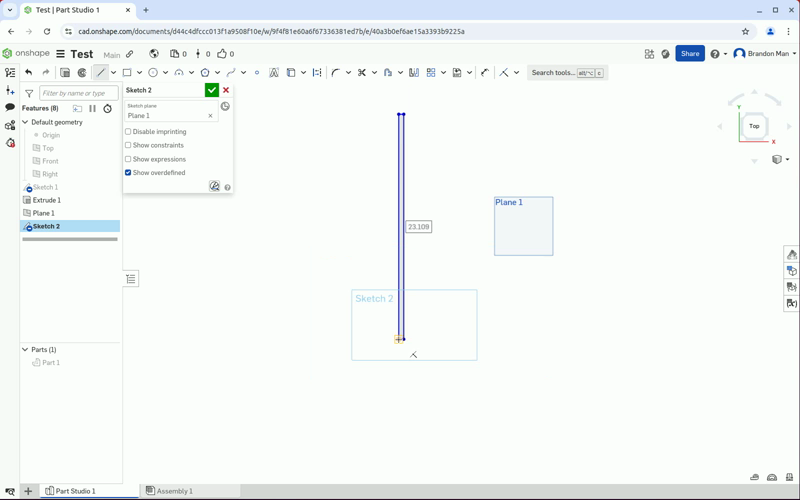
scroll(-6)
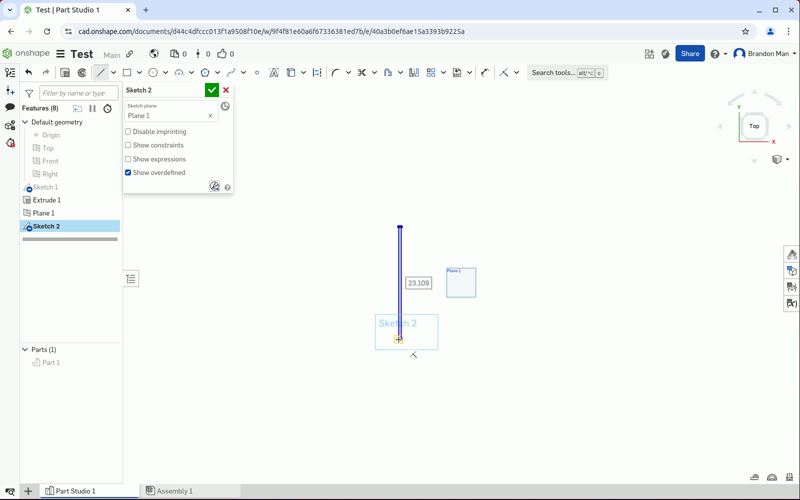
key(esc)
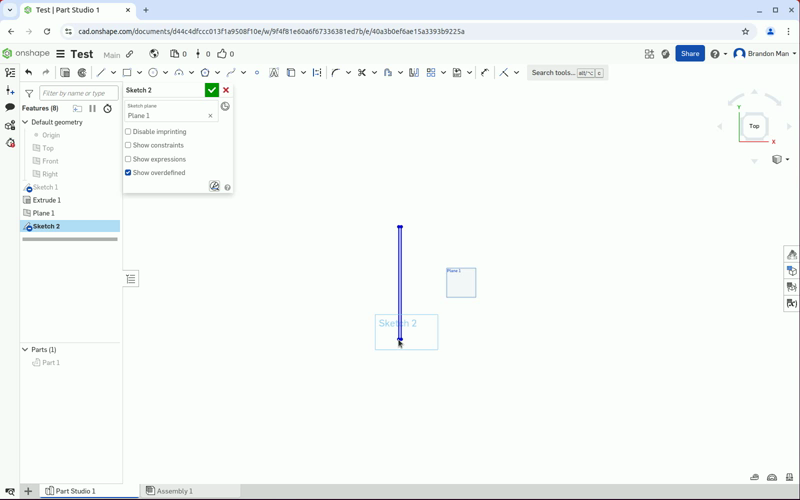
mouse_move(398, 283)
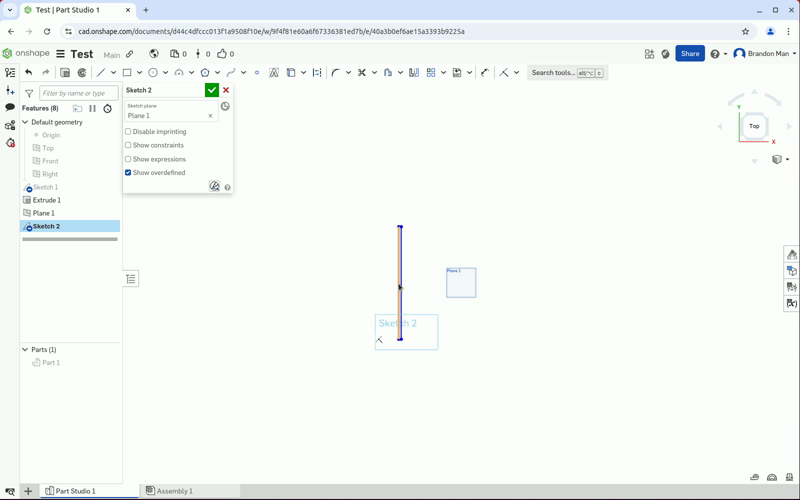
scroll(6)
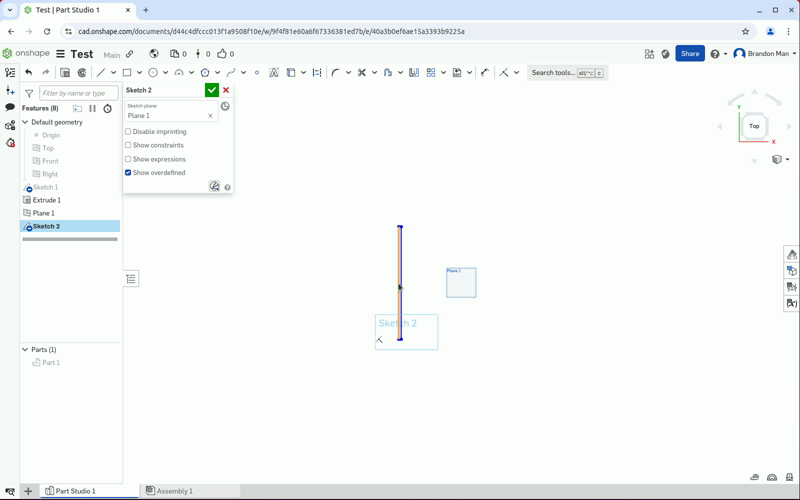
scroll(6)
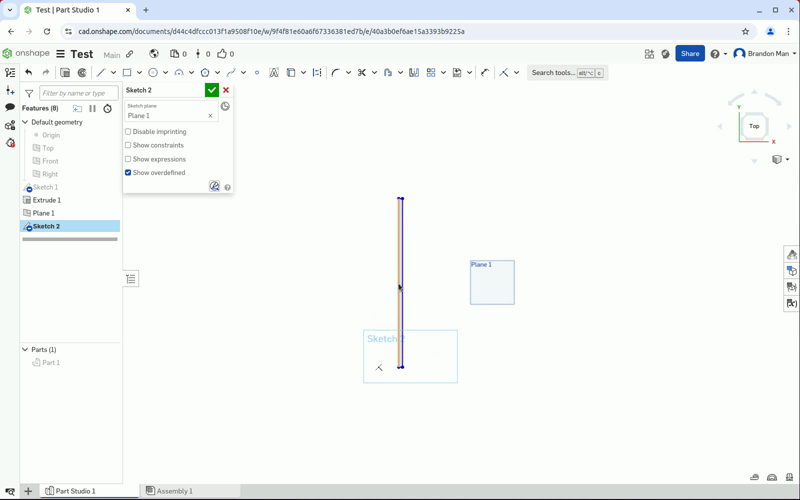
scroll(6)
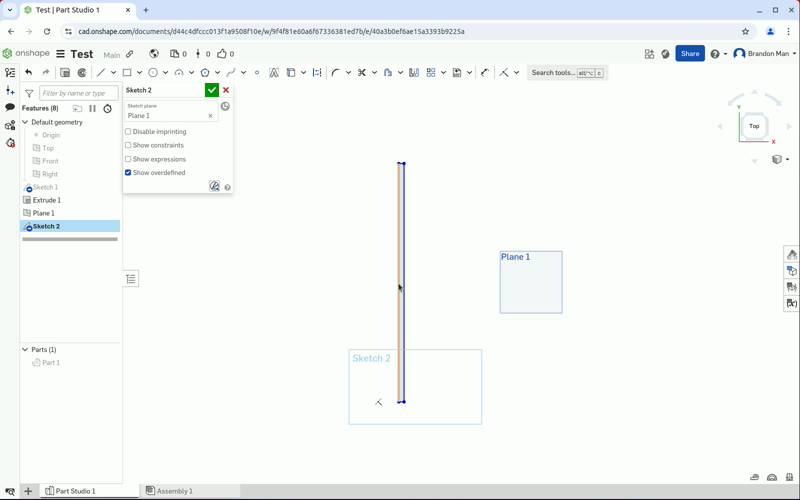
scroll(6)
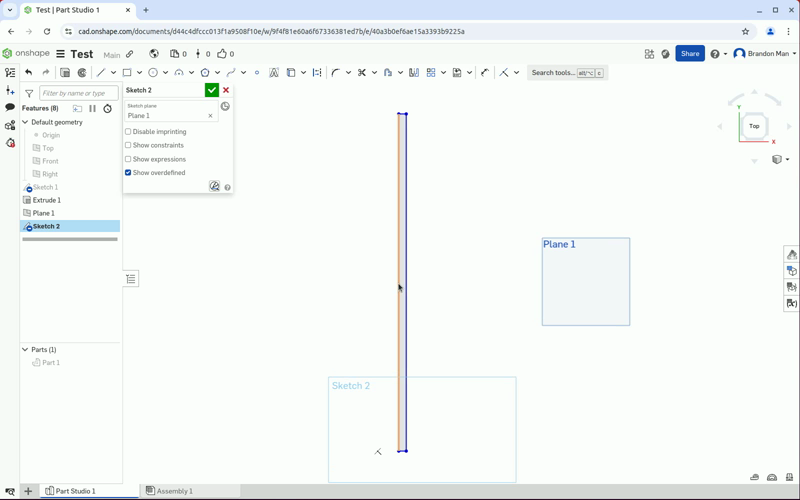
scroll(6)
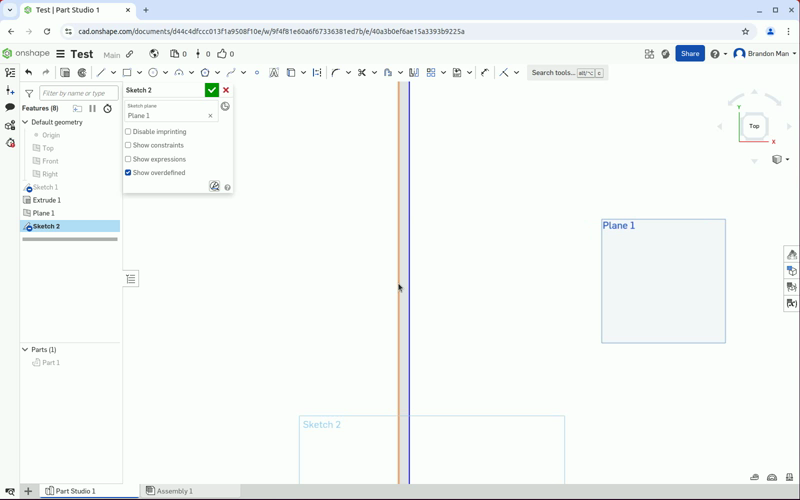
scroll(6)
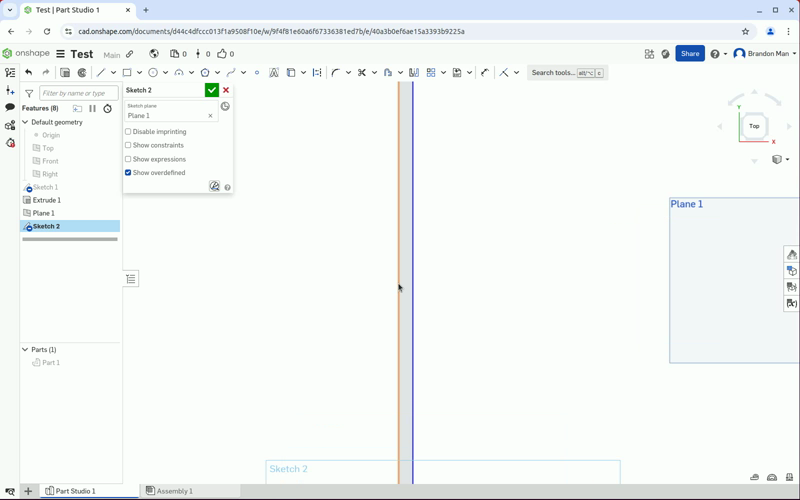
scroll(6)
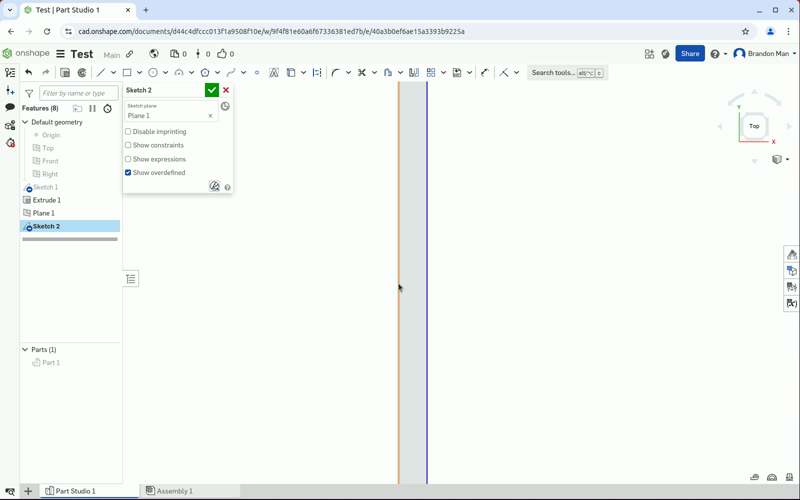
click(398, 283)
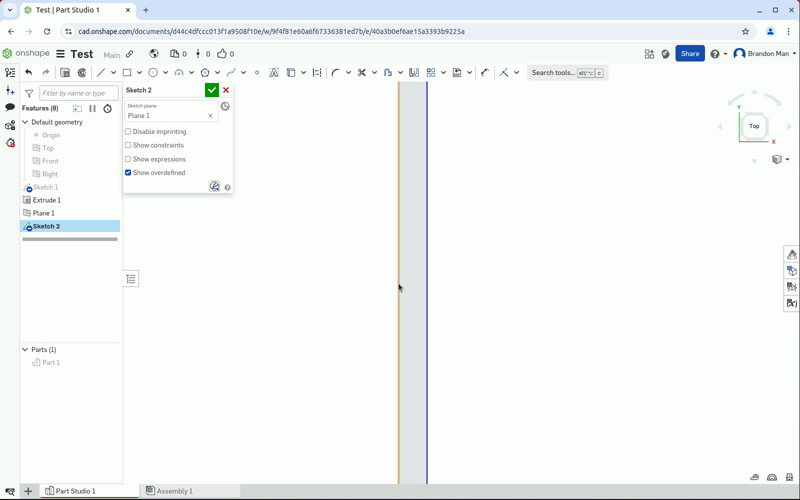
scroll(-6)
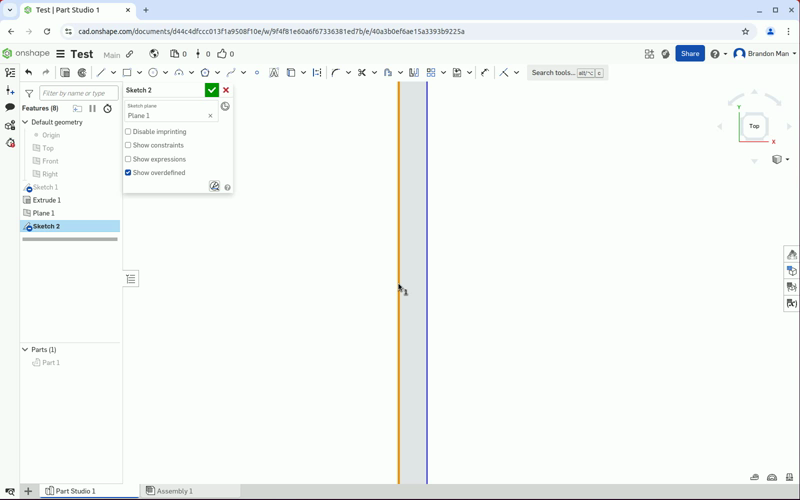
scroll(-6)
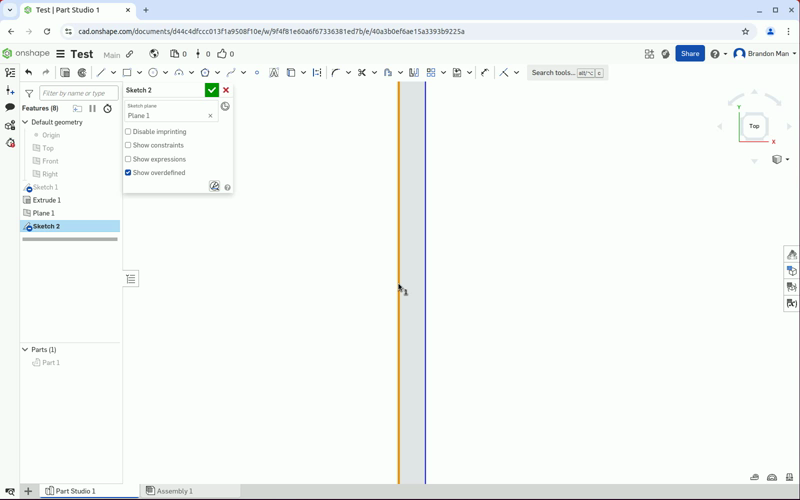
scroll(-6)
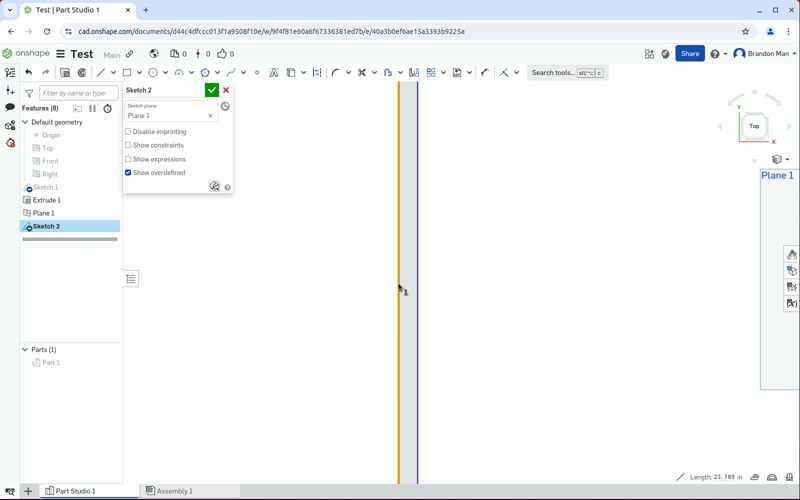
scroll(-6)
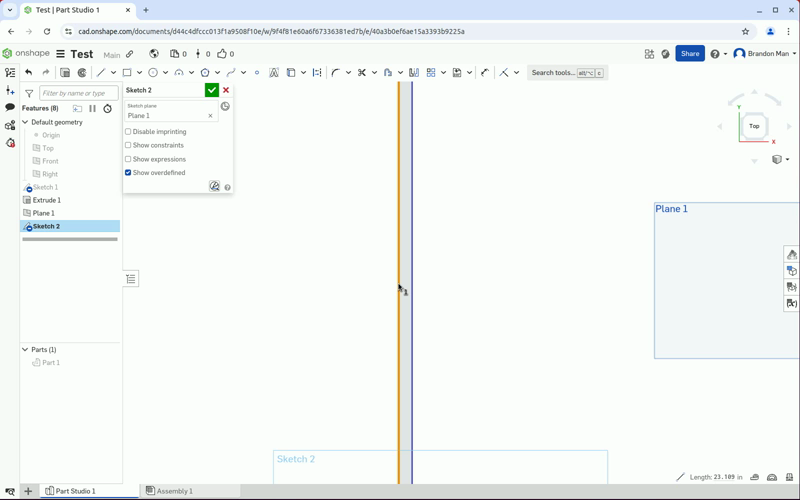
scroll(-6)
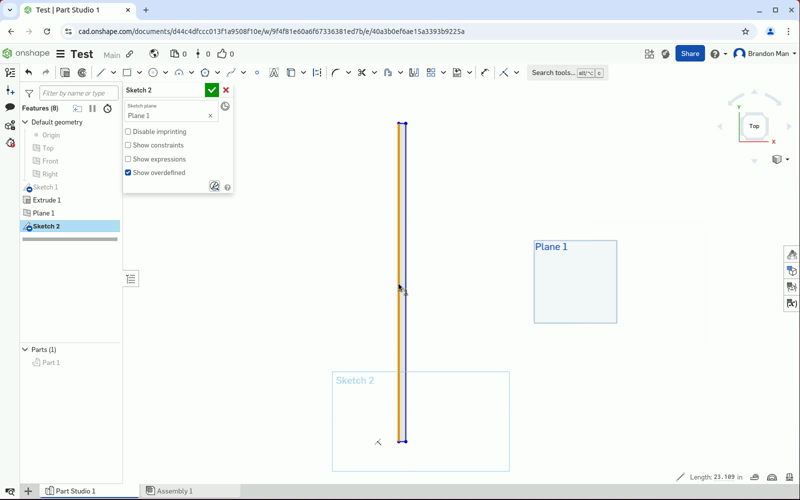
scroll(-6)
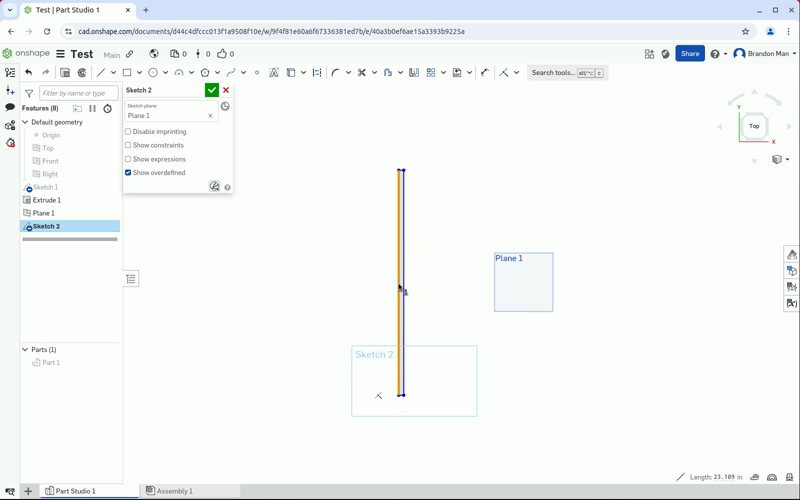
scroll(-6)
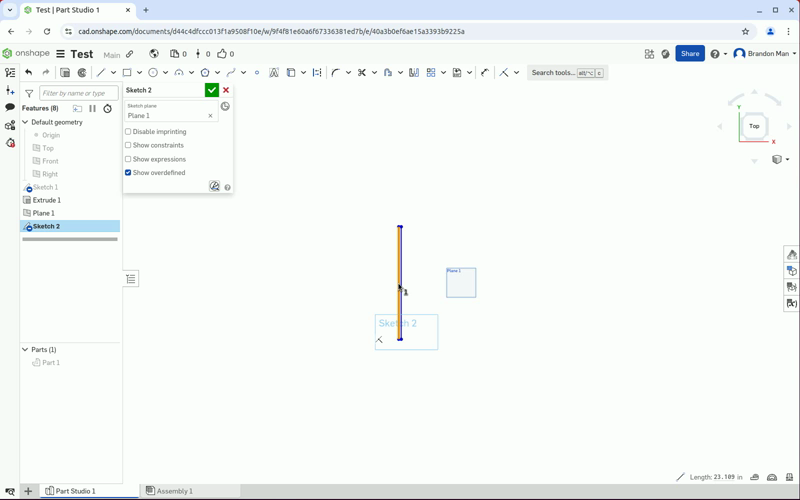
mouse_move(73, 352)
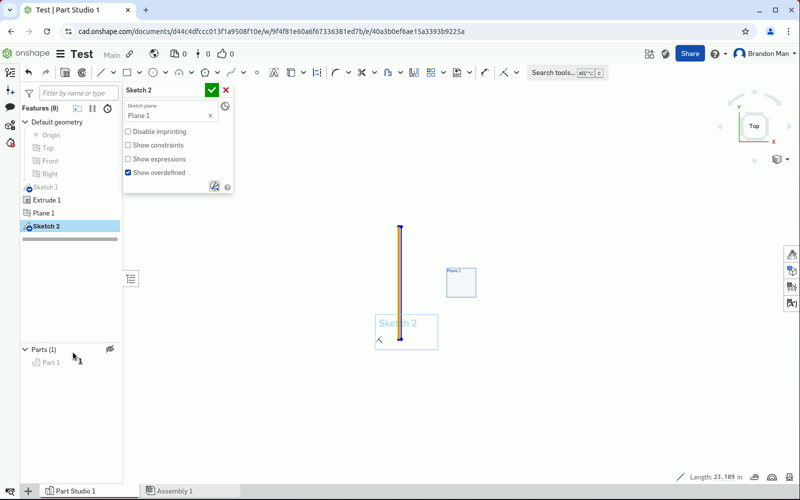
key(shift+y)
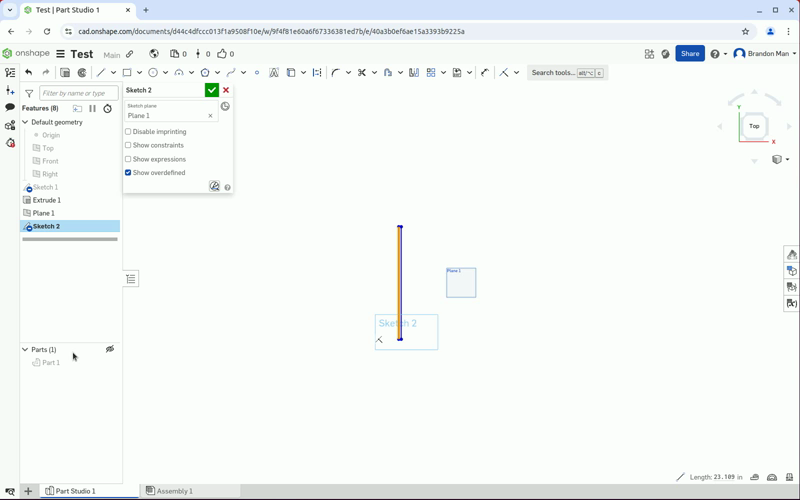
key(shift+e)
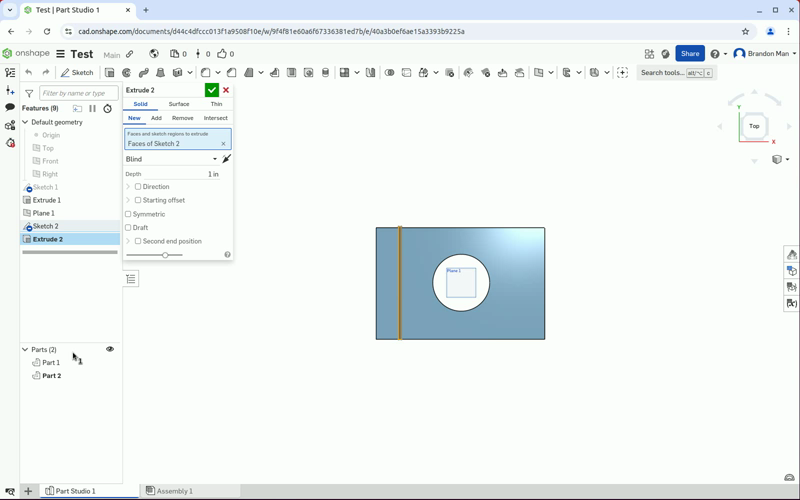
mouse_move(143, 106)
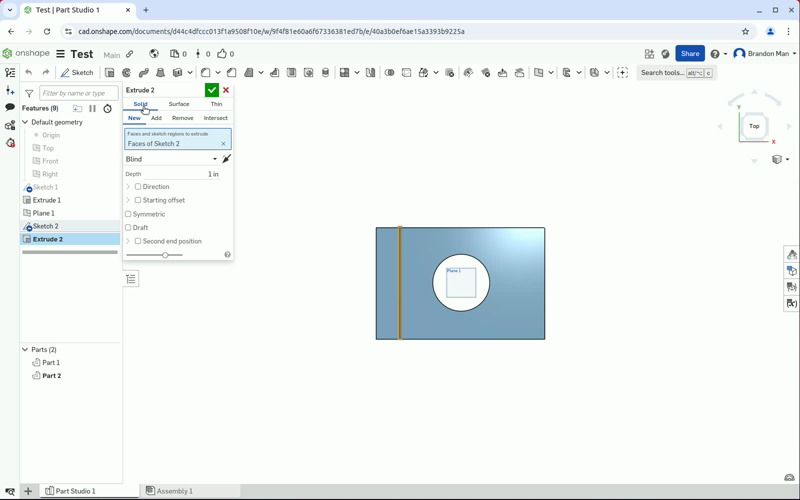
click(143, 106)
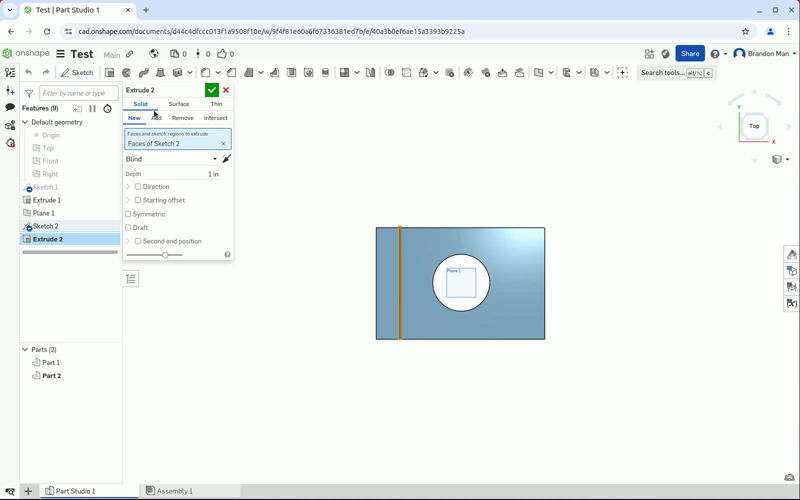
mouse_move(186, 120)
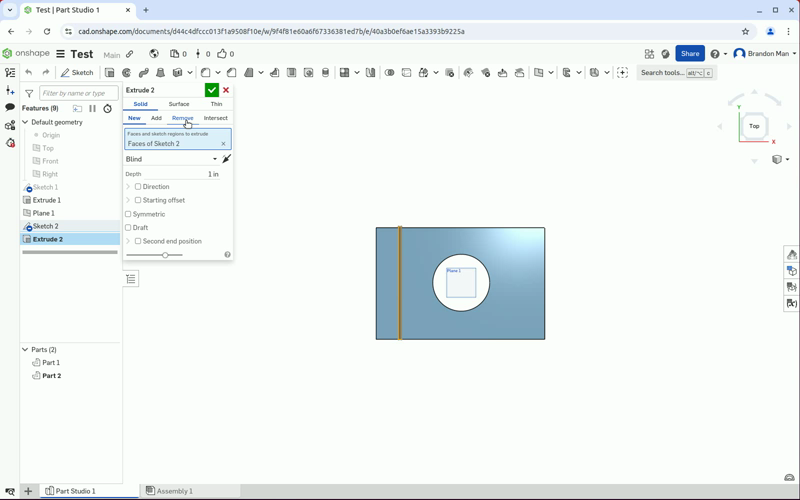
click(186, 120)
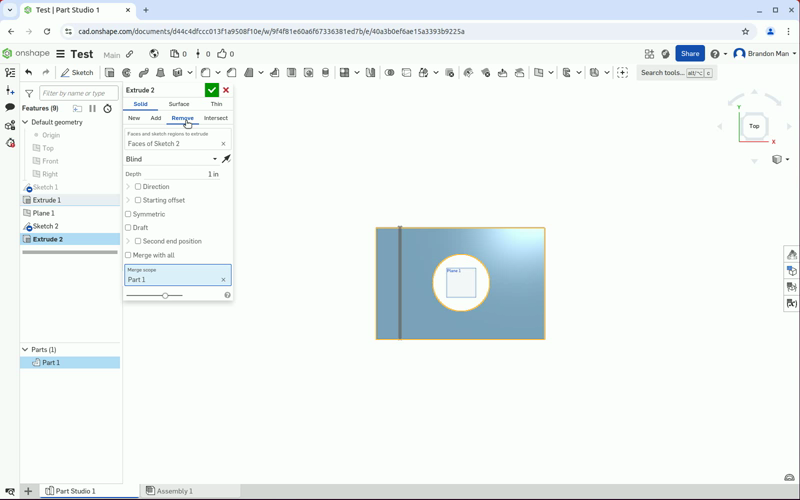
key(tab, 4)
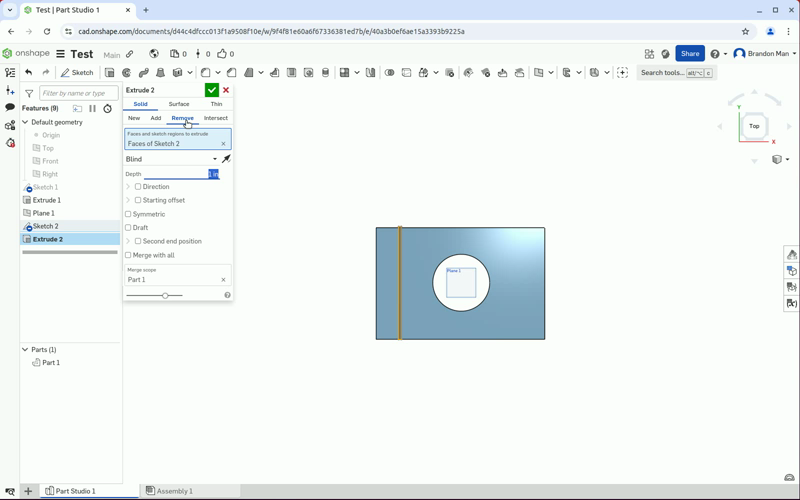
text(2.407)
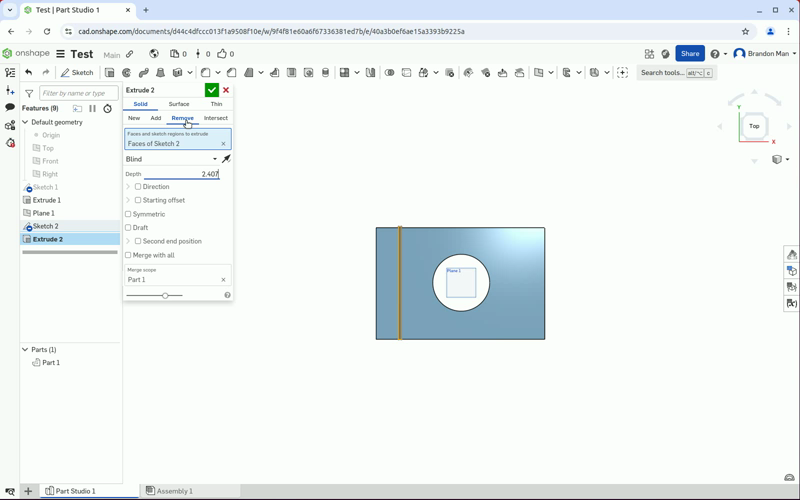
key(tab, 6)
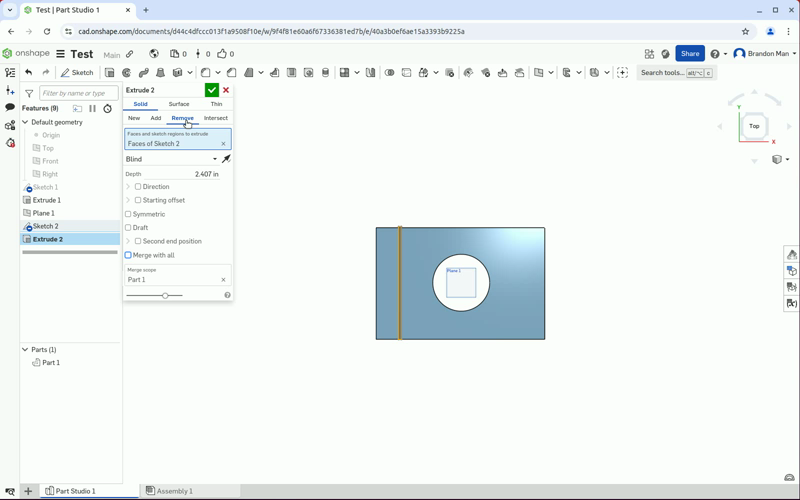
key(space)
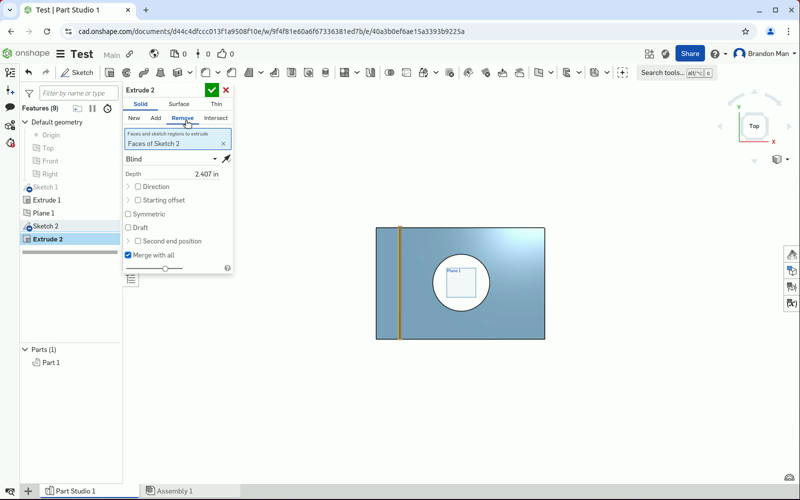
key(enter)
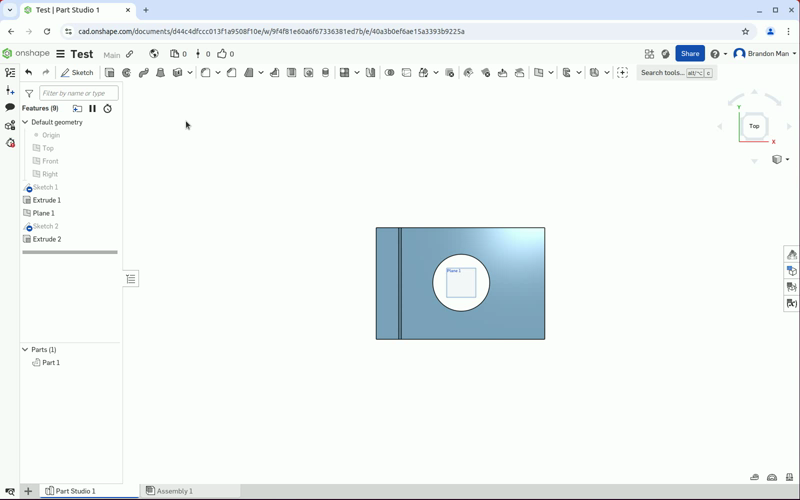
key(shift+h)
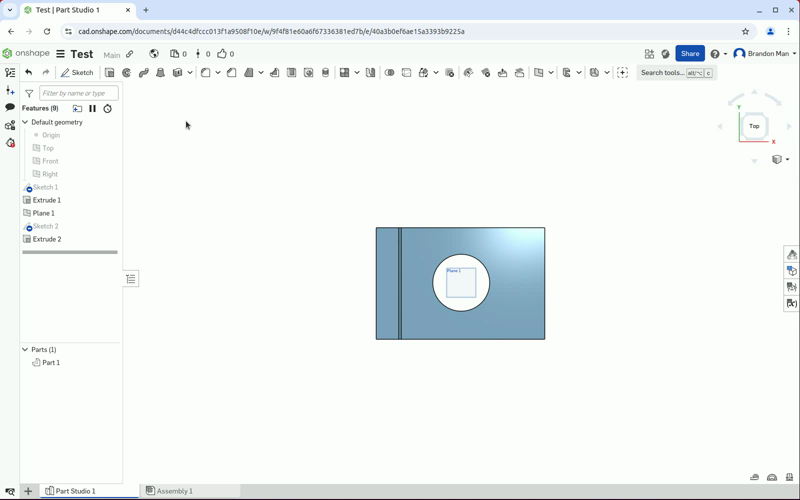
key(shift+h)
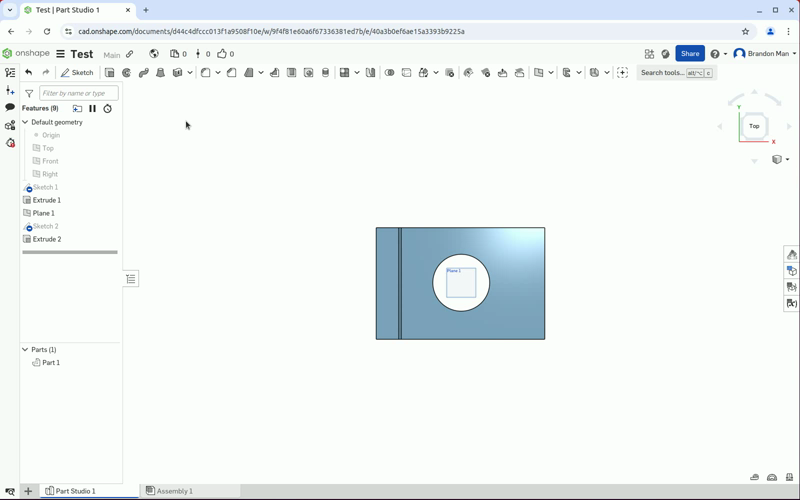
mouse_move(73, 189)
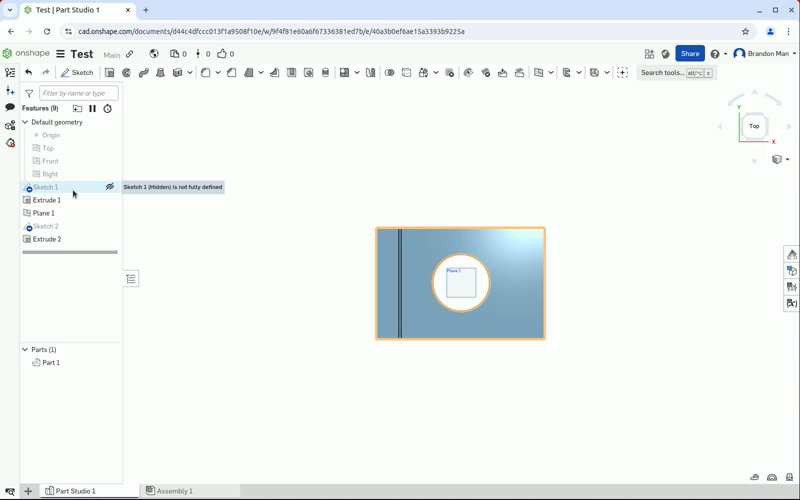
click(73, 189)
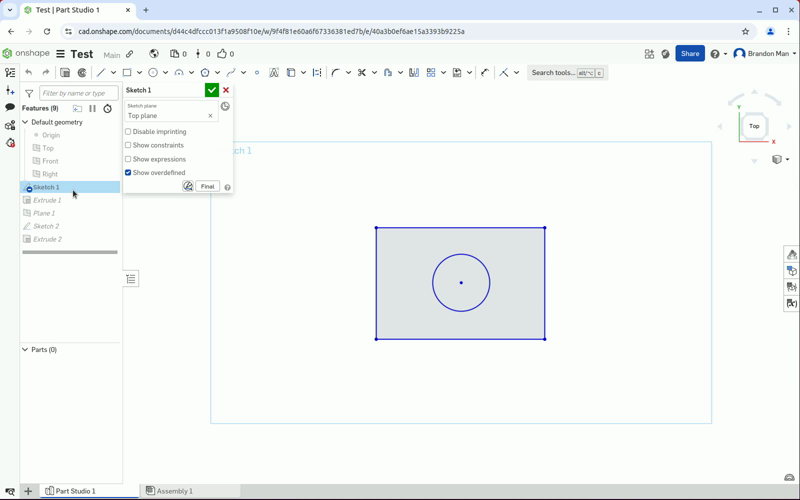
mouse_move(229, 92)
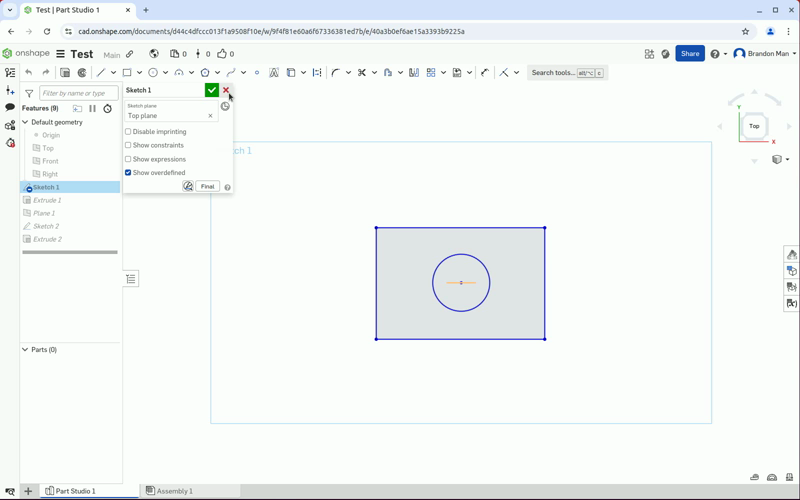
click(229, 92)
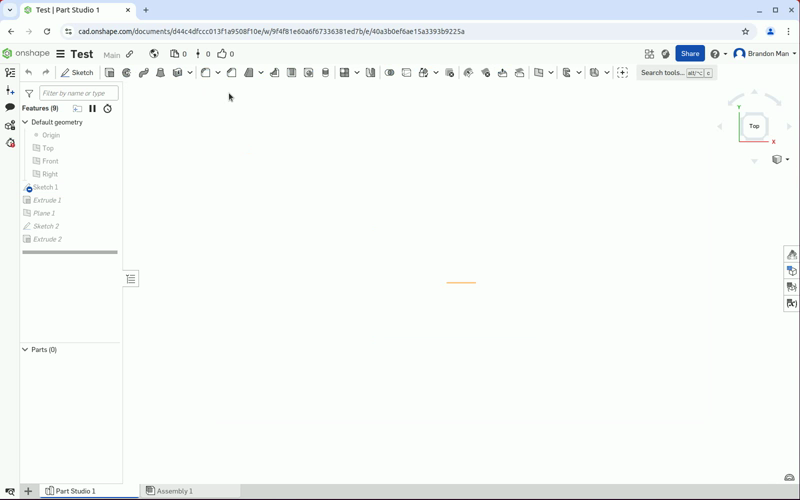
key(shift+s)
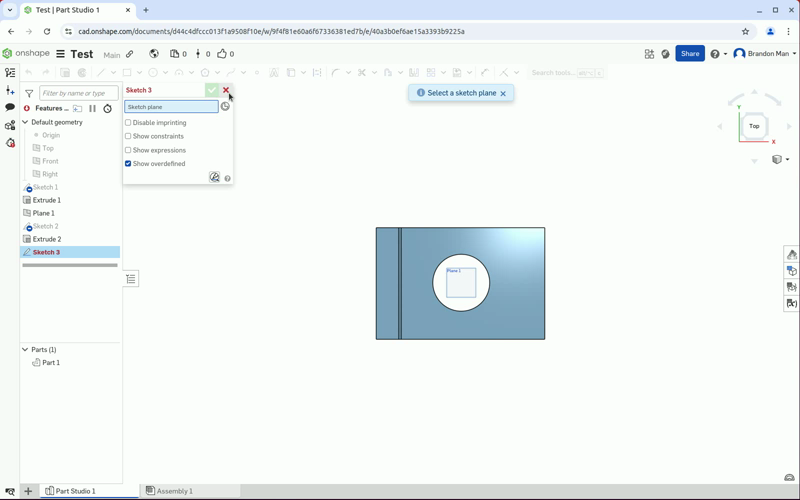
mouse_move(73, 215)
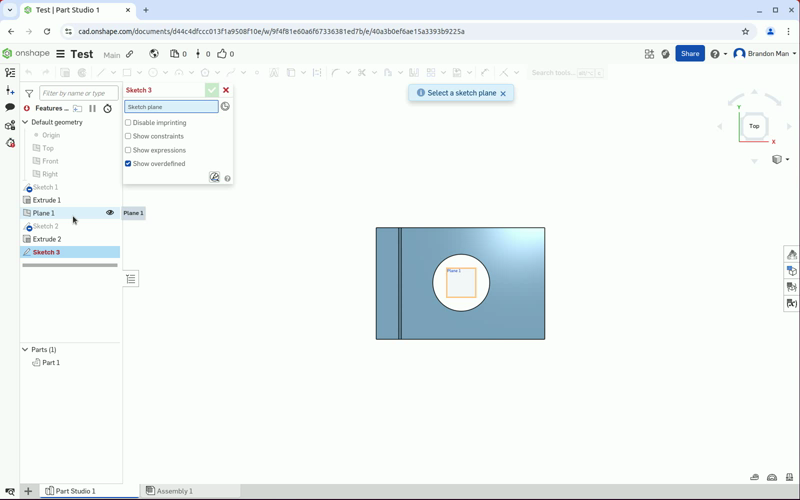
click(73, 215)
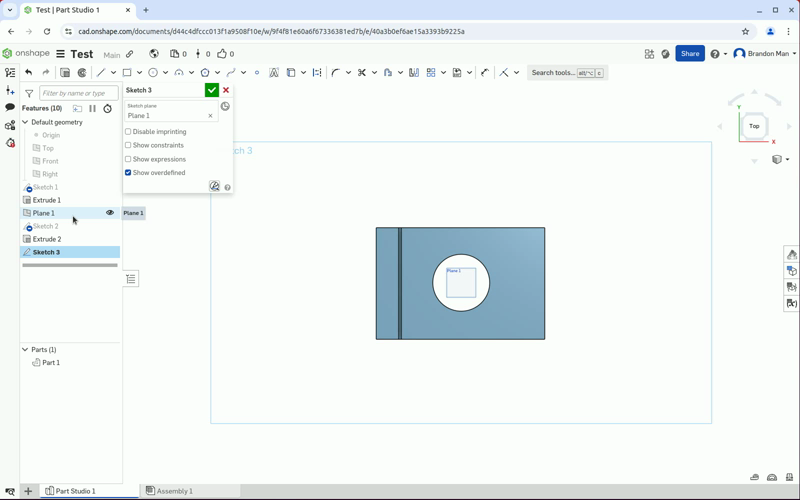
mouse_move(73, 352)
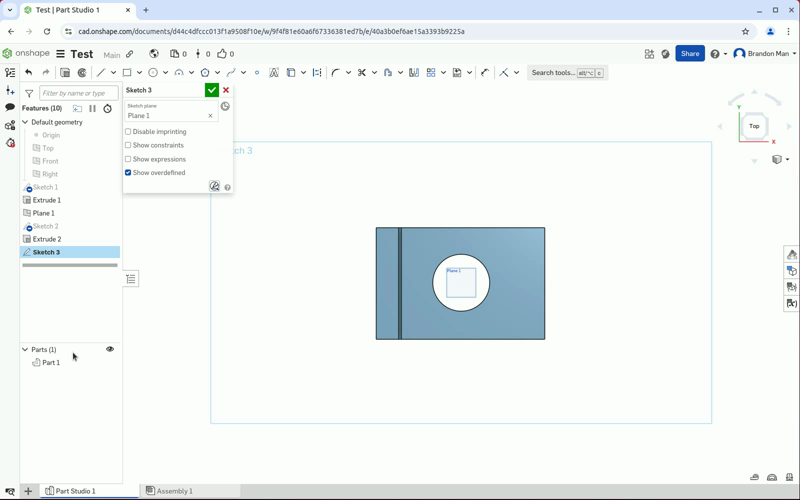
key(y)
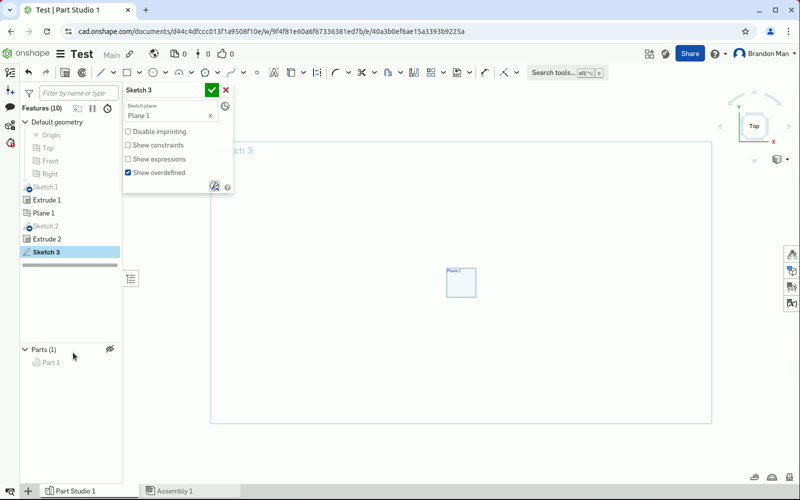
key(l)
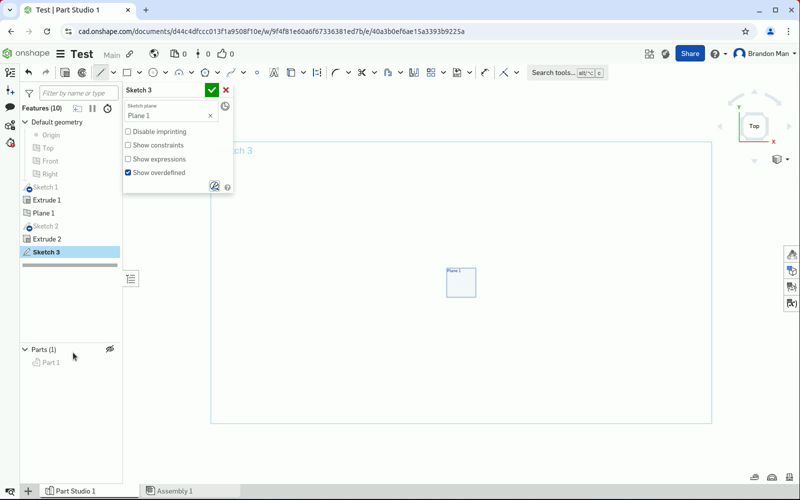
key_down(shift)
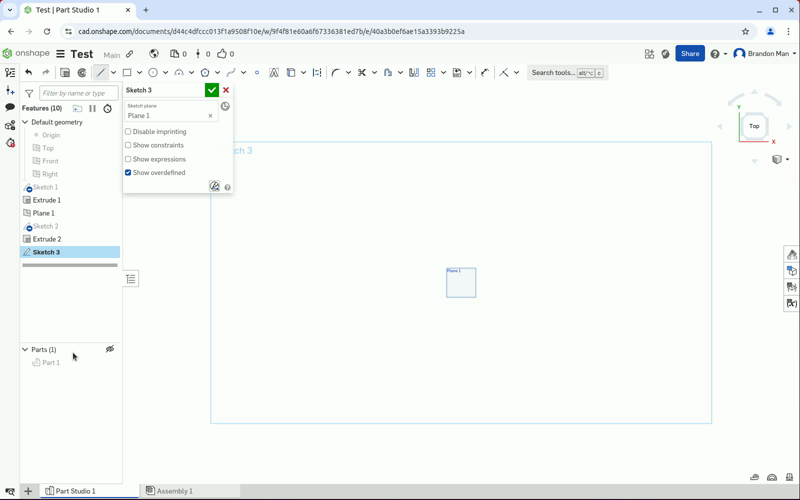
mouse_move(446, 339)
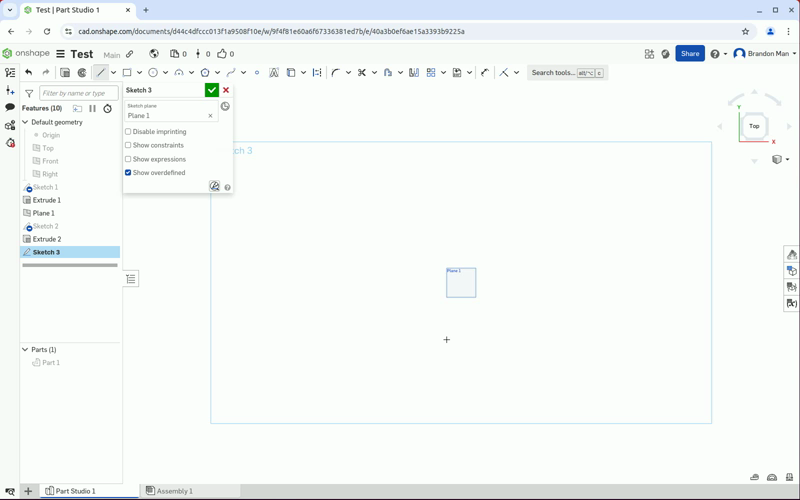
click(446, 339)
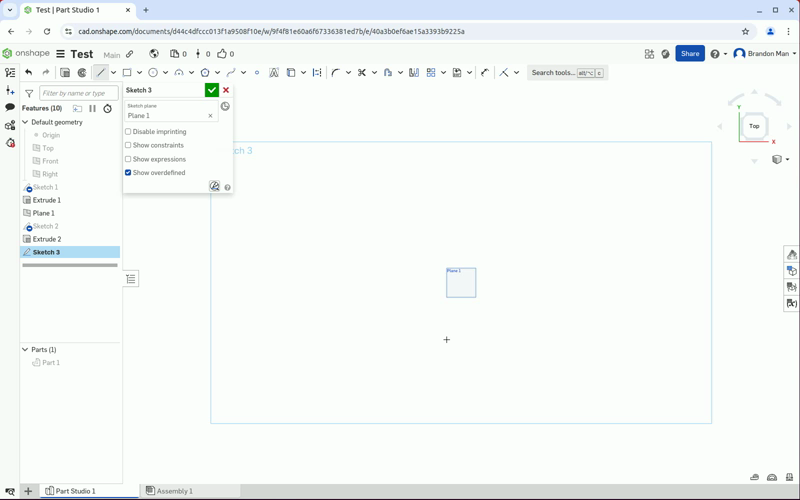
key_up(shift)
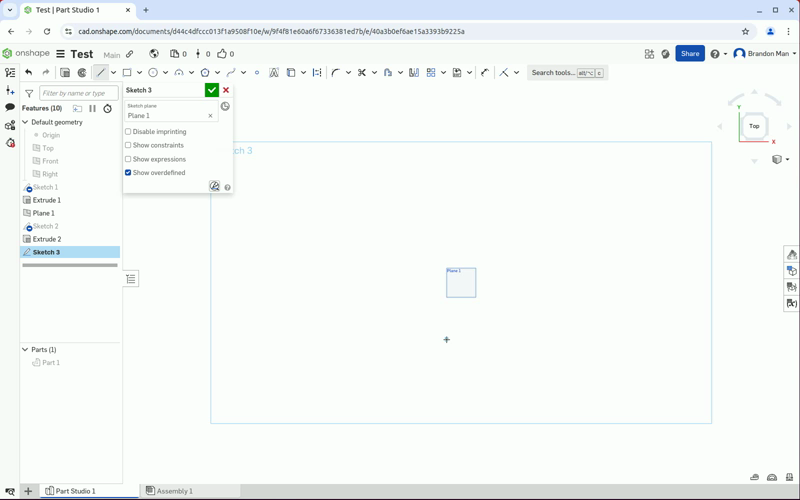
key_down(shift)
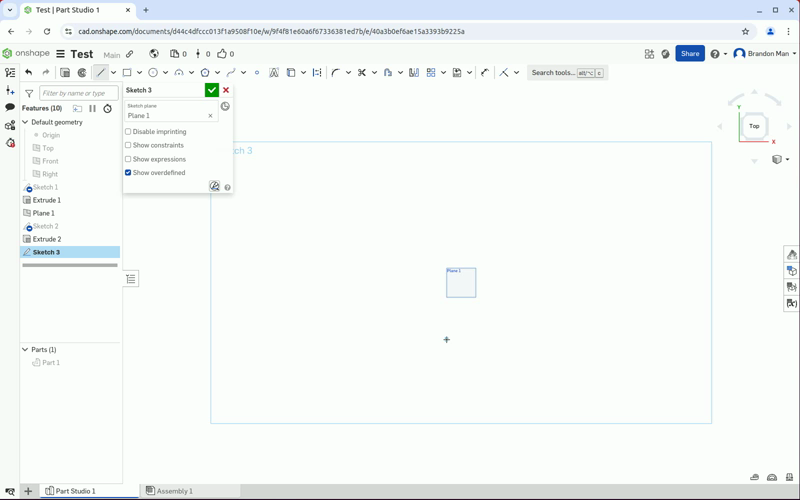
mouse_move(476, 339)
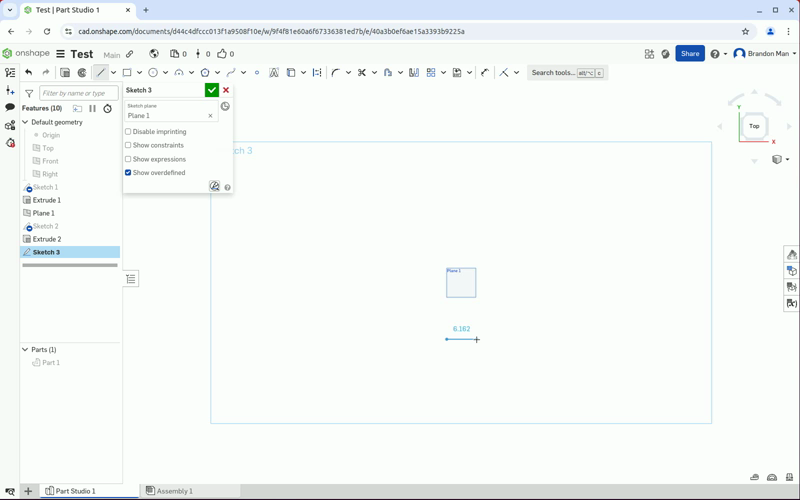
mouse_move(475, 339)
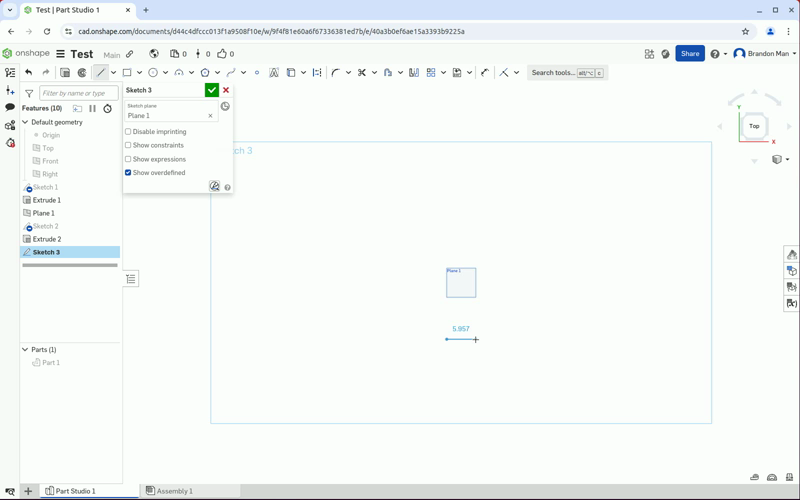
click(475, 339)
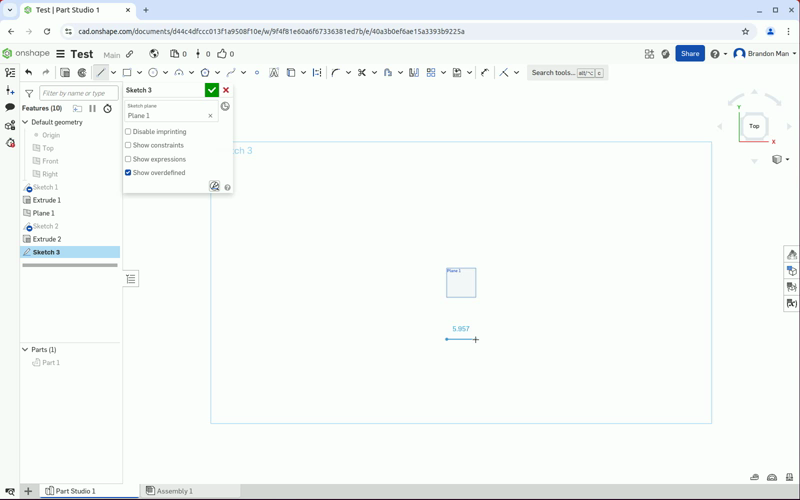
key_up(shift)
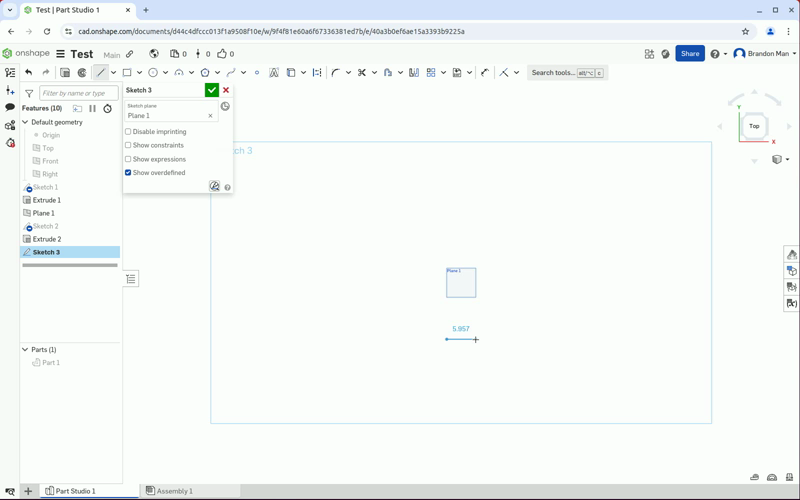
key_down(shift)
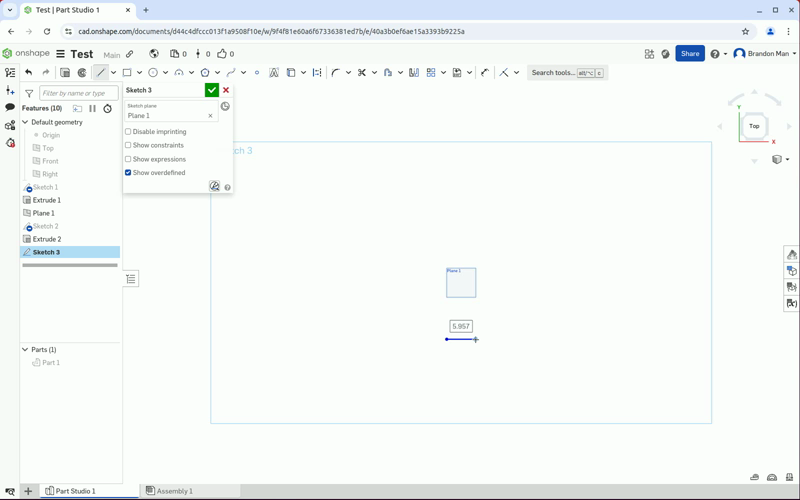
mouse_move(505, 339)
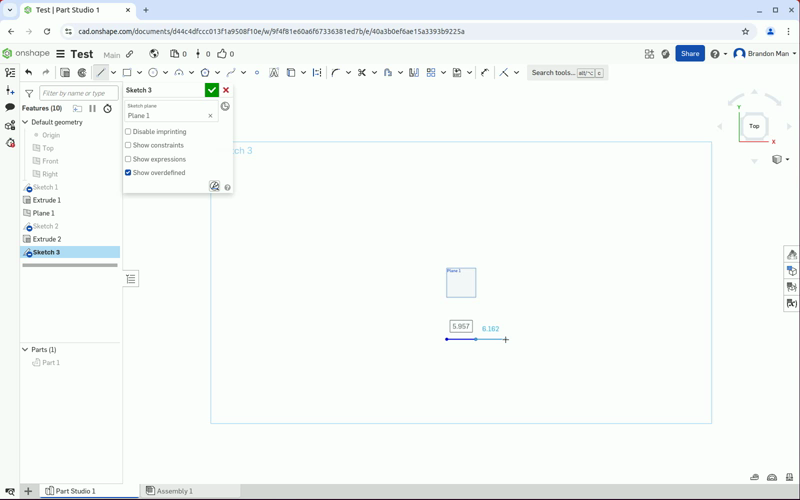
mouse_move(475, 306)
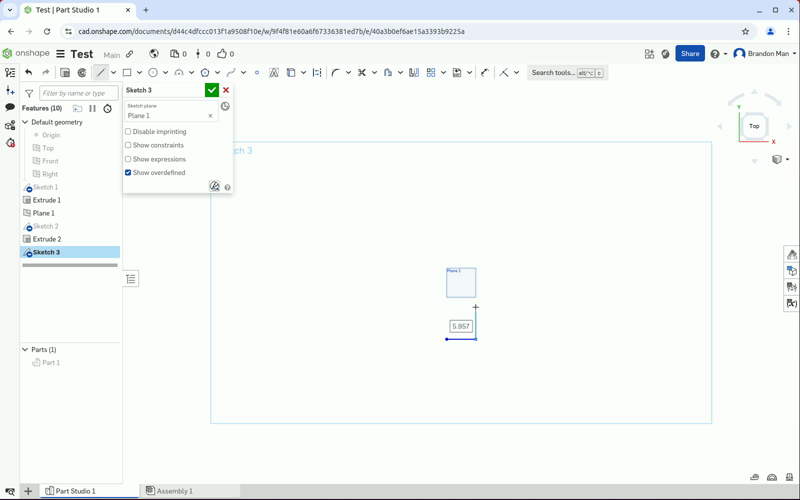
click(475, 306)
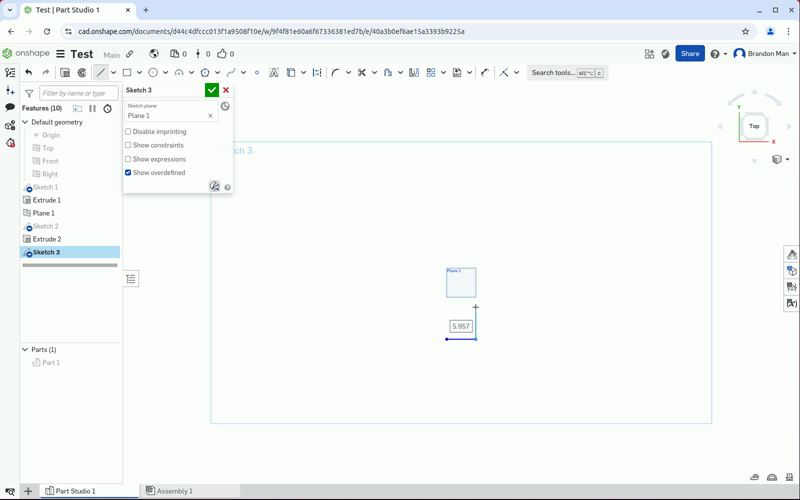
key_up(shift)
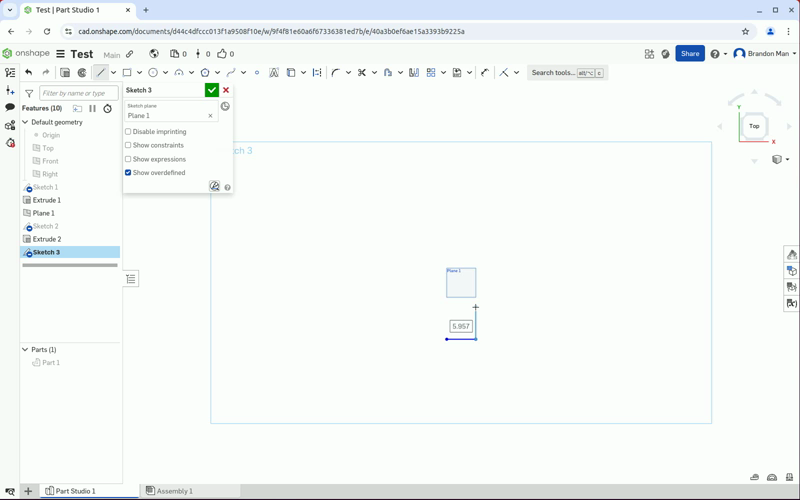
key(esc)
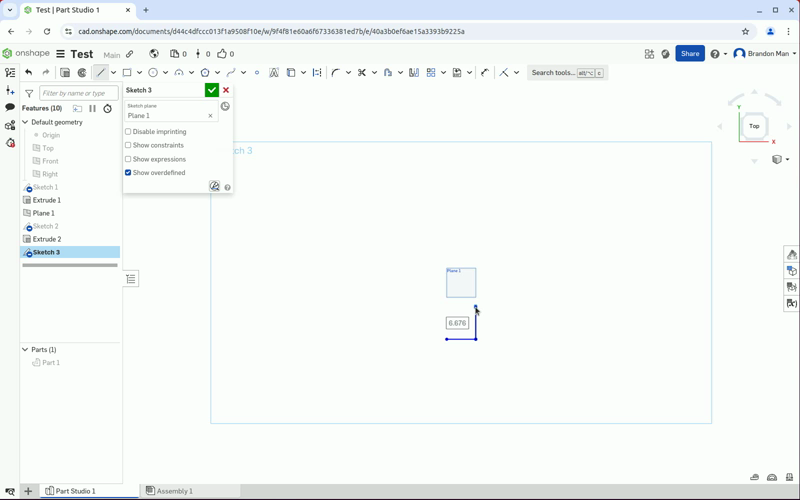
key(a)
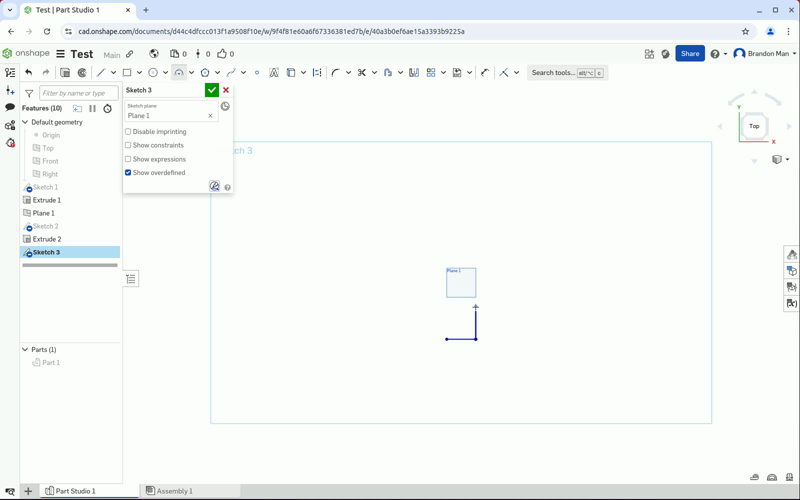
mouse_move(475, 306)
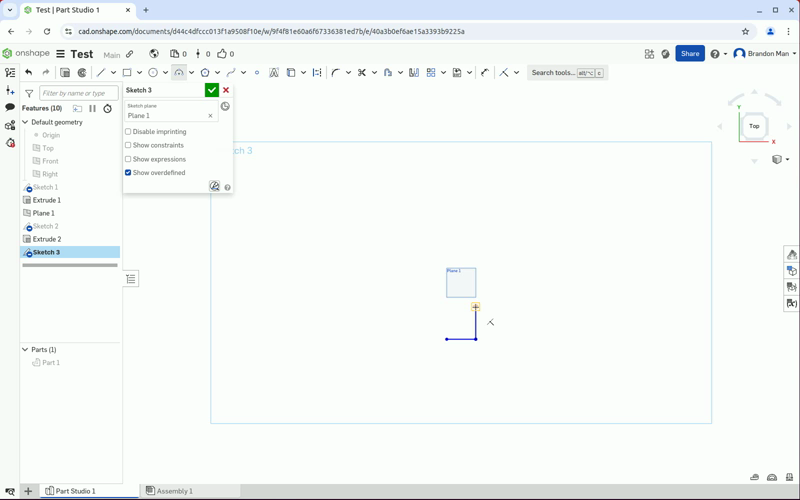
click(475, 306)
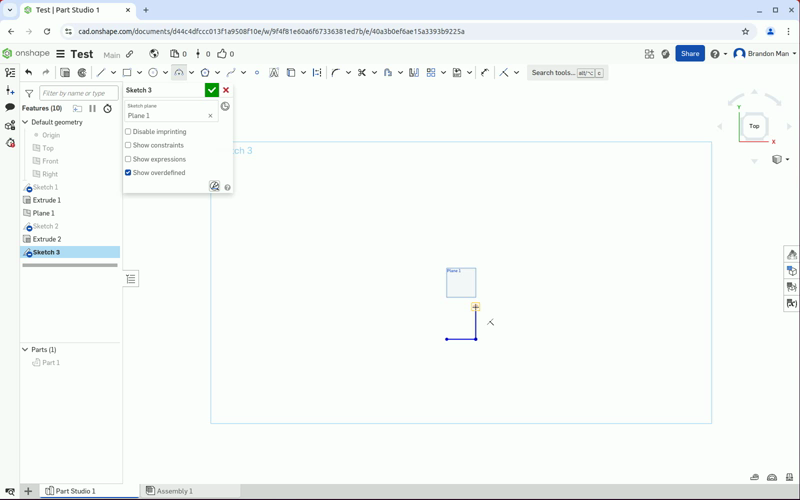
key_down(shift)
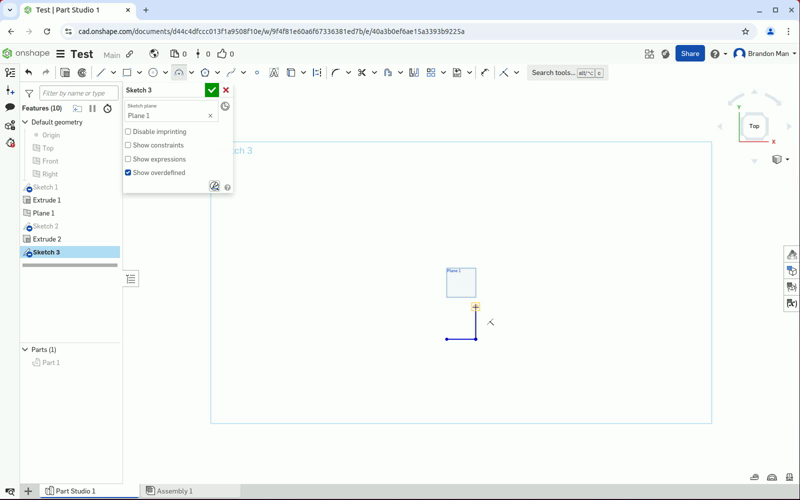
mouse_move(446, 306)
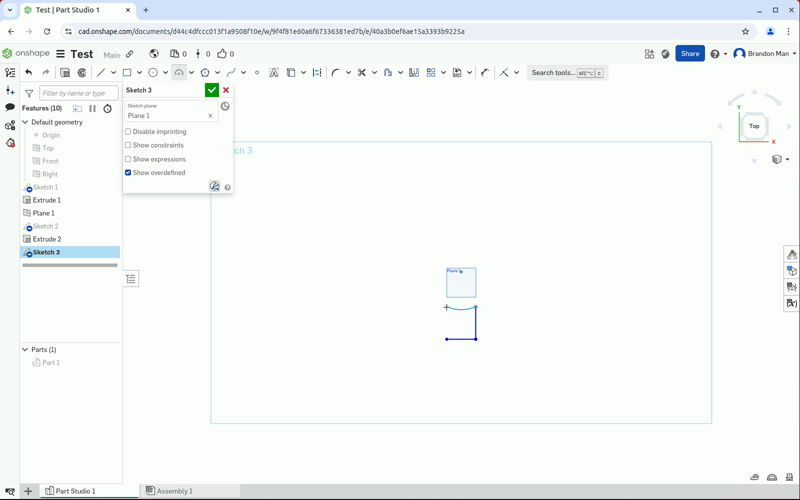
click(446, 306)
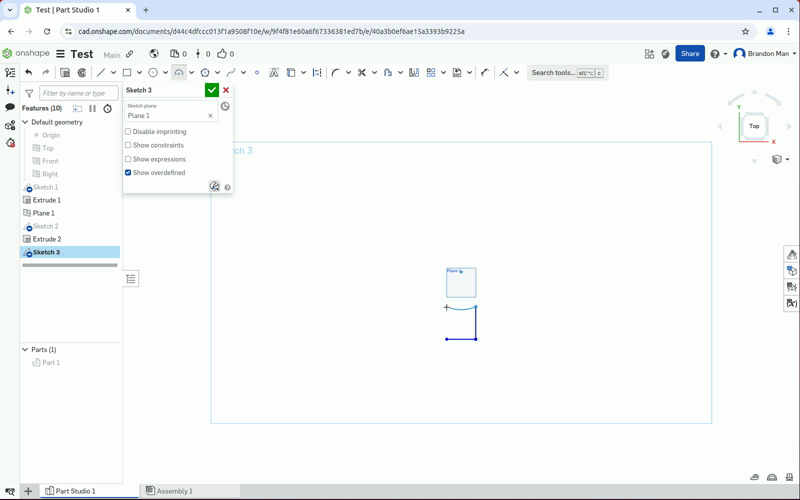
mouse_move(461, 310)
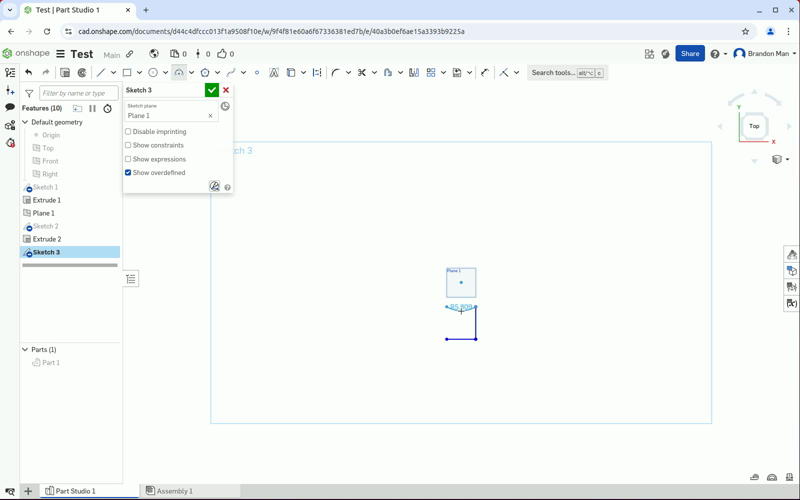
click(461, 310)
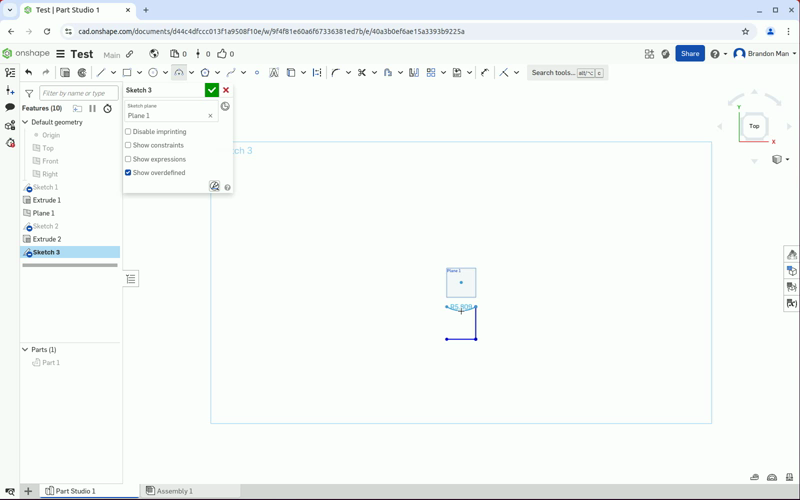
key_up(shift)
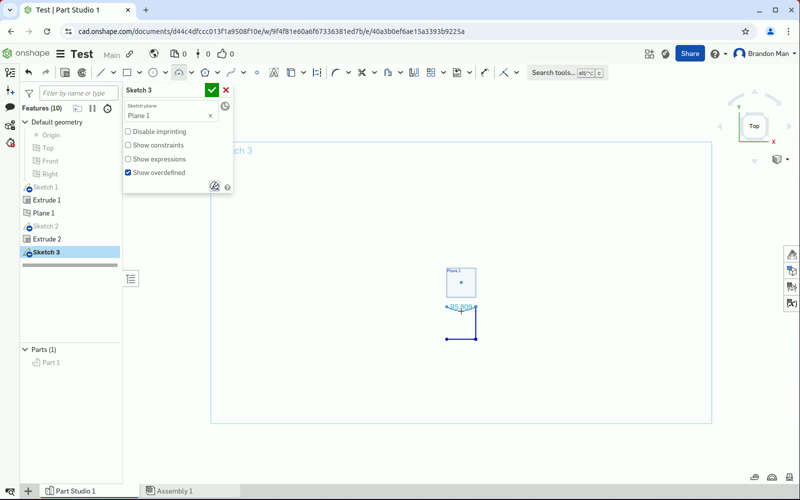
key(esc)
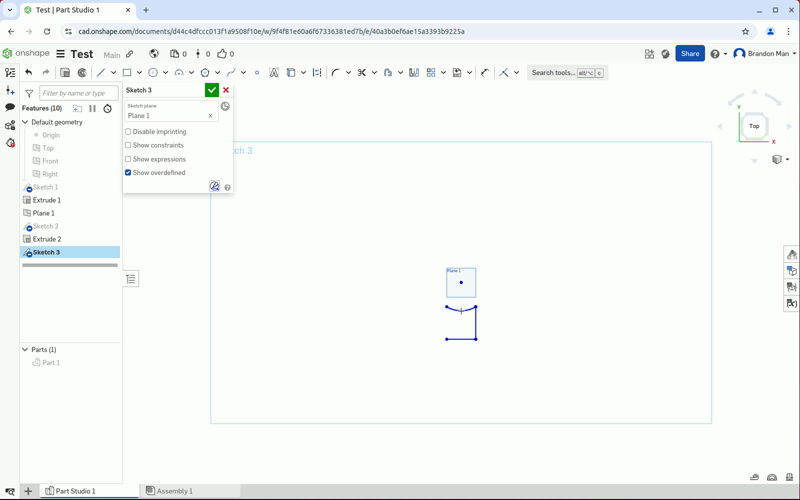
key(l)
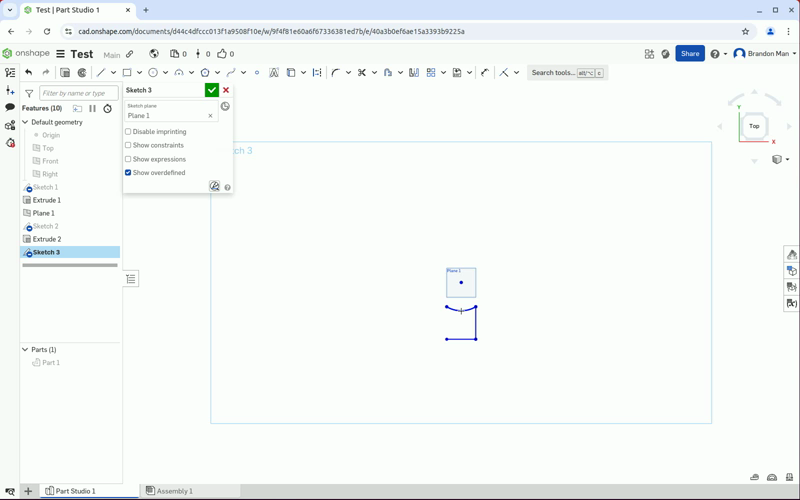
mouse_move(446, 306)
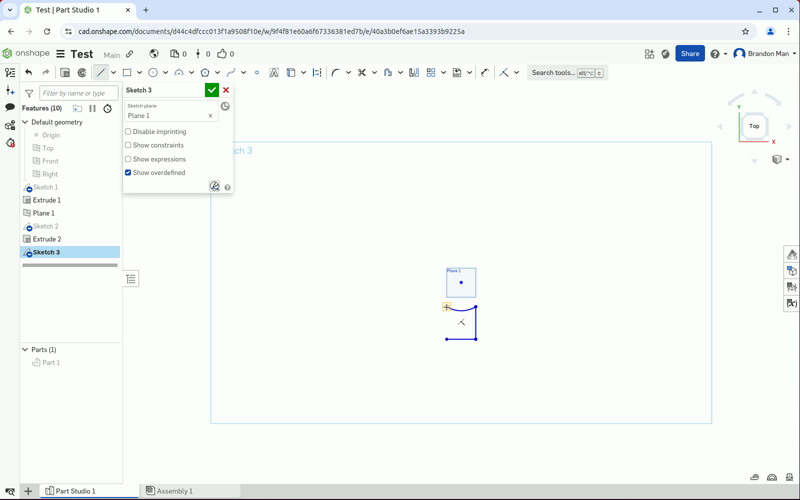
click(446, 306)
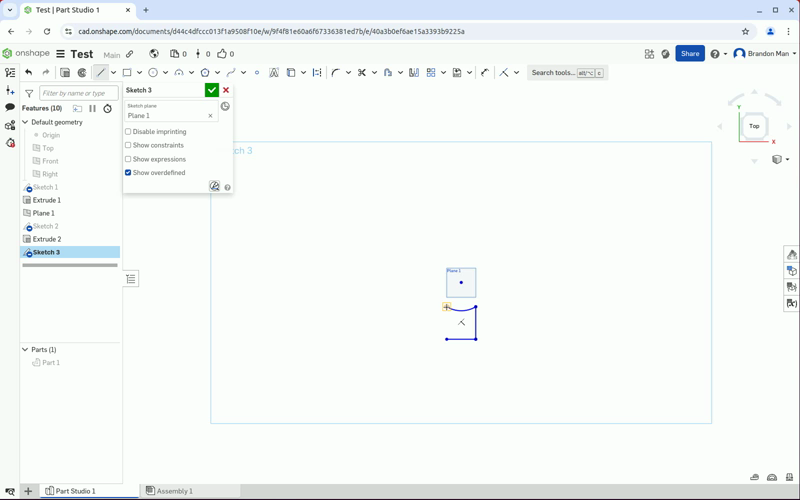
mouse_move(476, 306)
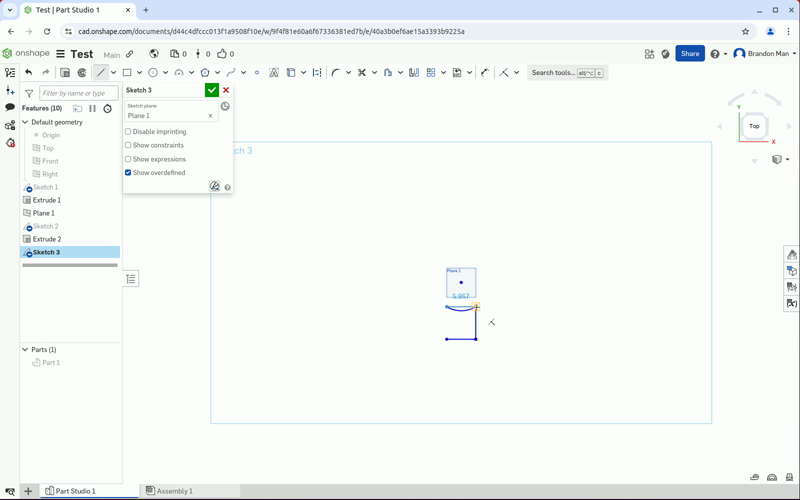
key_down(shift)
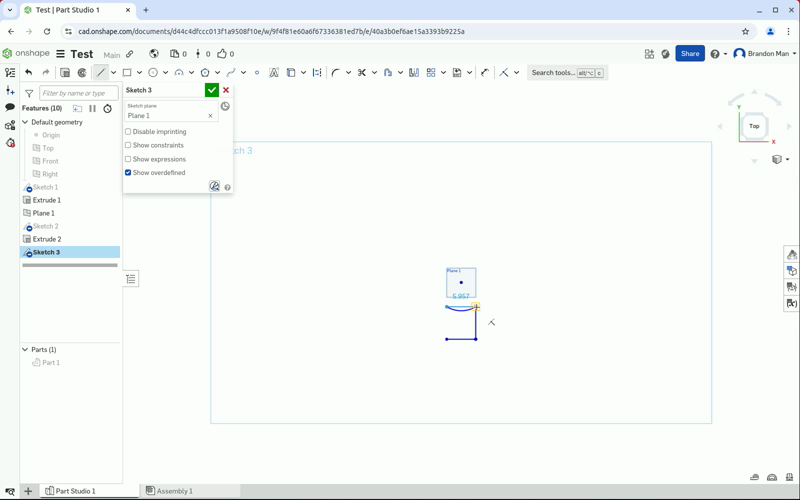
mouse_move(446, 339)
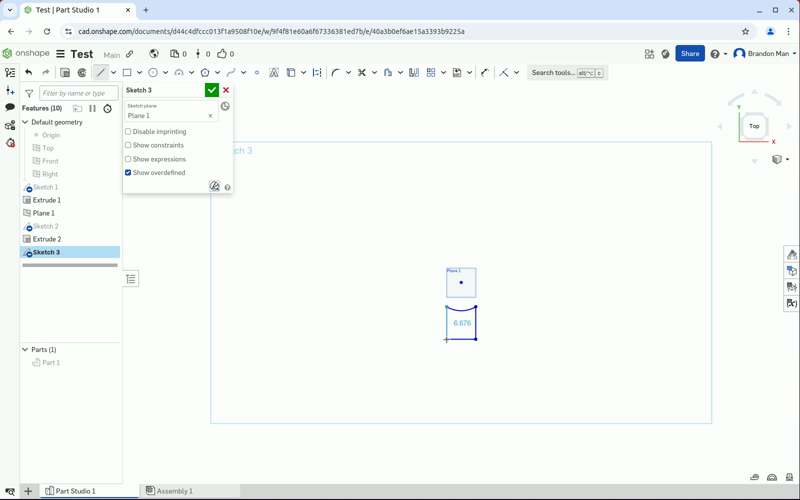
key_up(shift)
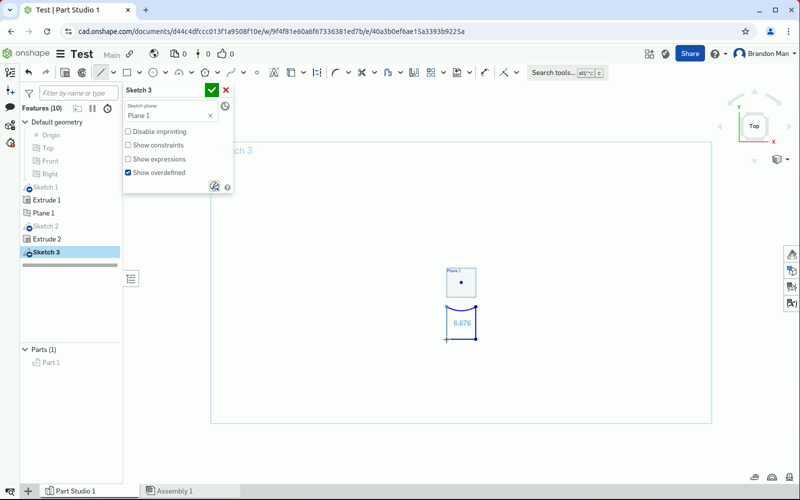
click(446, 339)
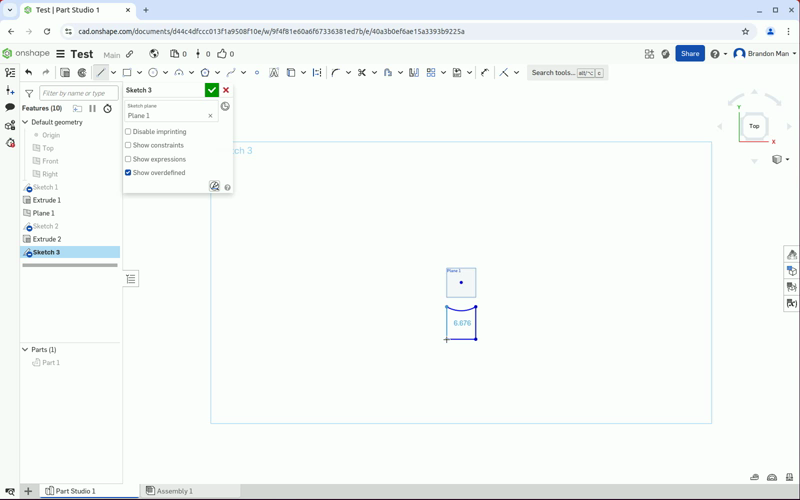
key(esc)
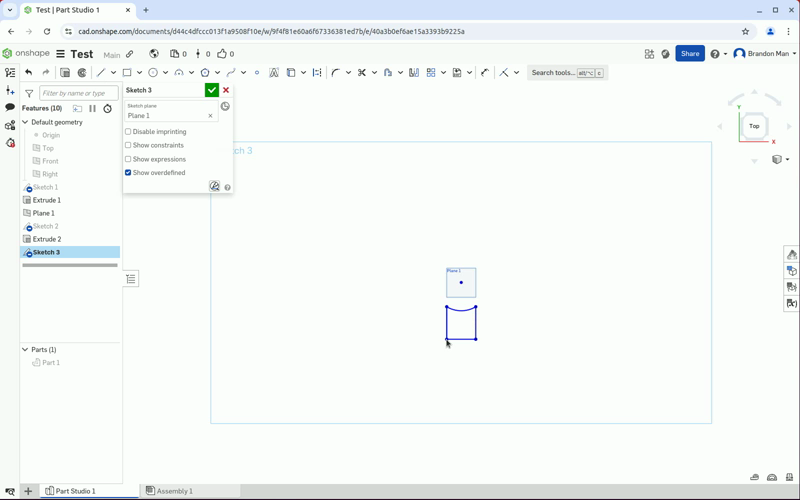
mouse_move(466, 321)
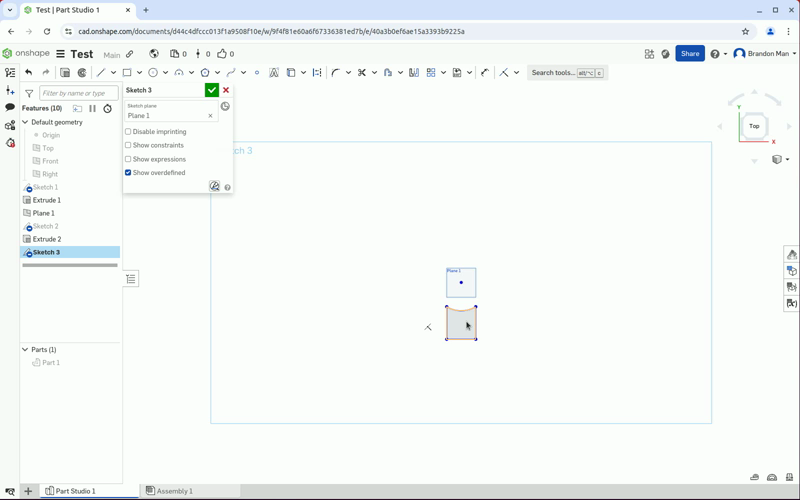
scroll(6)
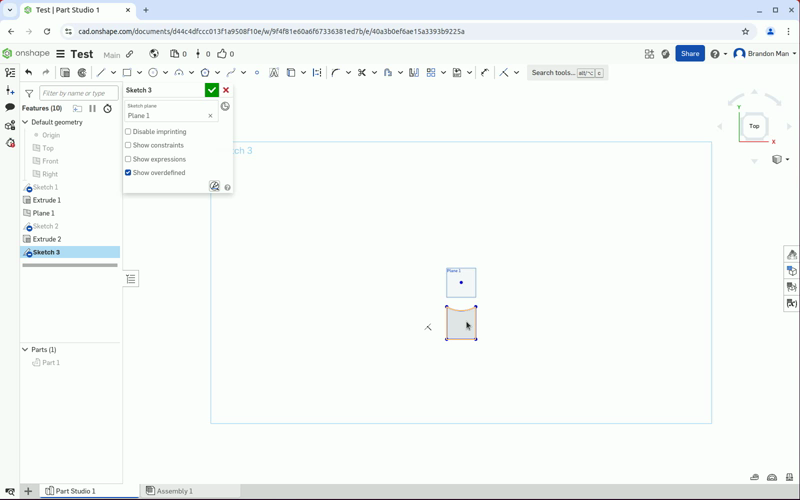
scroll(6)
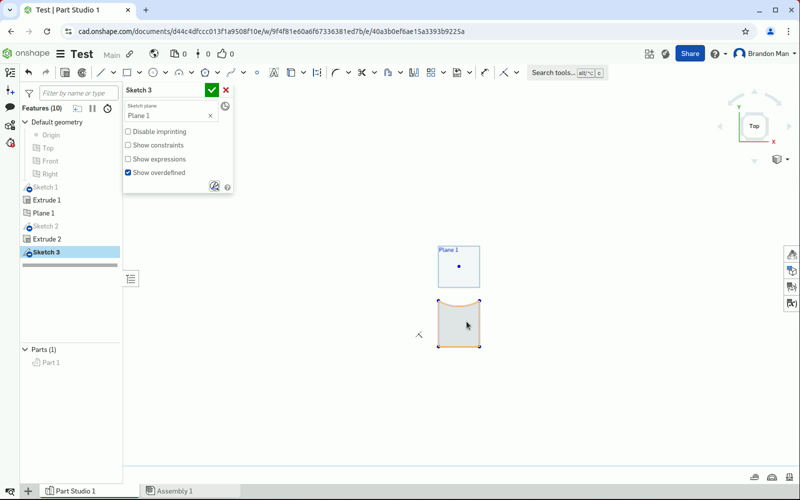
scroll(6)
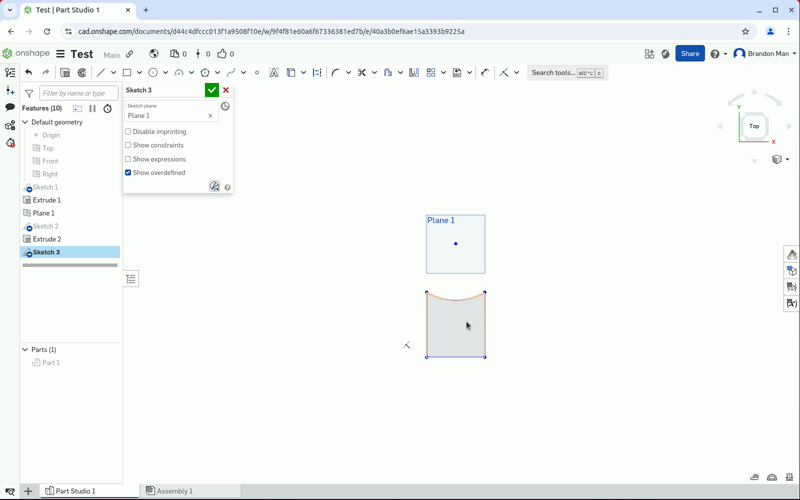
scroll(6)
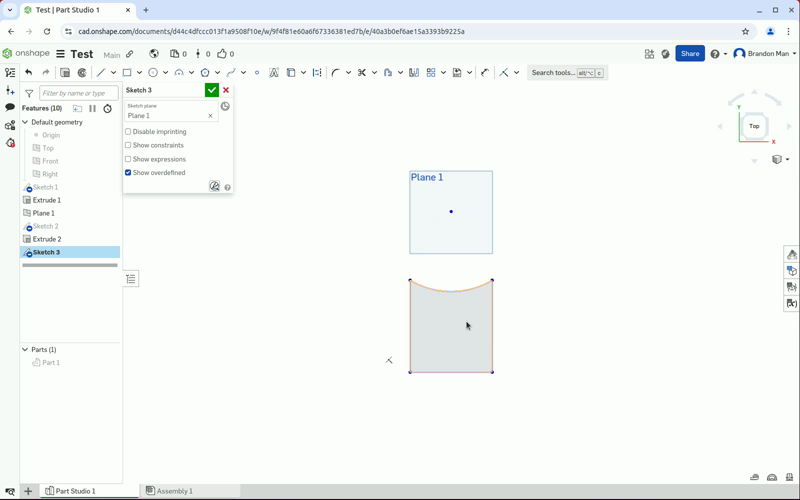
scroll(6)
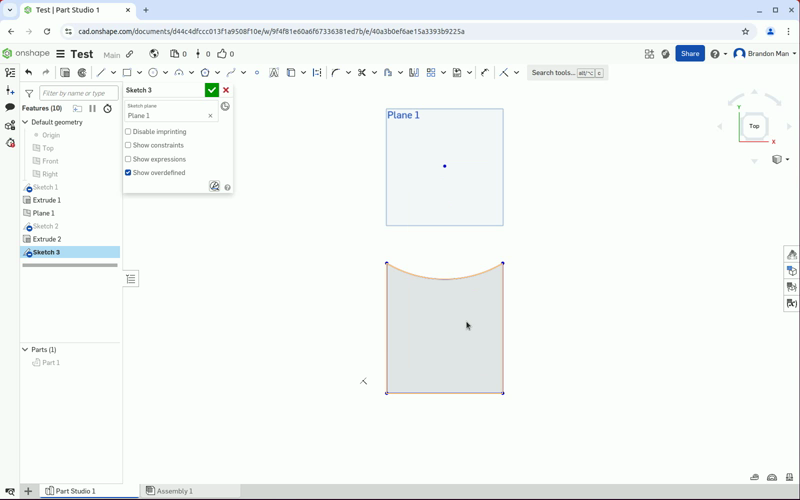
scroll(6)
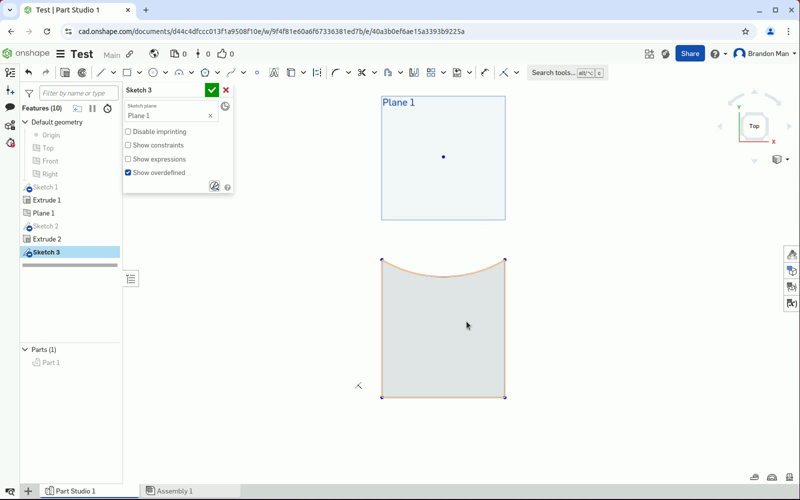
scroll(6)
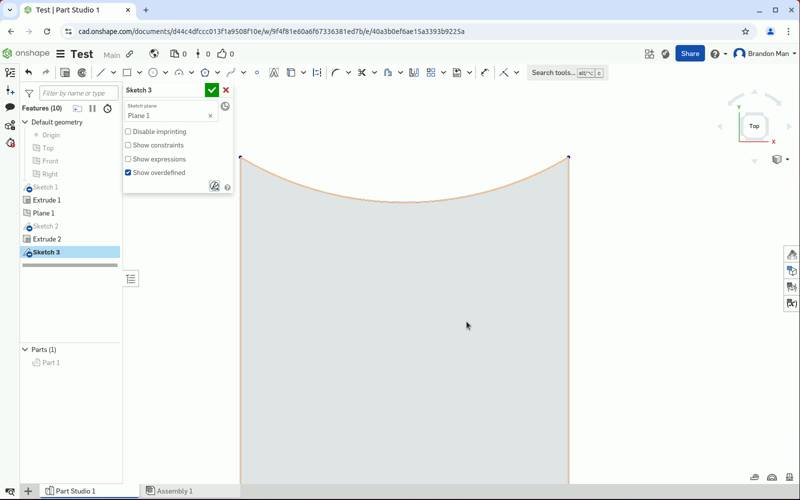
click(466, 321)
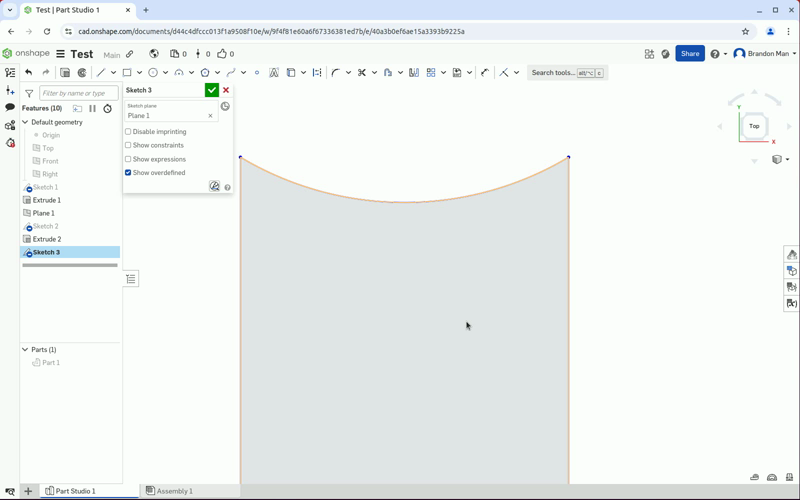
scroll(-6)
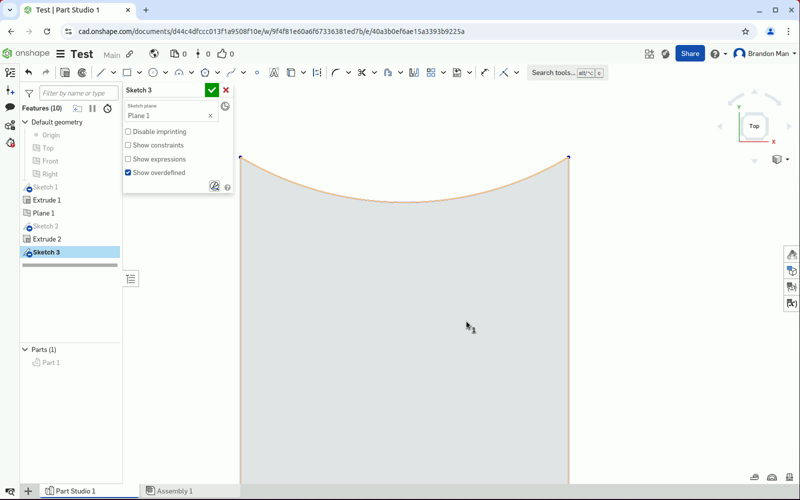
scroll(-6)
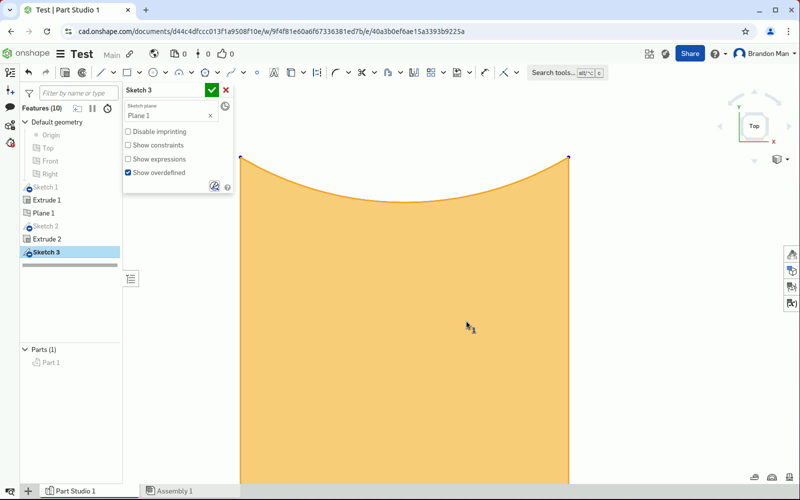
scroll(-6)
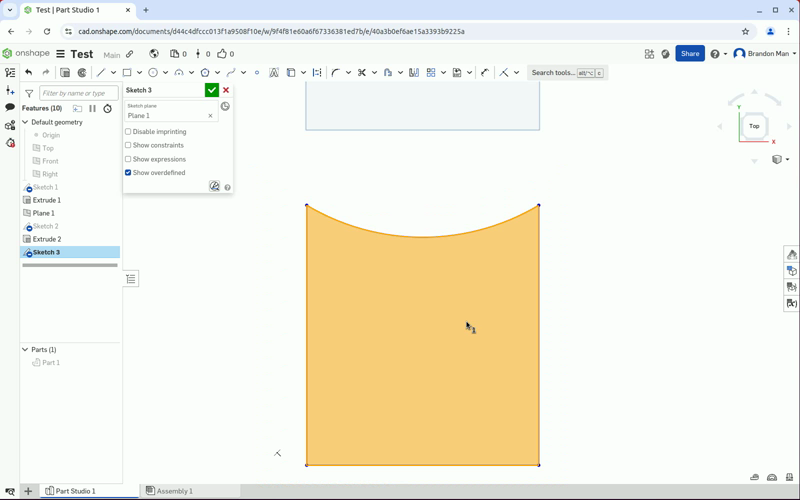
scroll(-6)
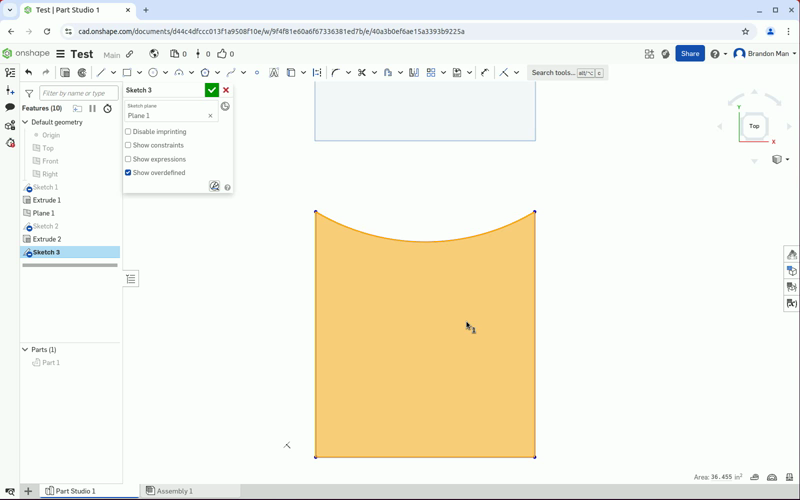
scroll(-6)
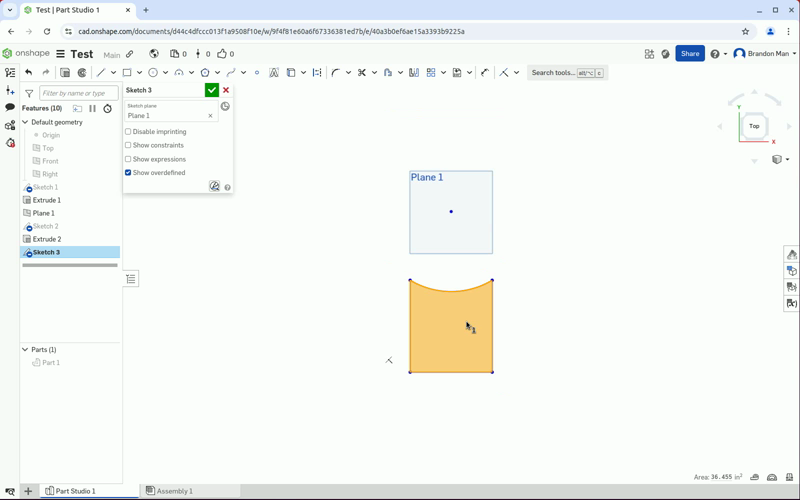
scroll(-6)
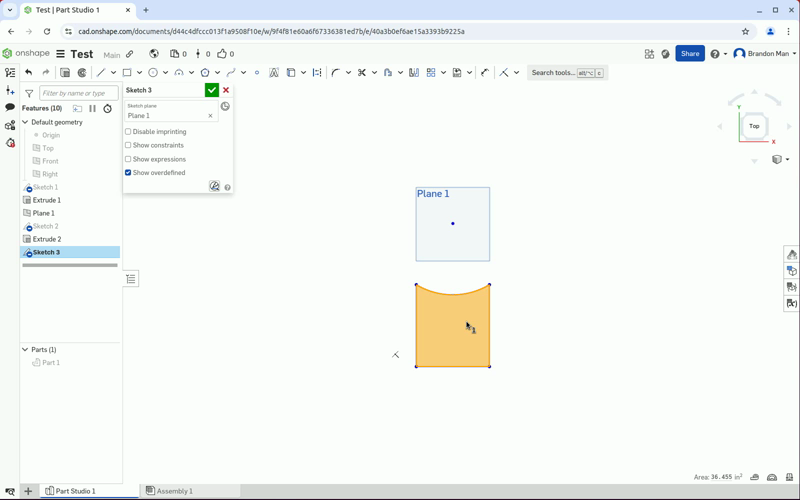
scroll(-6)
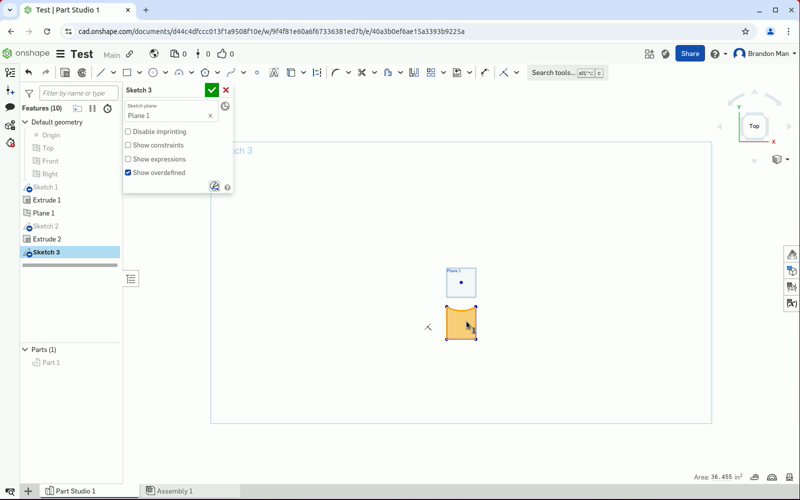
mouse_move(73, 352)
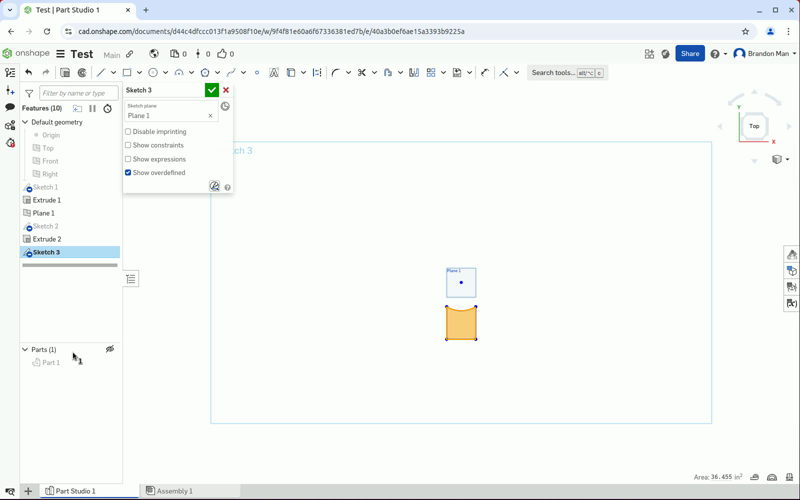
key(shift+y)
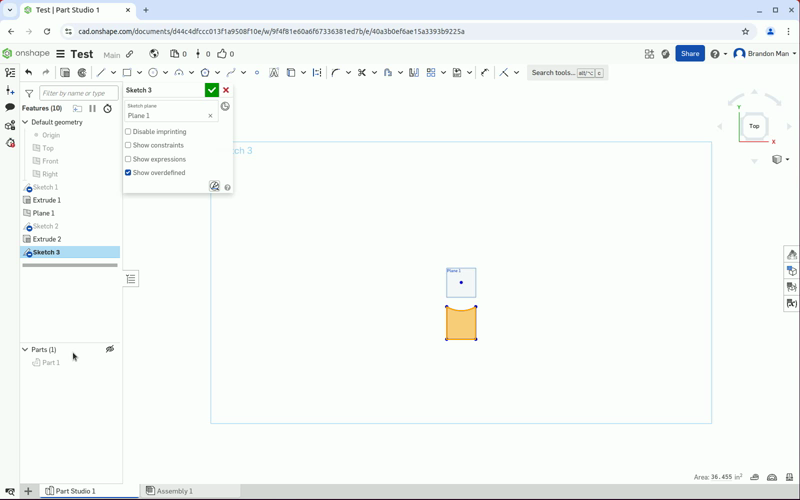
key(shift+e)
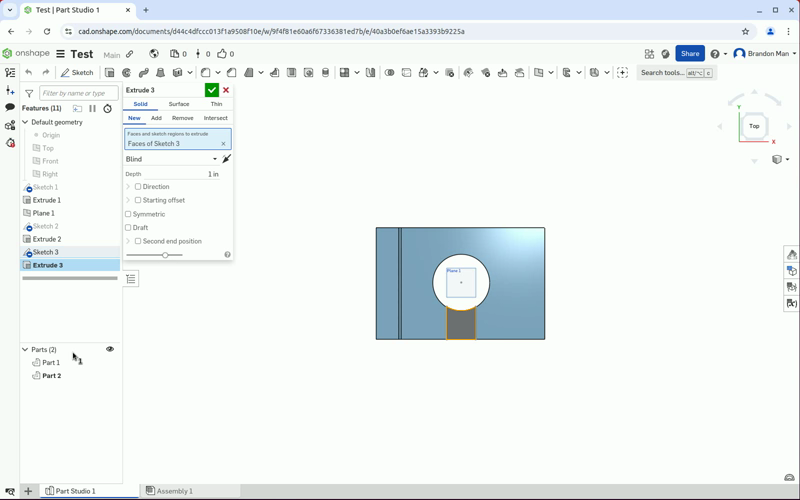
mouse_move(143, 106)
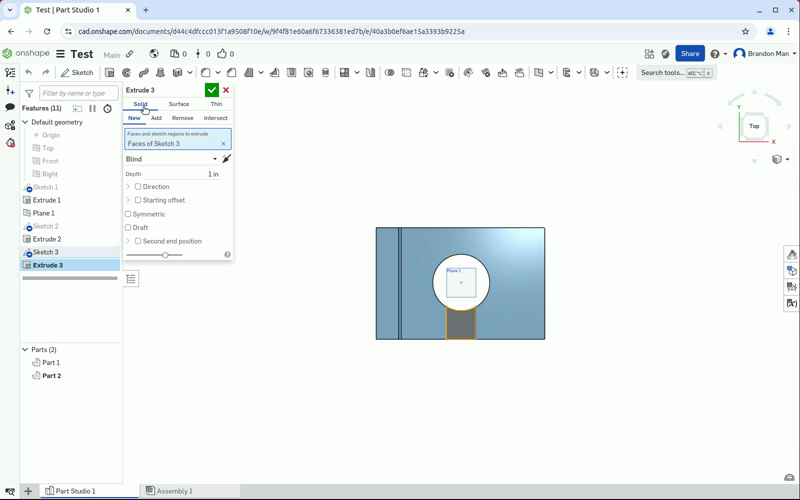
click(143, 106)
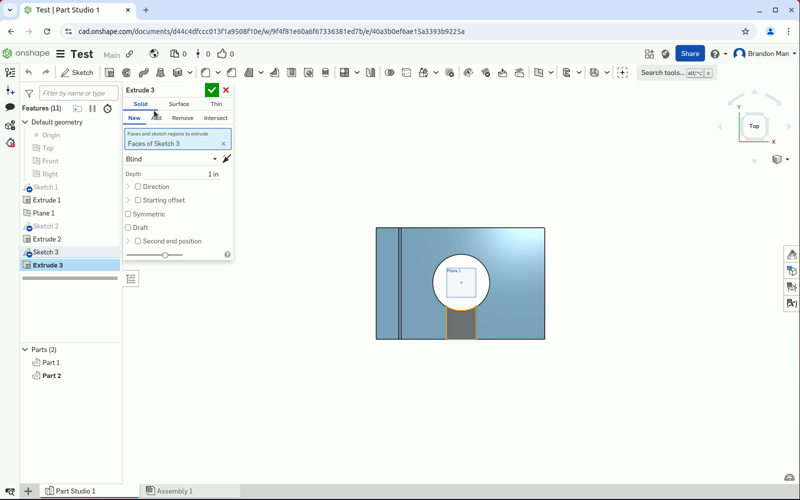
mouse_move(186, 120)
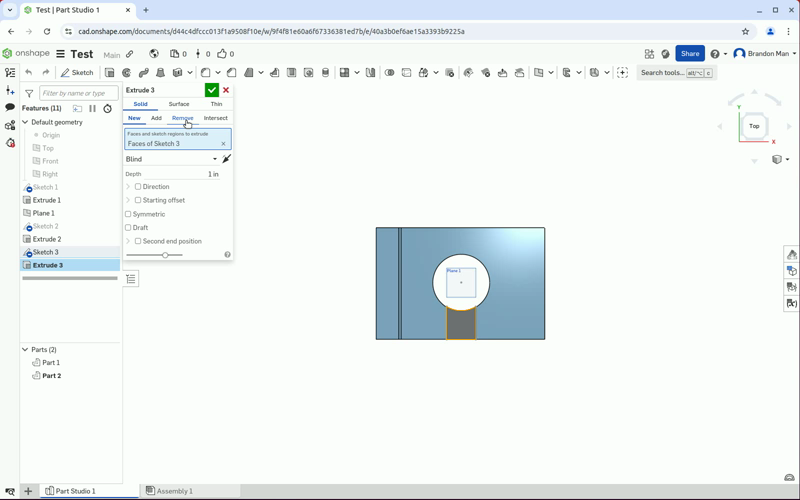
click(186, 120)
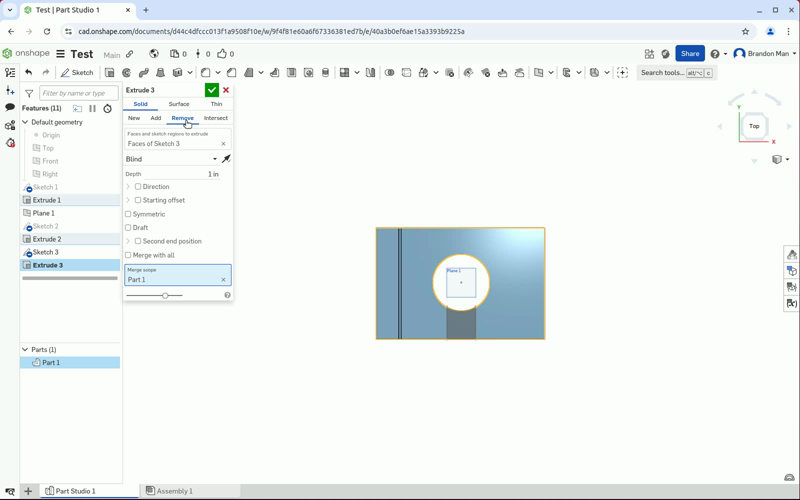
key(tab, 4)
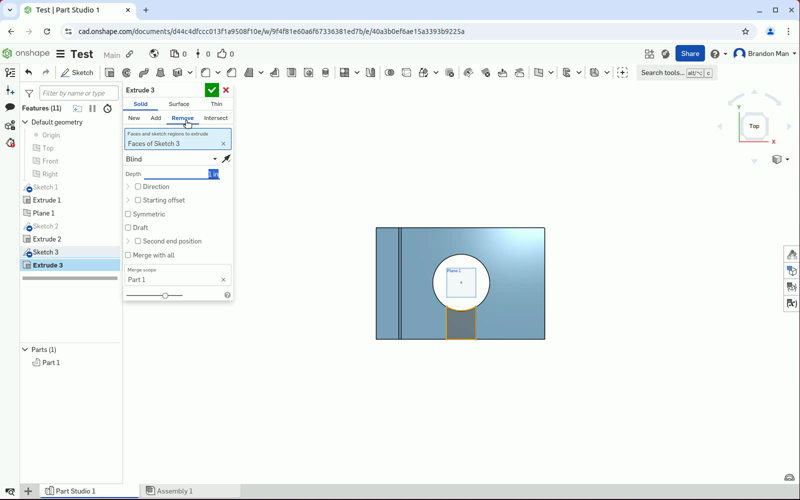
text(2.407)
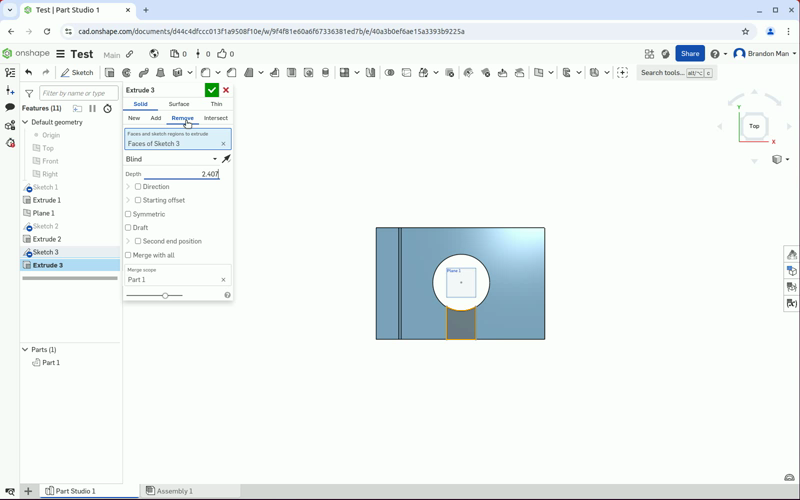
key(tab, 6)
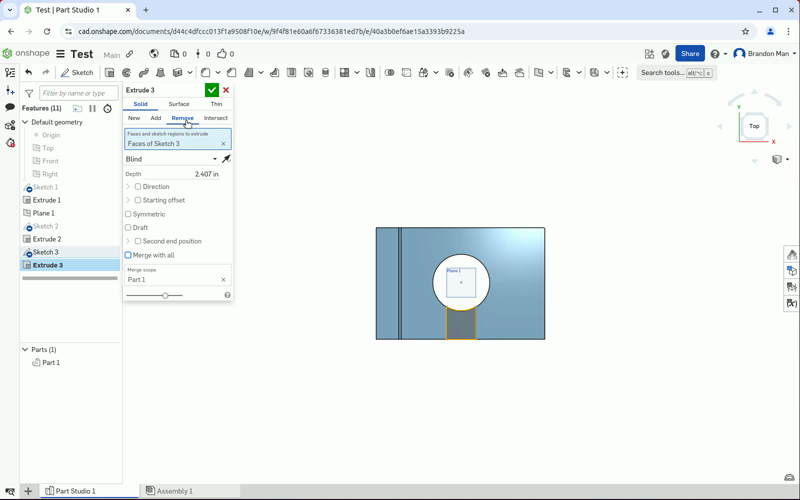
key(space)
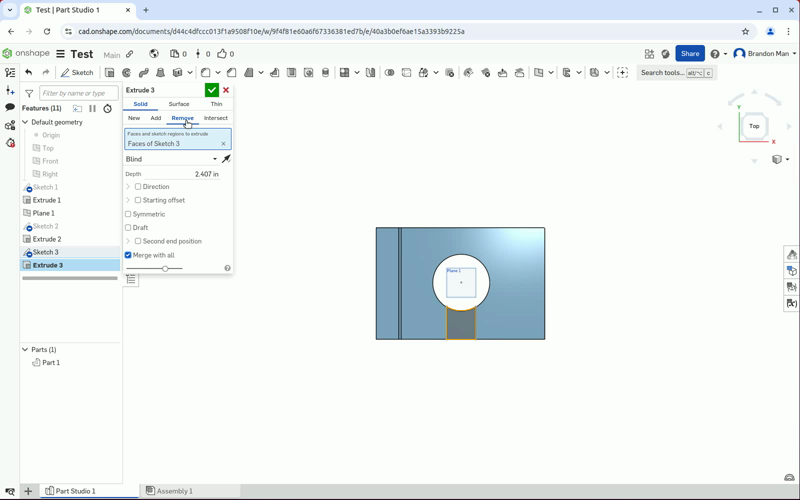
key(enter)
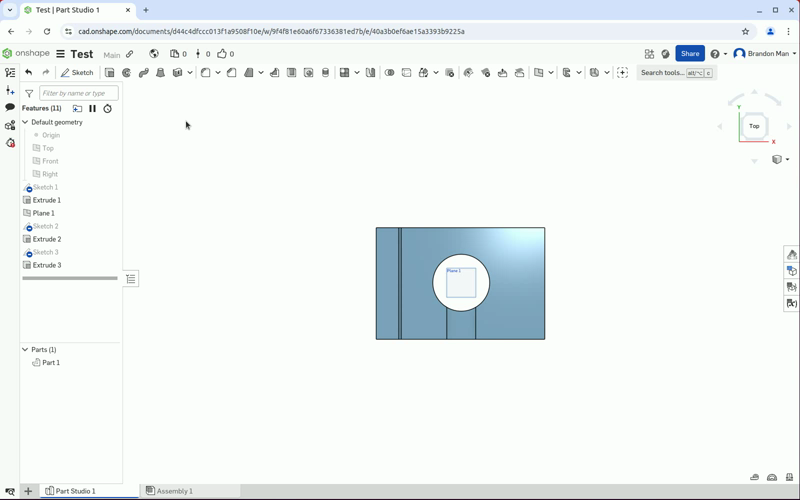
key(shift+h)
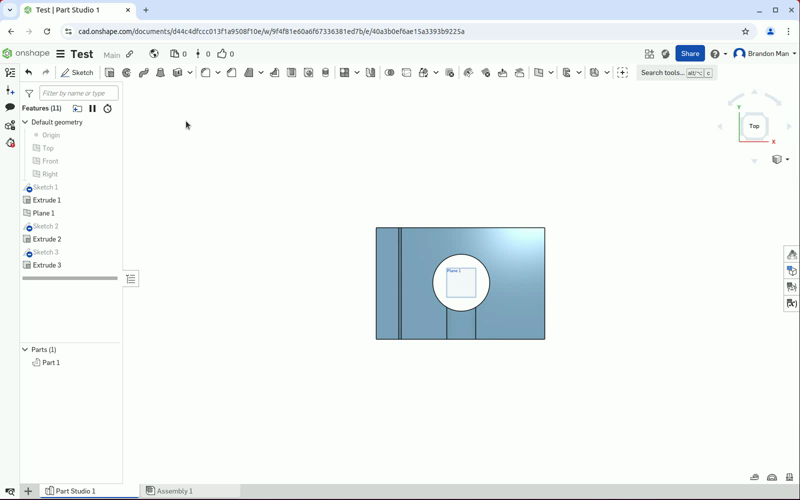
key(shift+h)
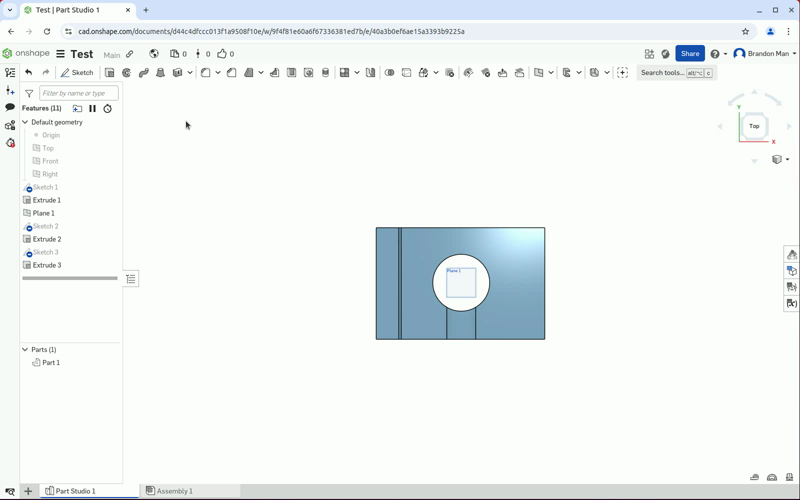
mouse_move(73, 189)
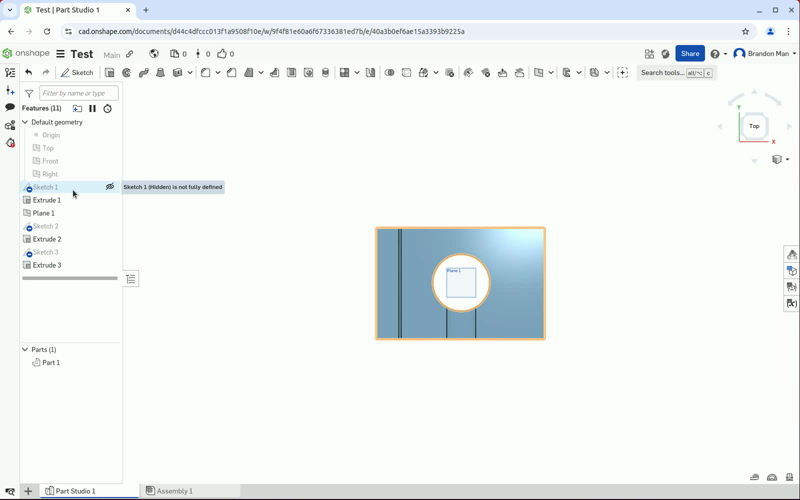
click(73, 189)
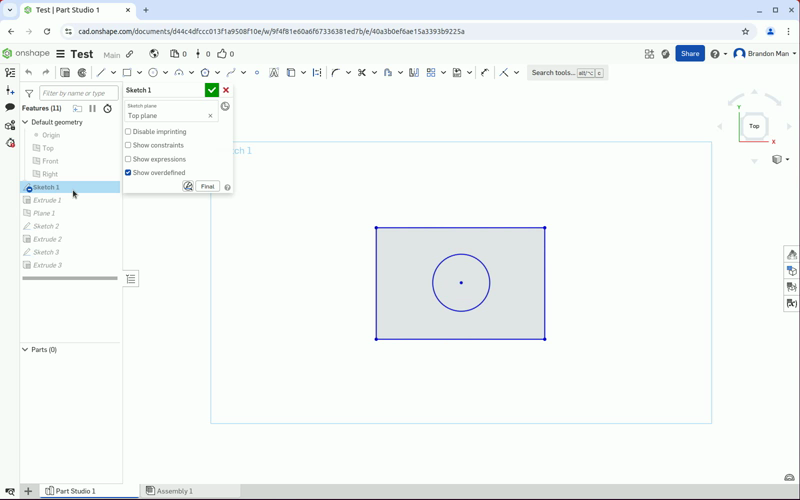
mouse_move(229, 92)
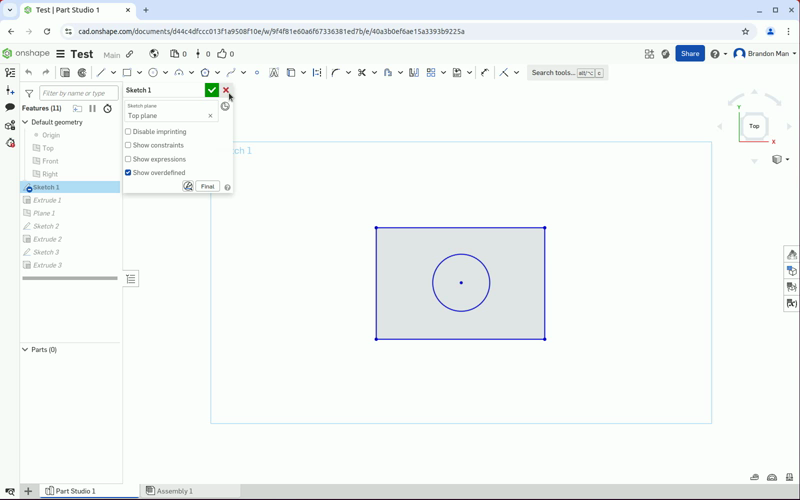
click(229, 92)
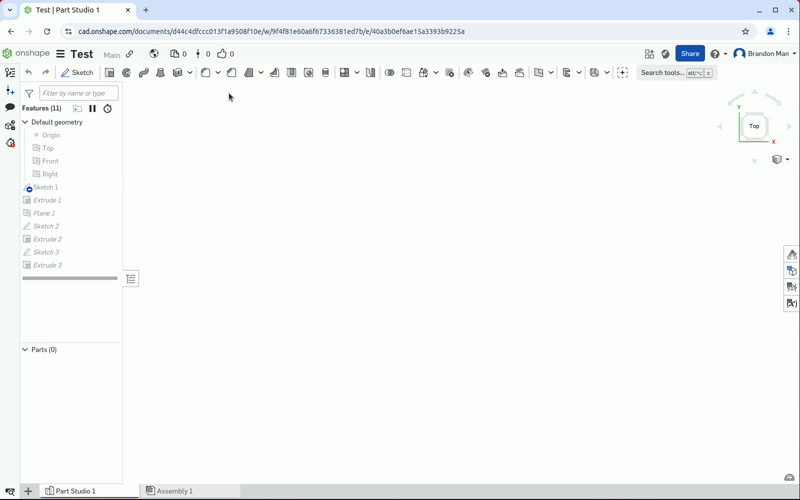
key(shift+s)
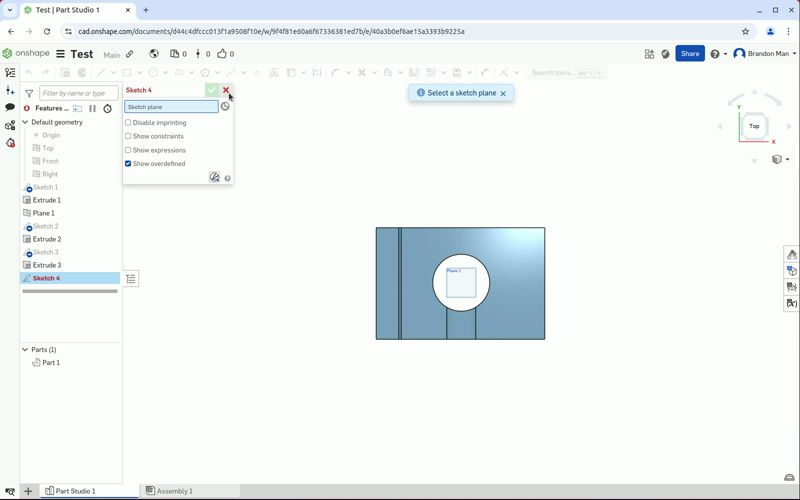
mouse_move(73, 215)
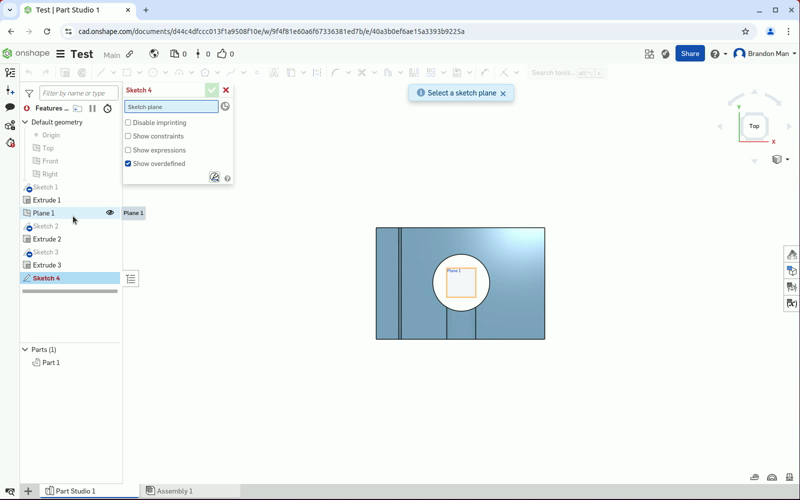
click(73, 215)
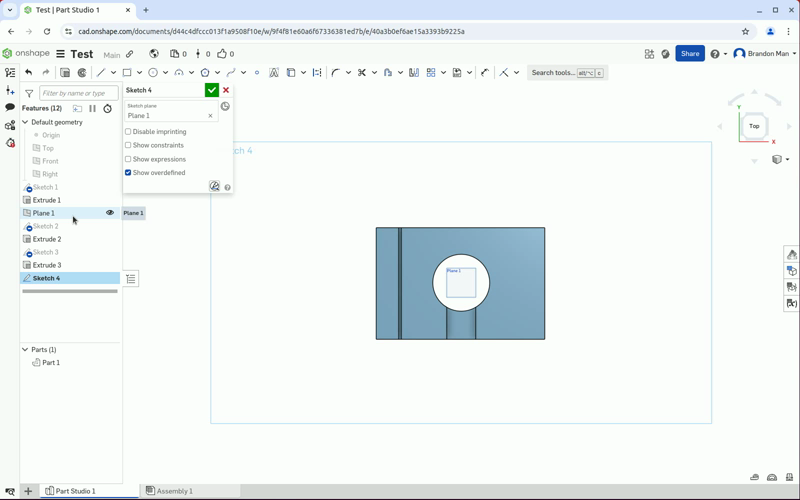
mouse_move(73, 352)
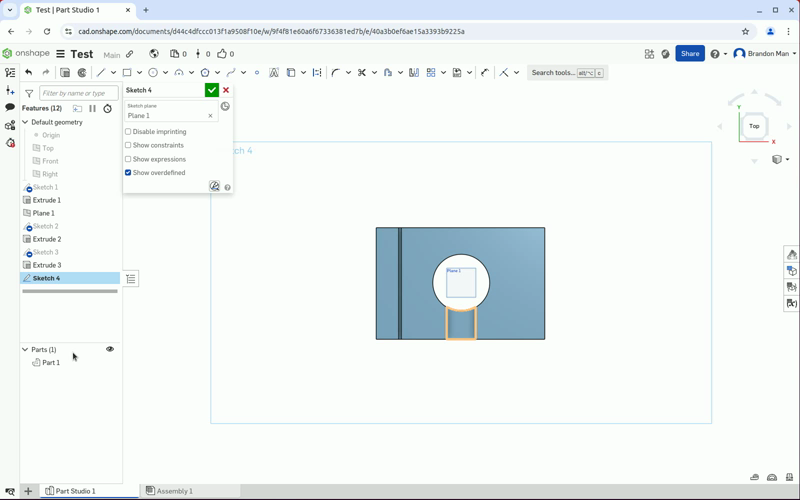
key(y)
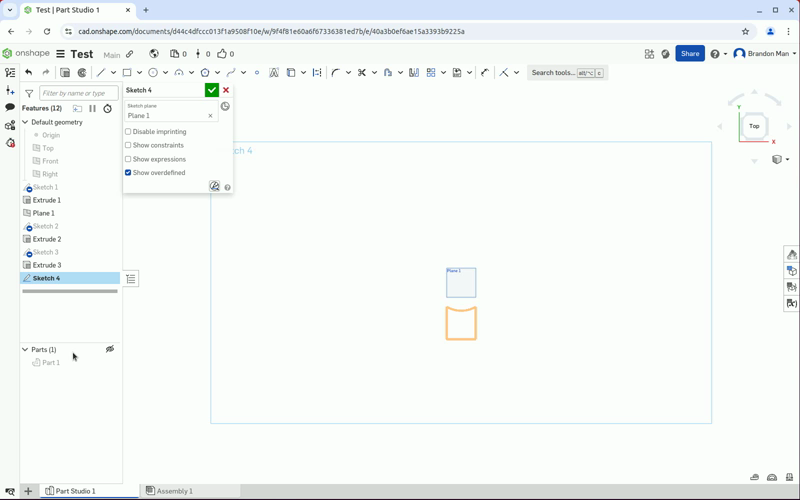
key(a)
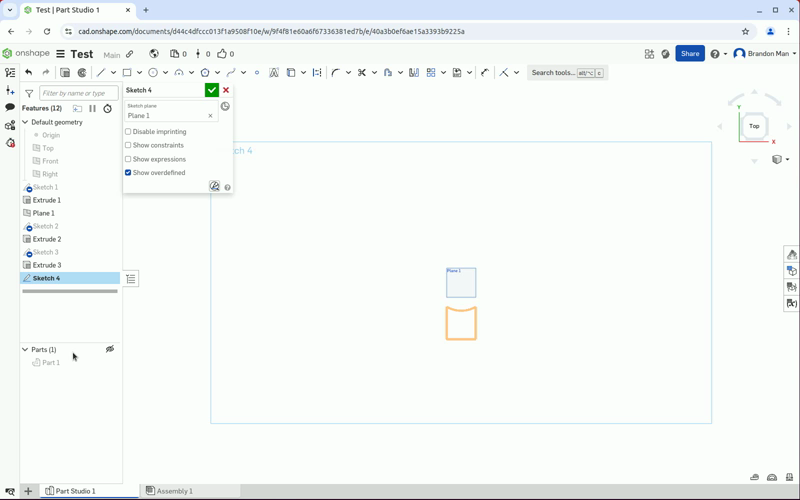
key_down(shift)
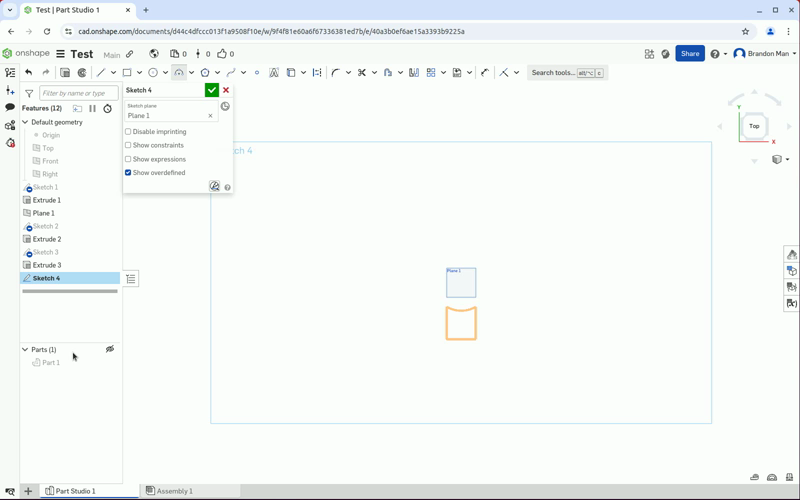
mouse_move(446, 258)
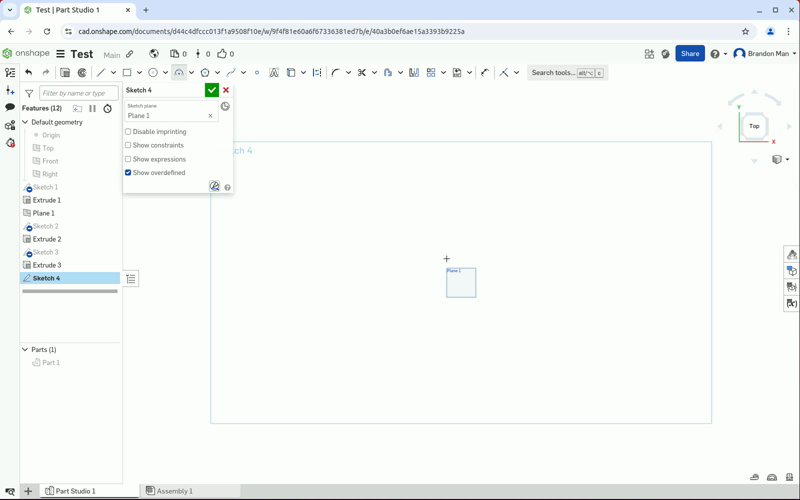
click(446, 258)
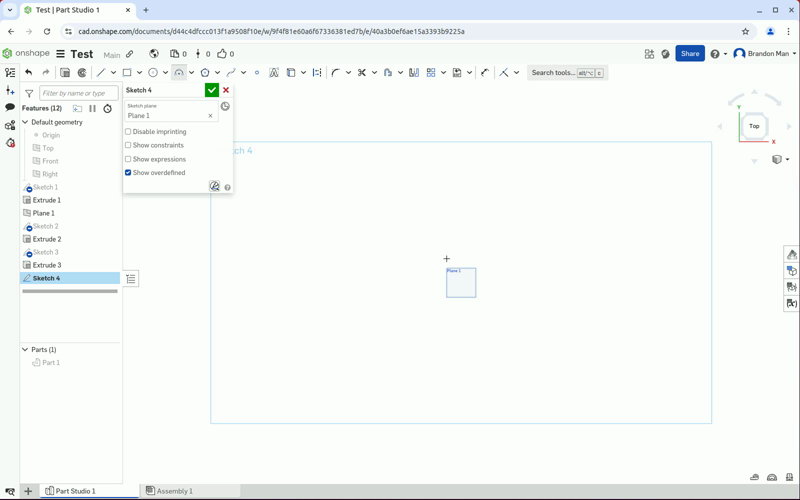
key_up(shift)
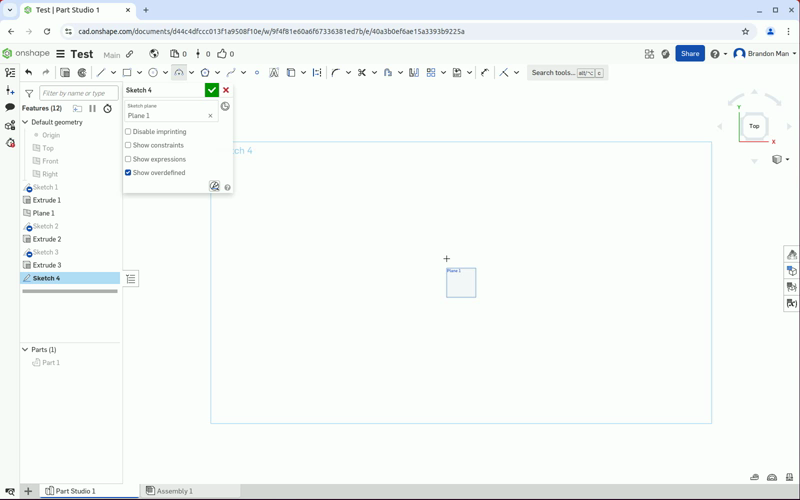
key_down(shift)
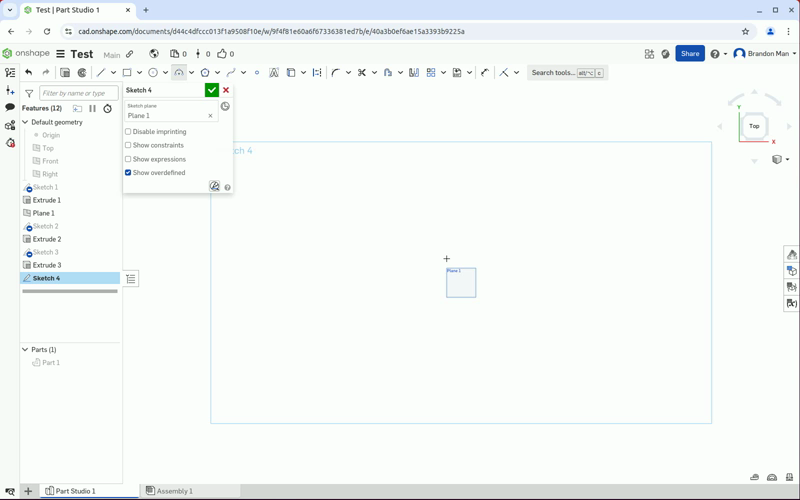
mouse_move(475, 258)
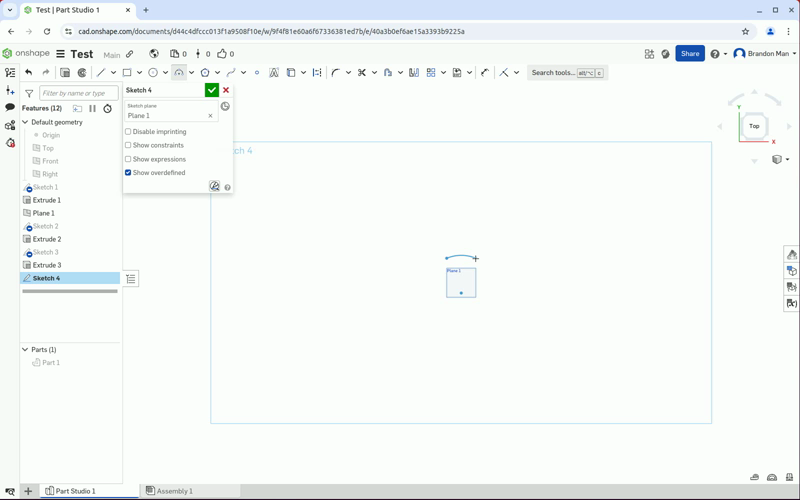
click(475, 258)
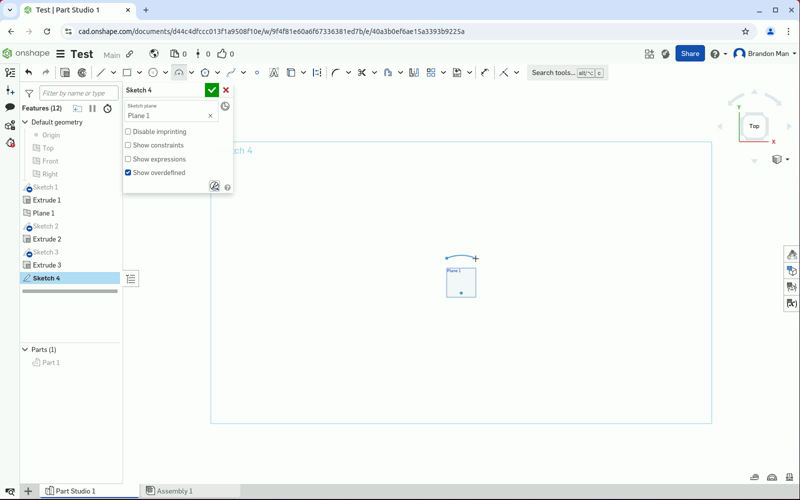
mouse_move(461, 254)
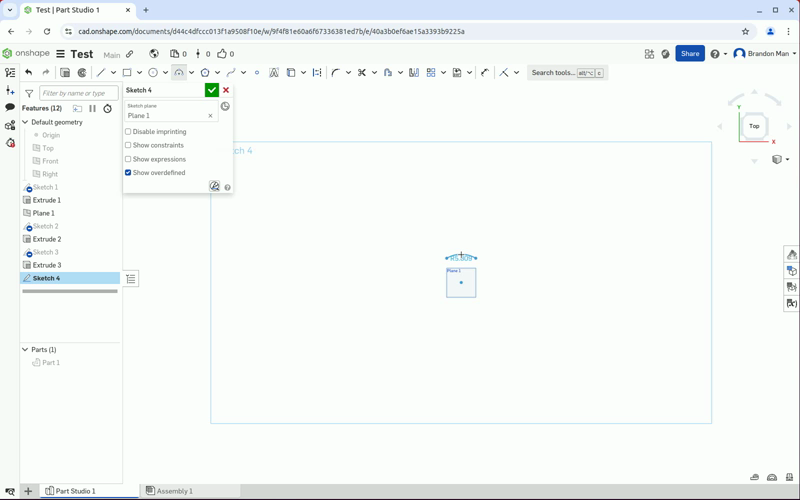
click(461, 254)
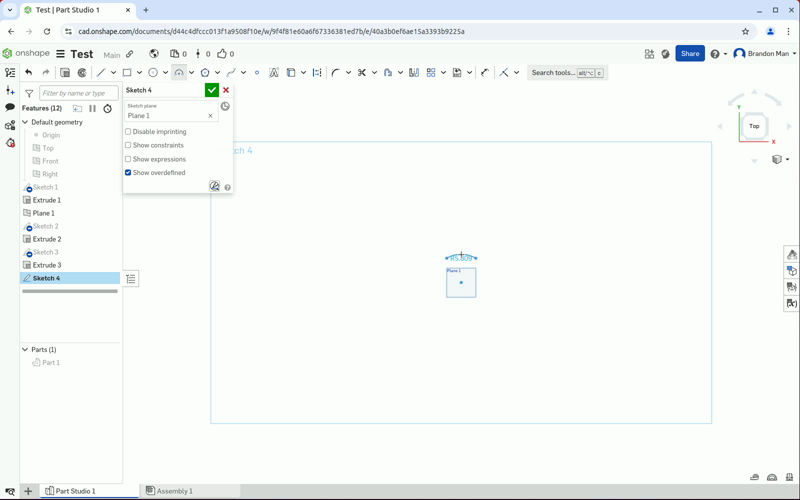
key_up(shift)
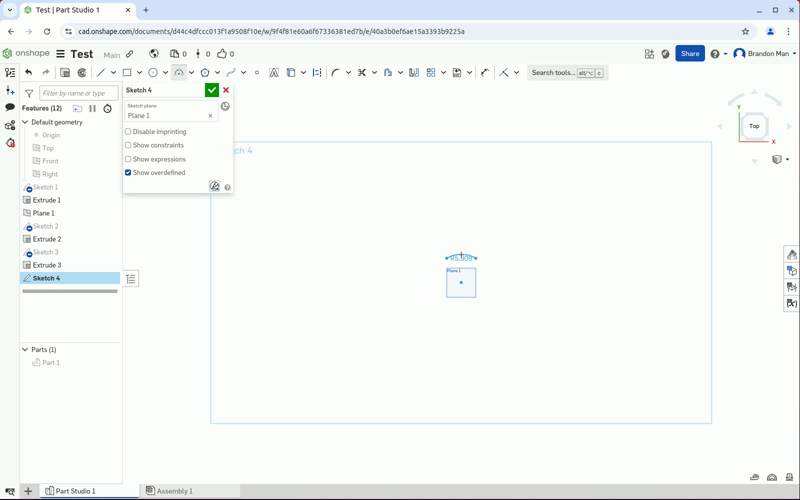
key(esc)
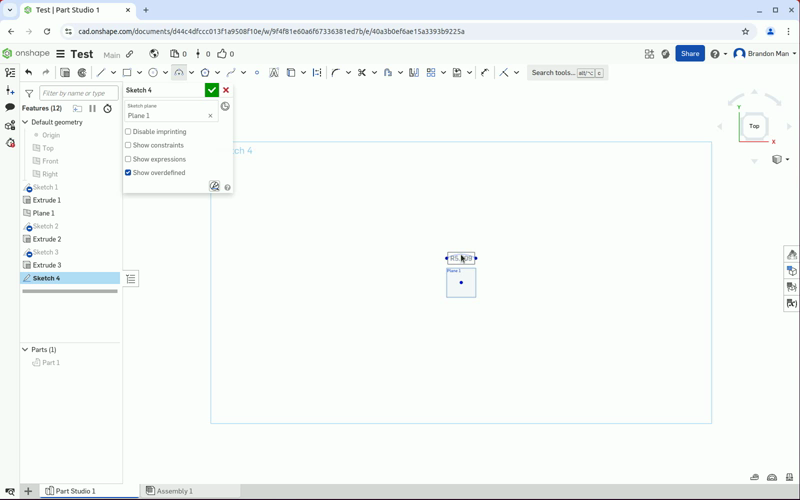
key(l)
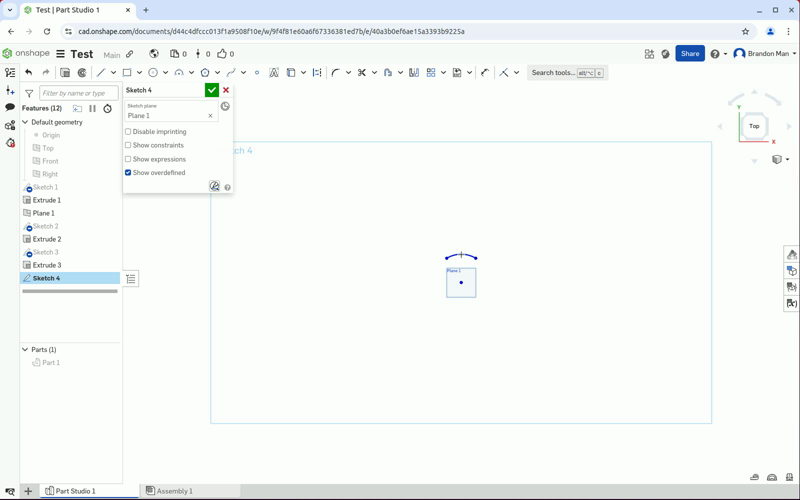
mouse_move(475, 258)
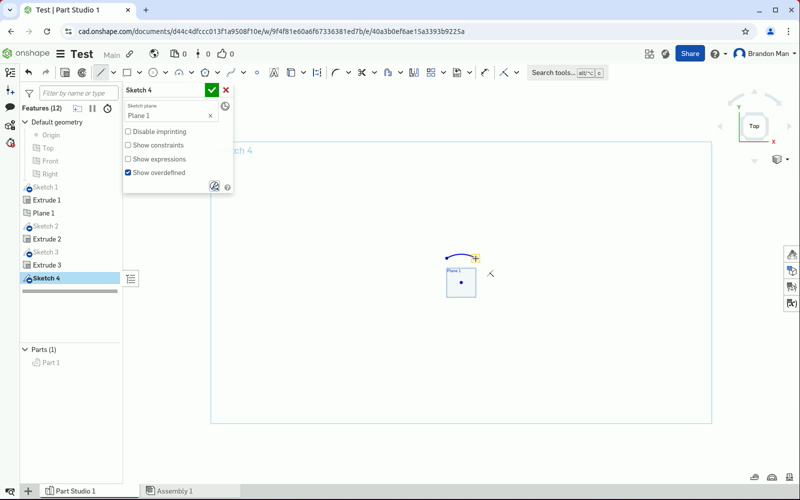
click(475, 258)
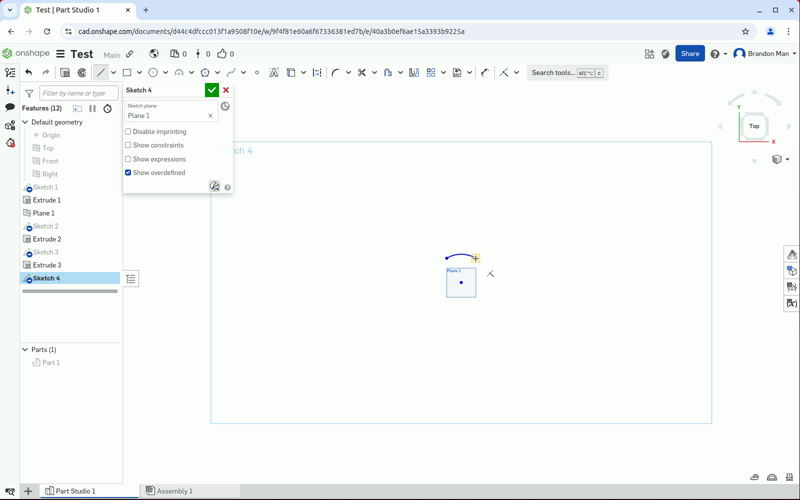
key_down(shift)
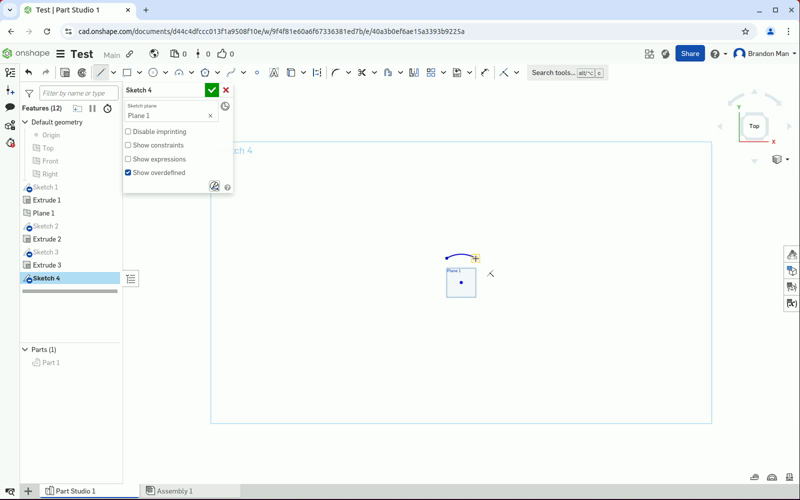
mouse_move(505, 258)
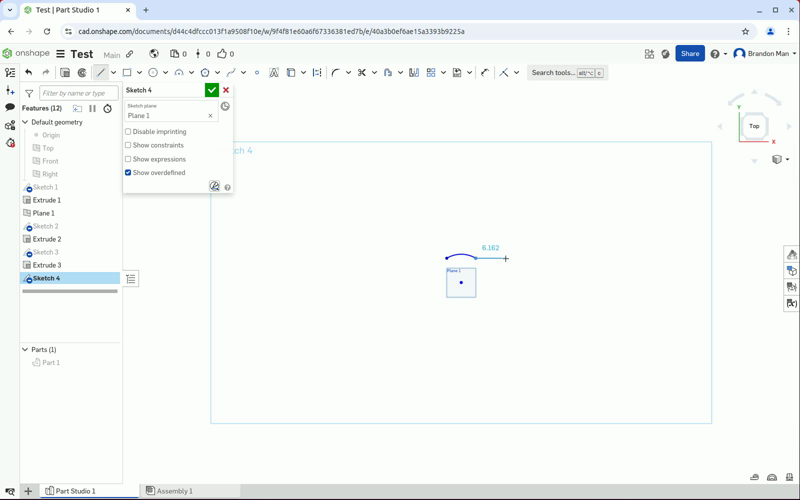
mouse_move(475, 225)
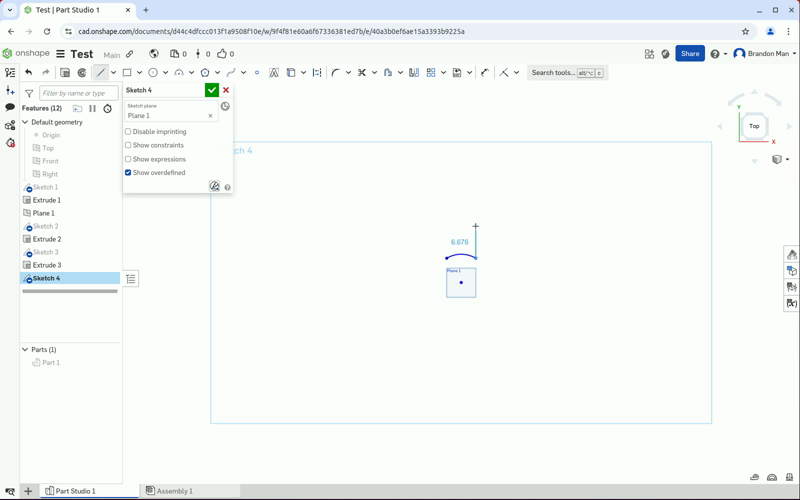
click(475, 225)
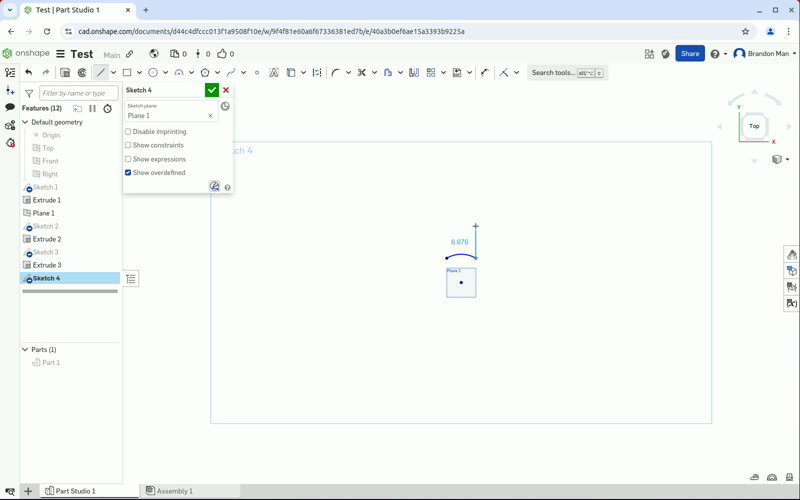
key_up(shift)
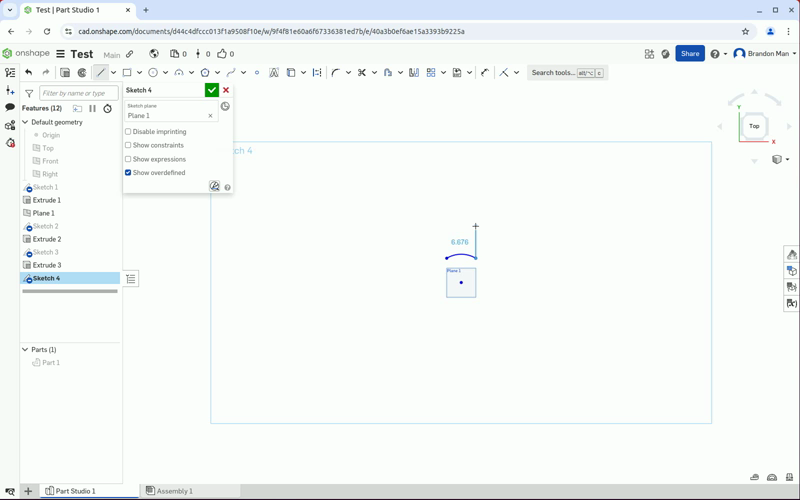
key_down(shift)
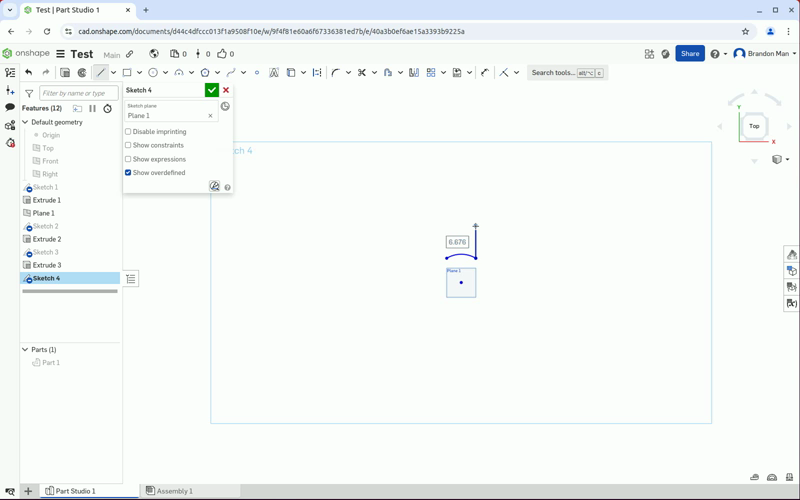
mouse_move(505, 225)
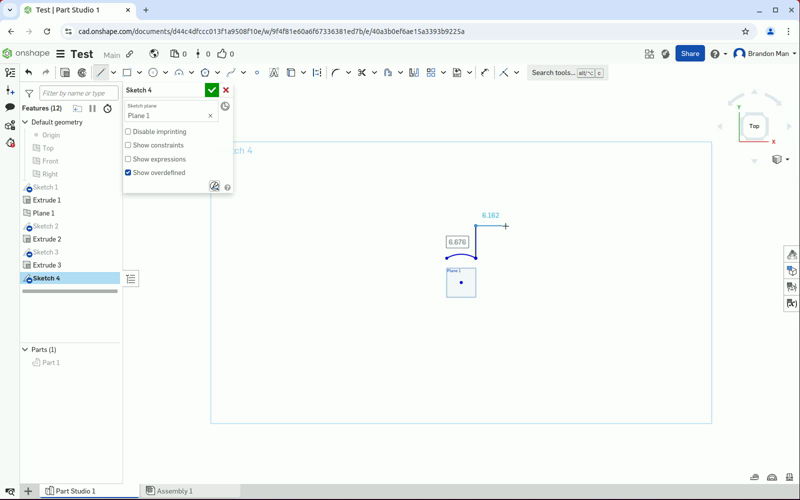
mouse_move(446, 225)
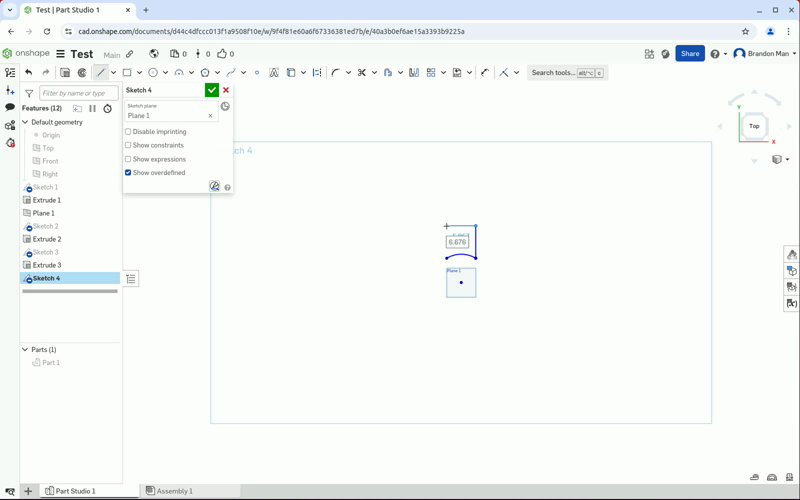
click(446, 225)
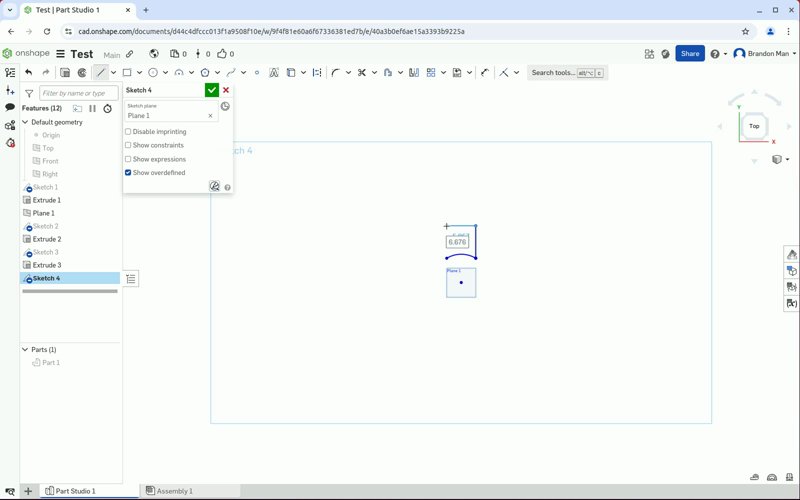
key_up(shift)
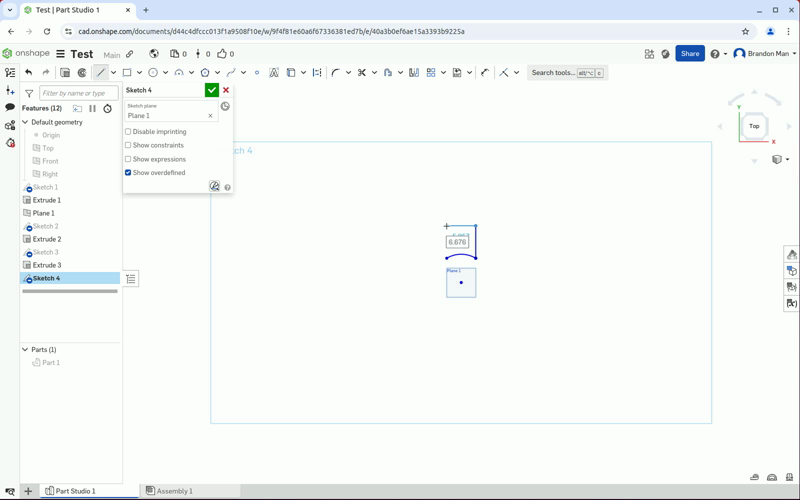
mouse_move(476, 225)
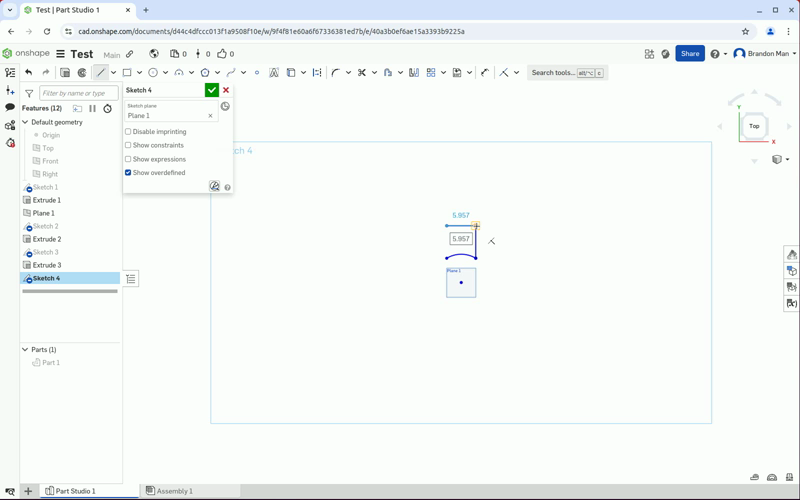
key_down(shift)
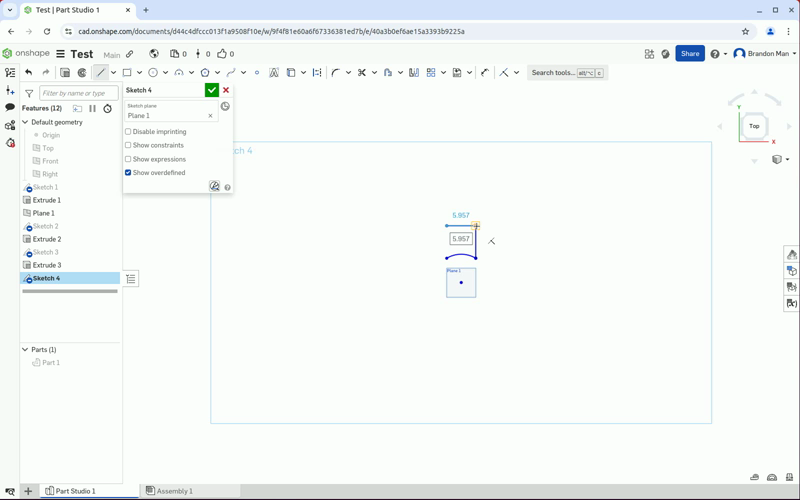
mouse_move(446, 258)
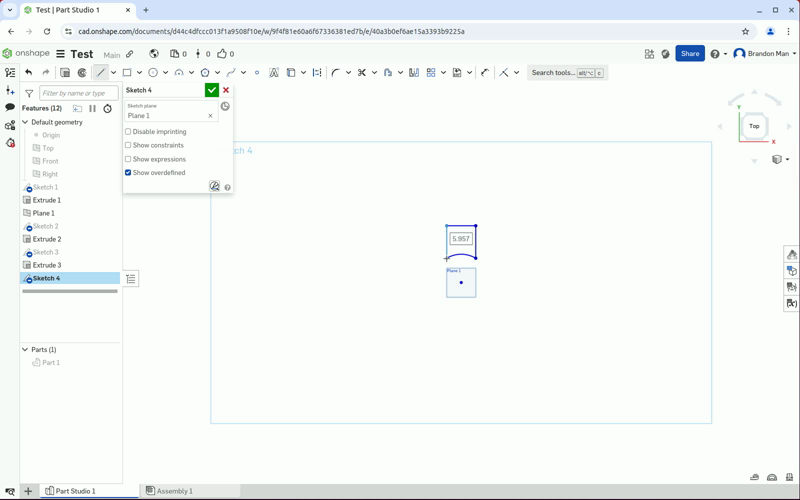
key_up(shift)
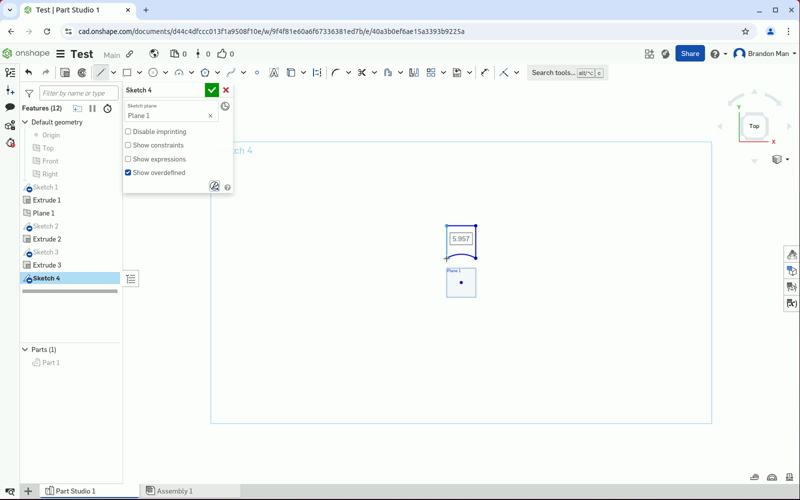
click(446, 258)
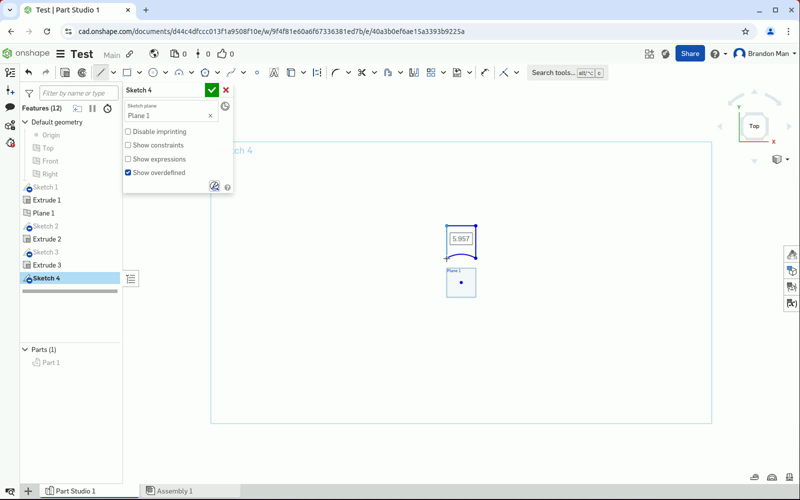
key(esc)
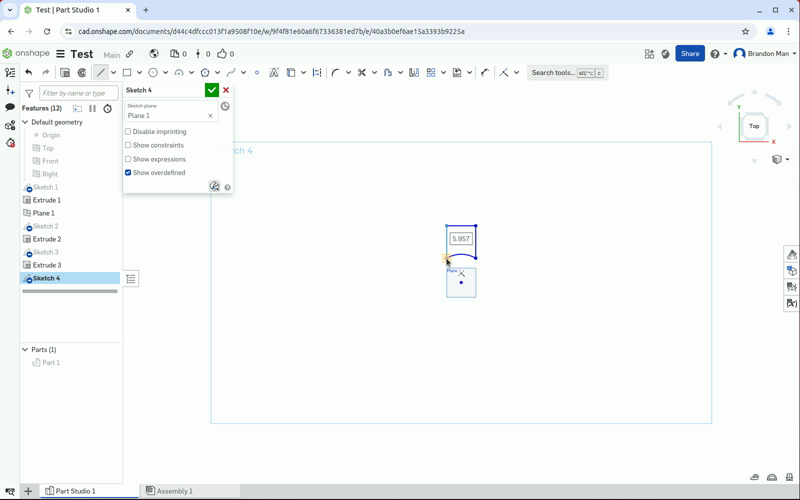
mouse_move(447, 252)
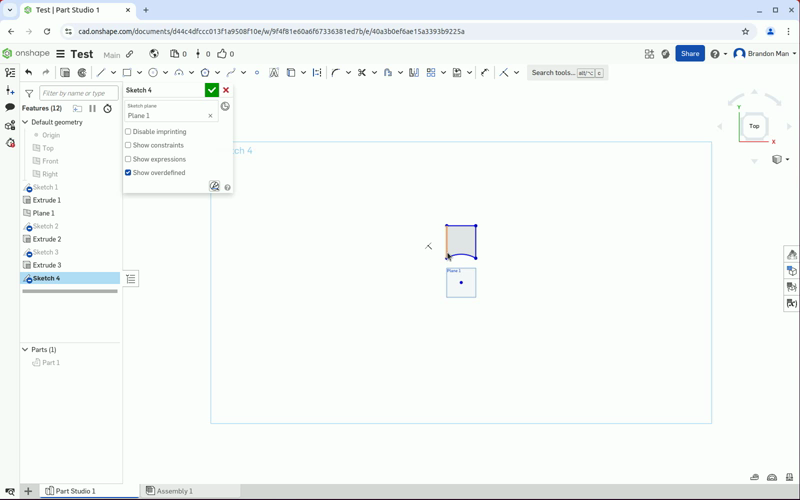
scroll(6)
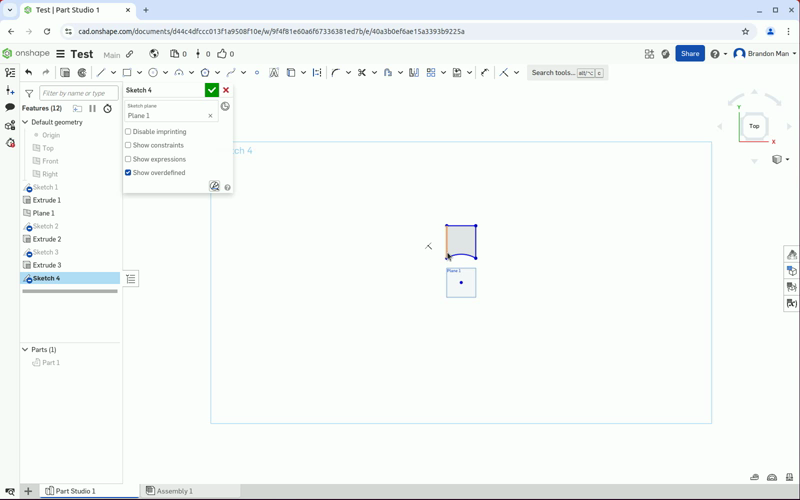
scroll(6)
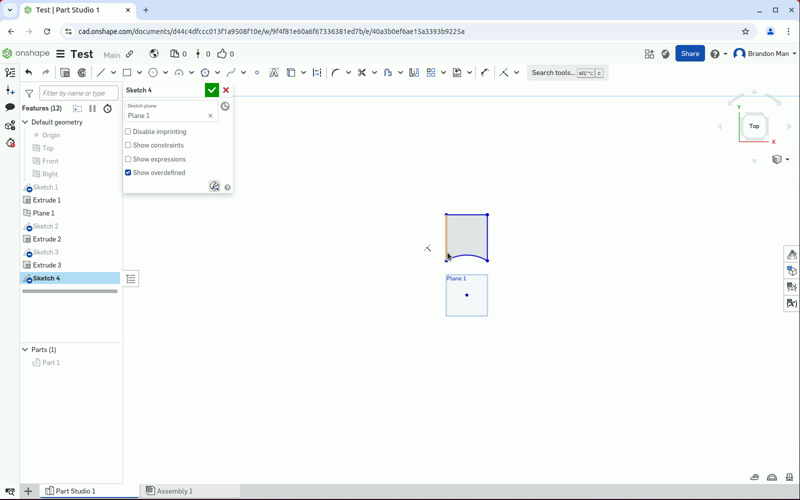
scroll(6)
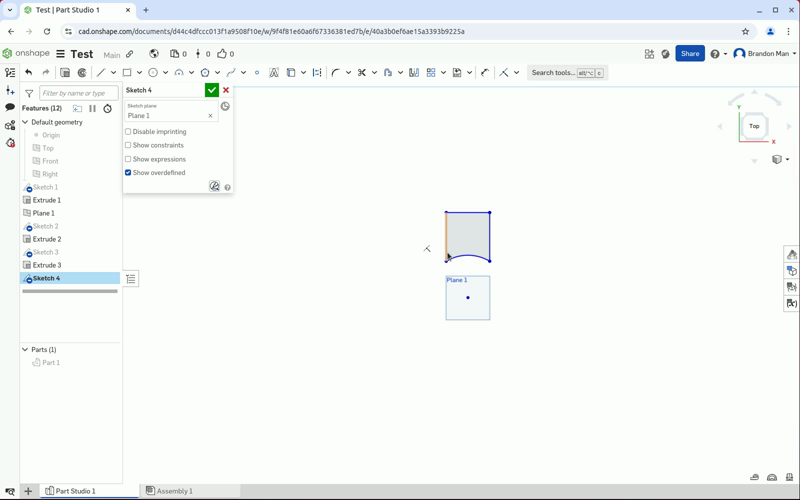
scroll(6)
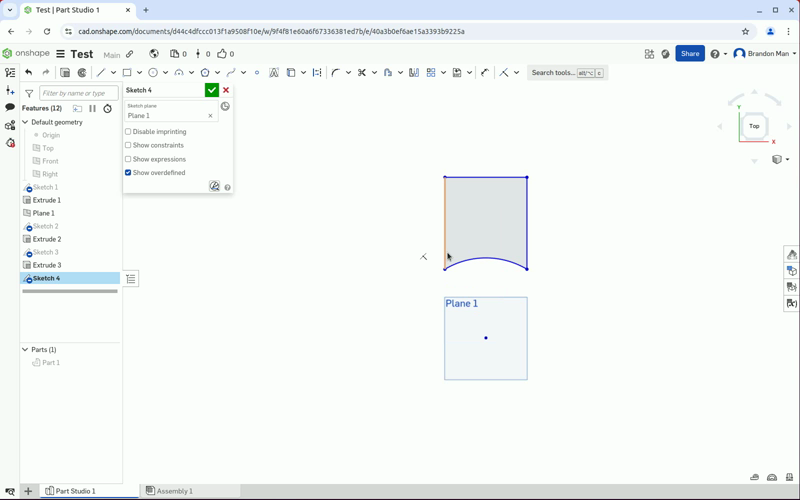
scroll(6)
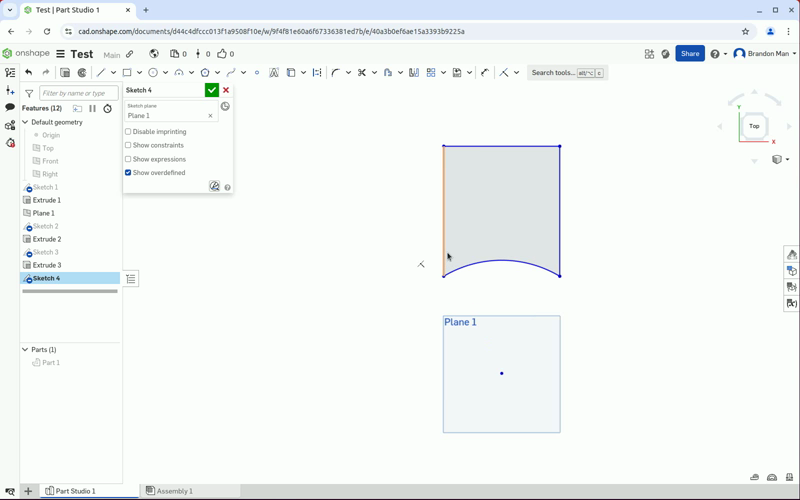
scroll(6)
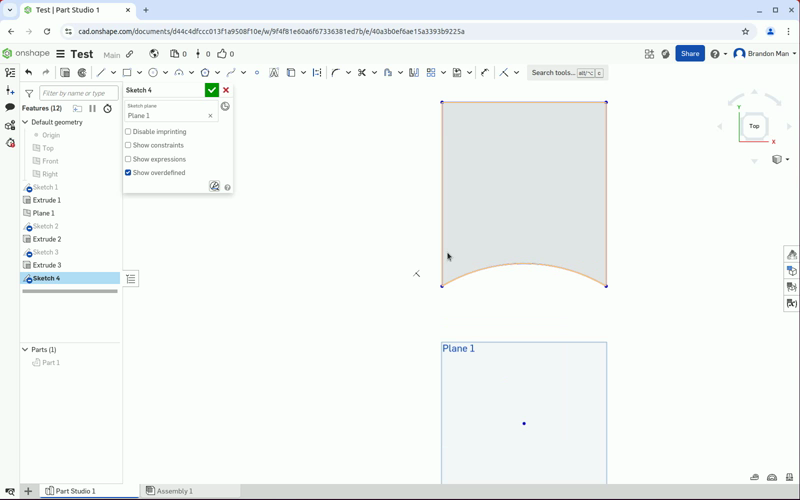
scroll(6)
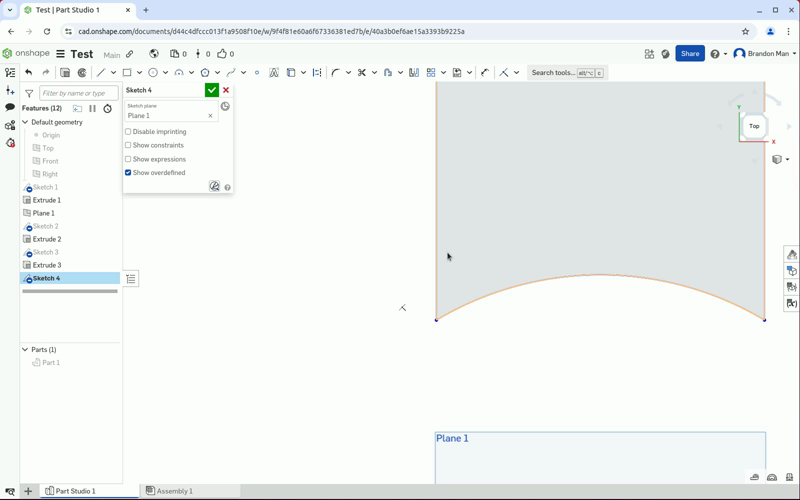
click(447, 252)
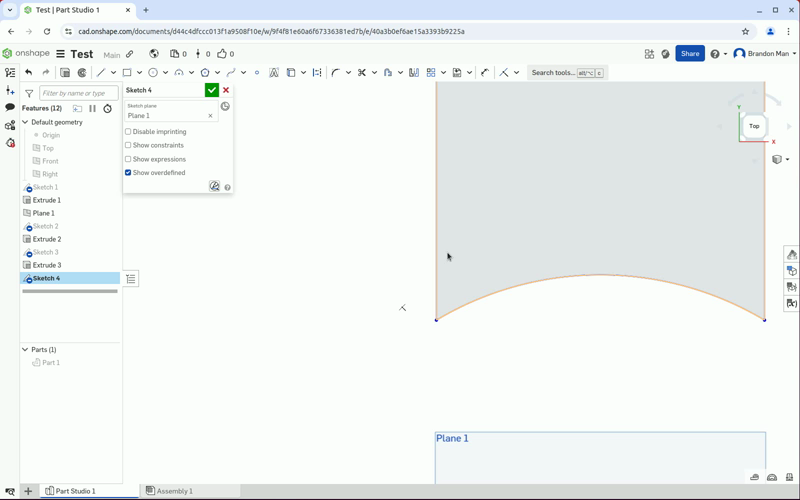
scroll(-6)
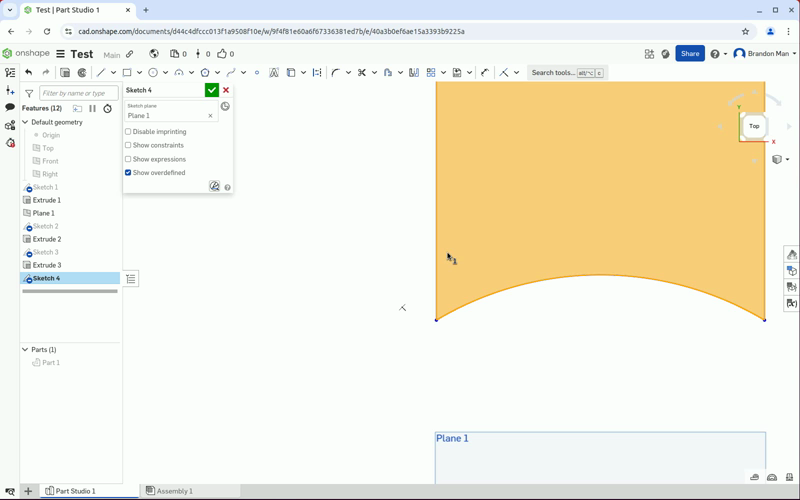
scroll(-6)
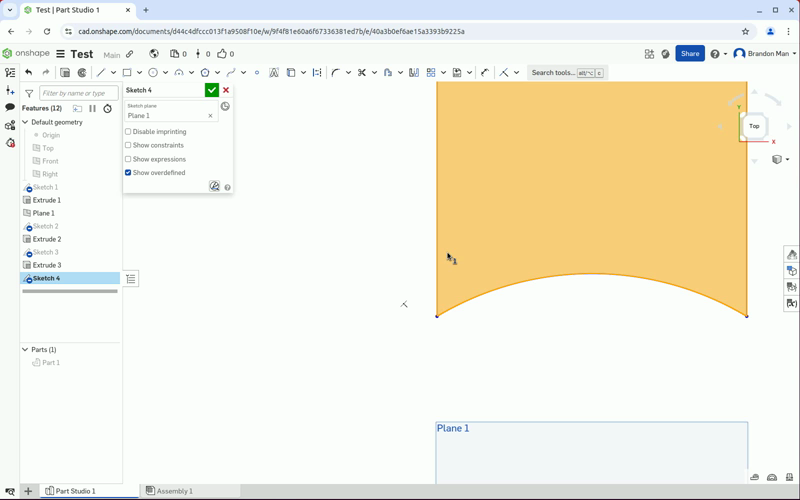
scroll(-6)
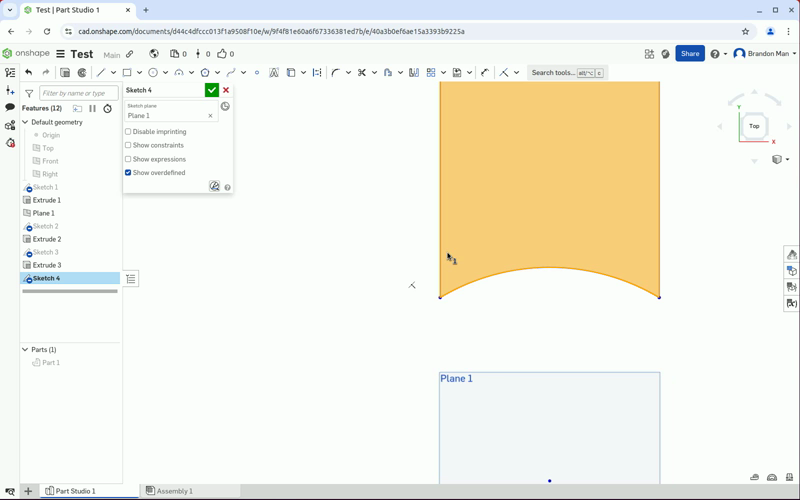
scroll(-6)
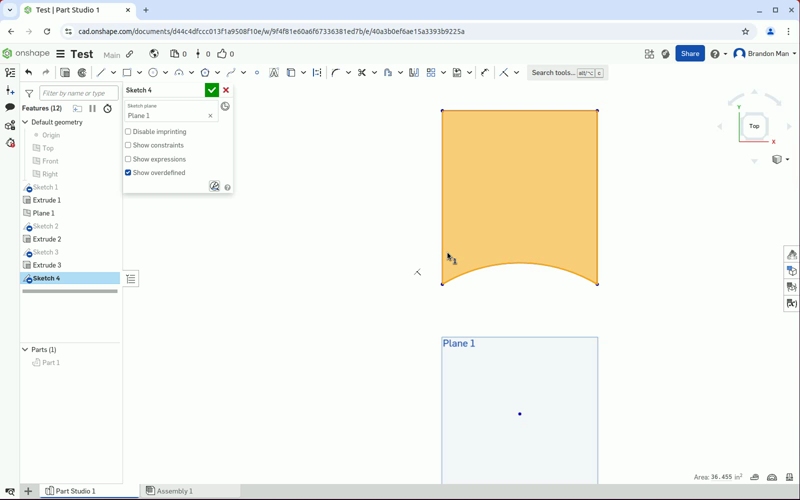
scroll(-6)
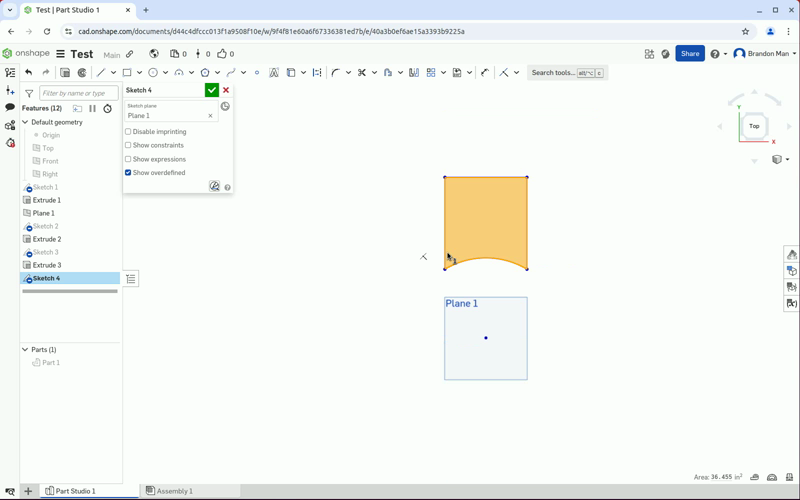
scroll(-6)
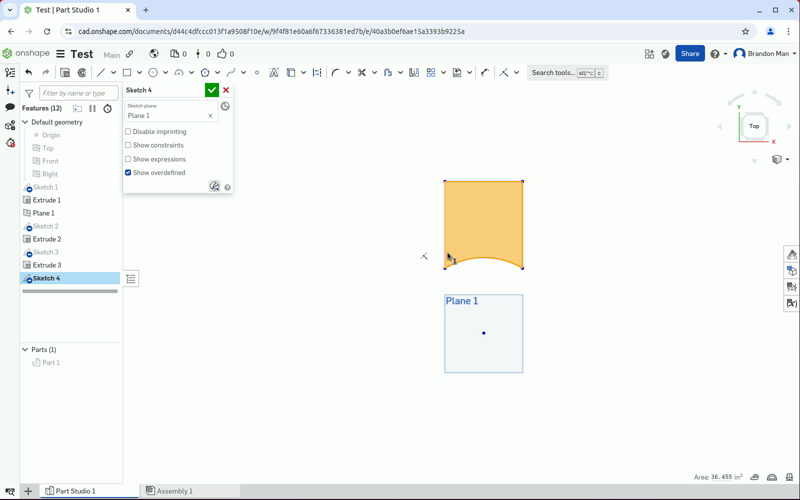
scroll(-6)
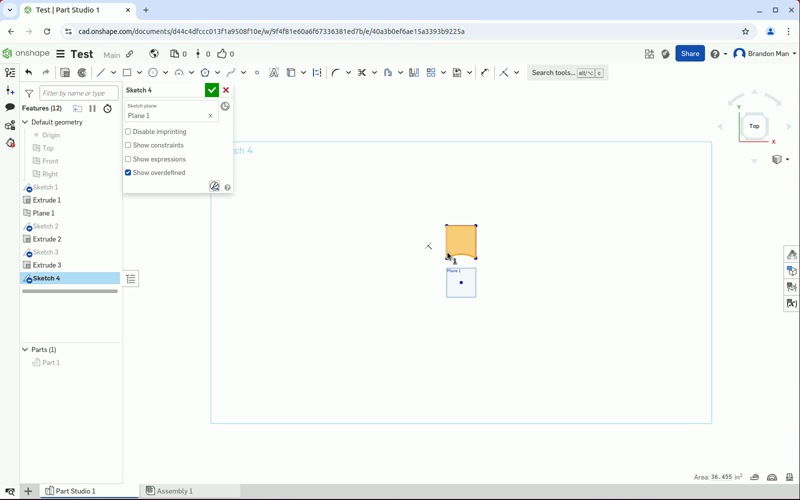
mouse_move(73, 352)
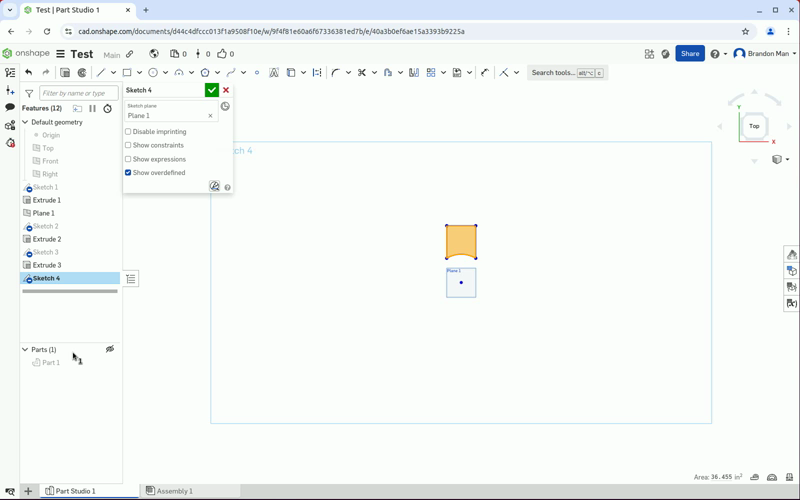
key(shift+y)
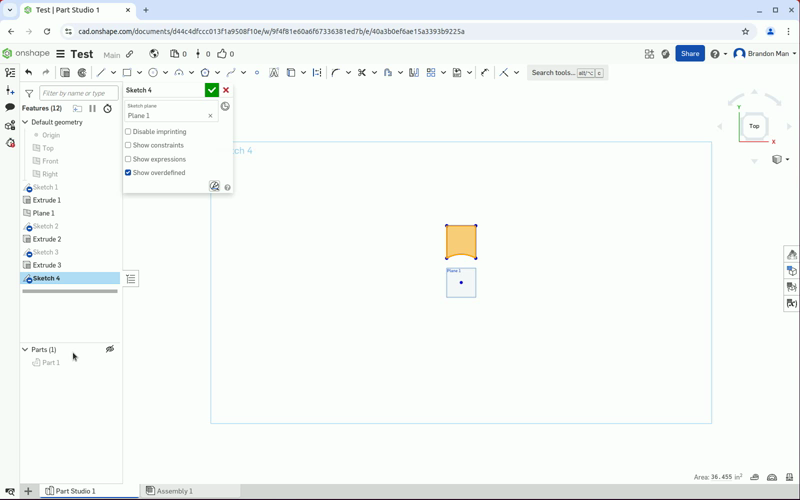
key(shift+e)
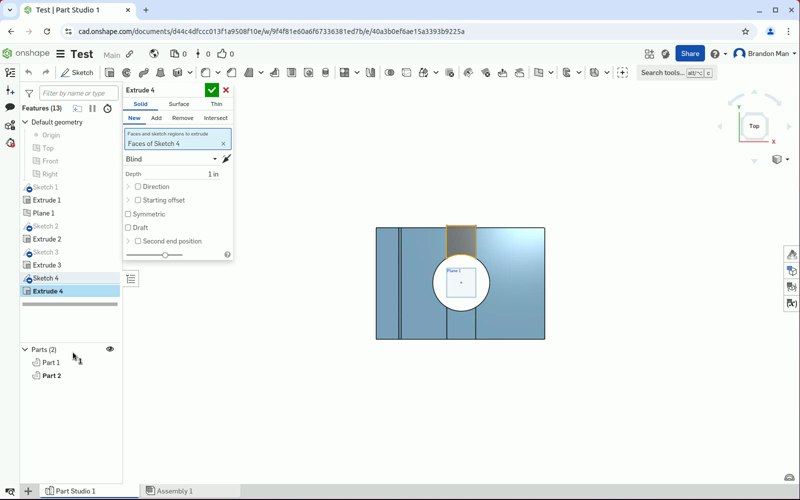
mouse_move(143, 106)
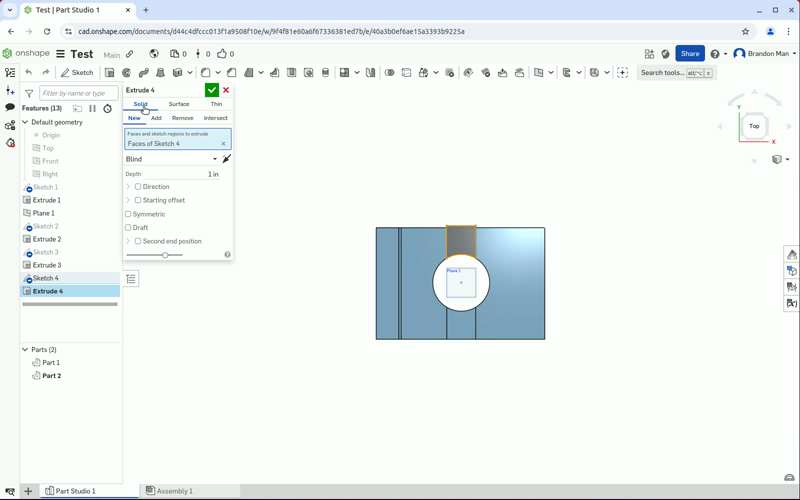
click(143, 106)
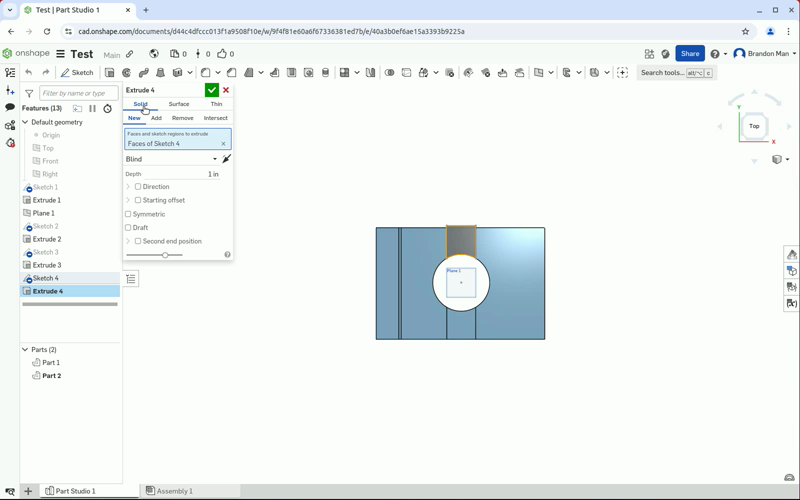
mouse_move(186, 120)
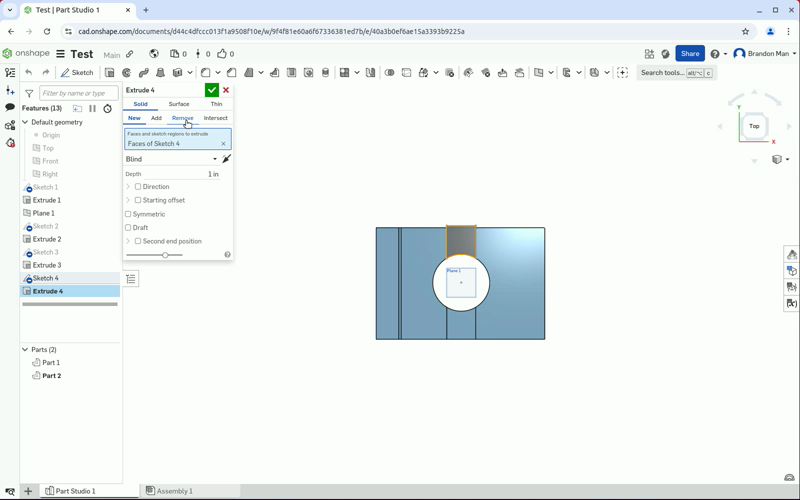
click(186, 120)
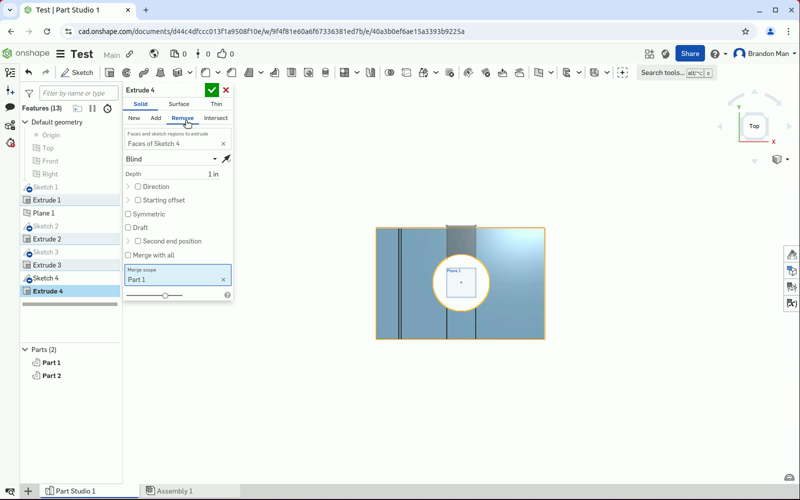
key(tab, 4)
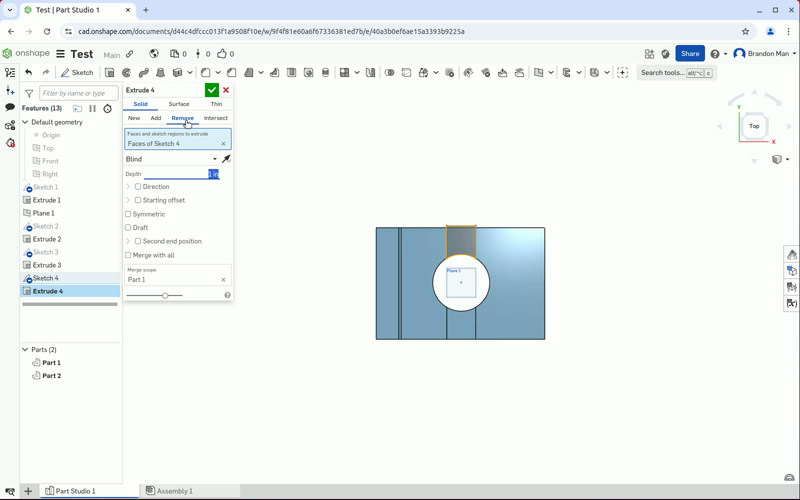
text(2.407)
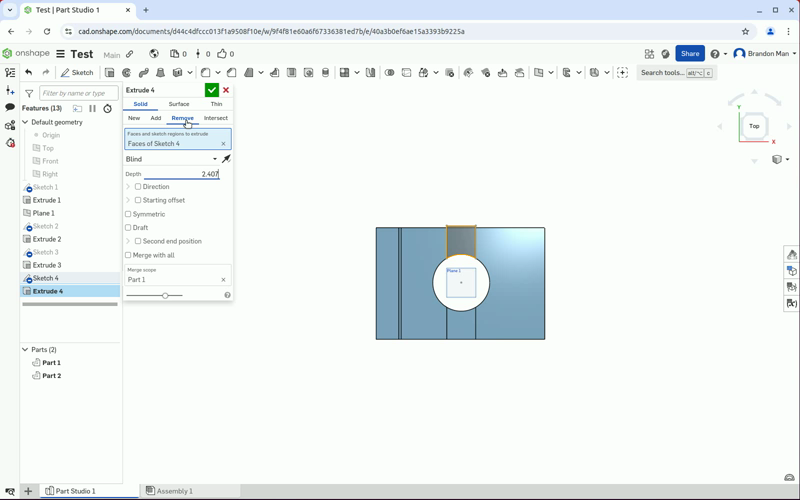
key(tab, 6)
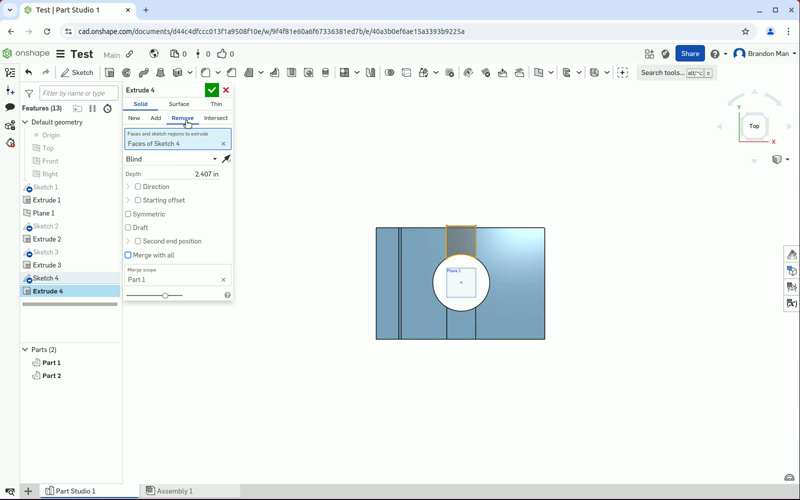
key(space)
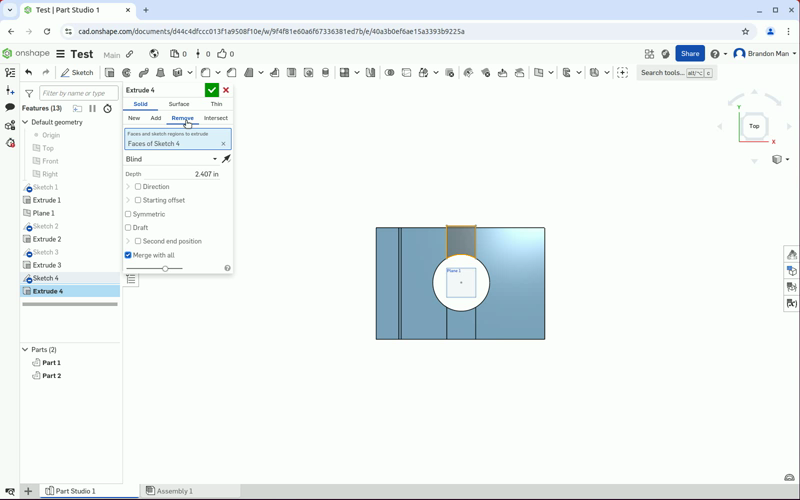
key(enter)
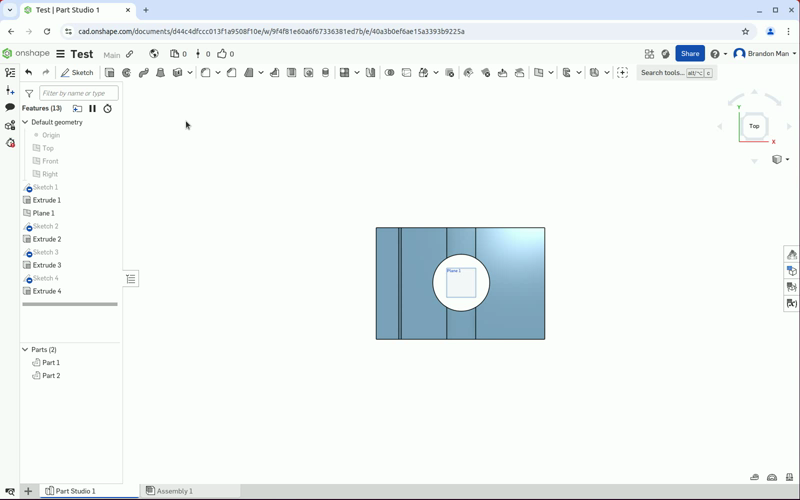
key(shift+h)
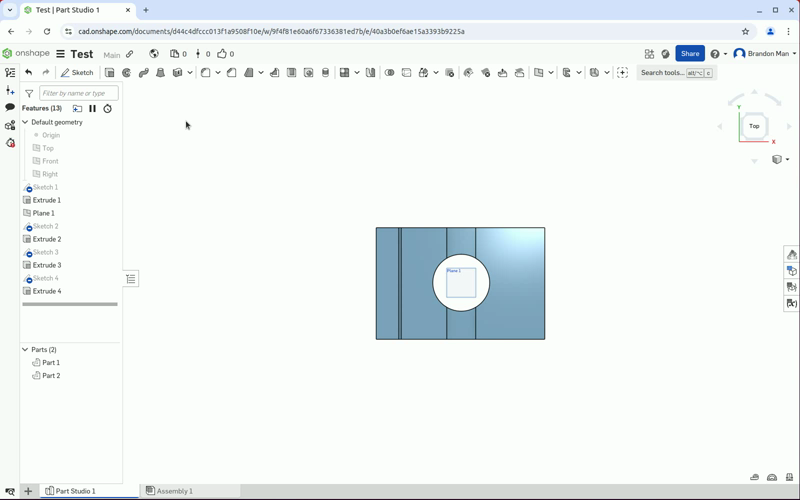
key(shift+h)
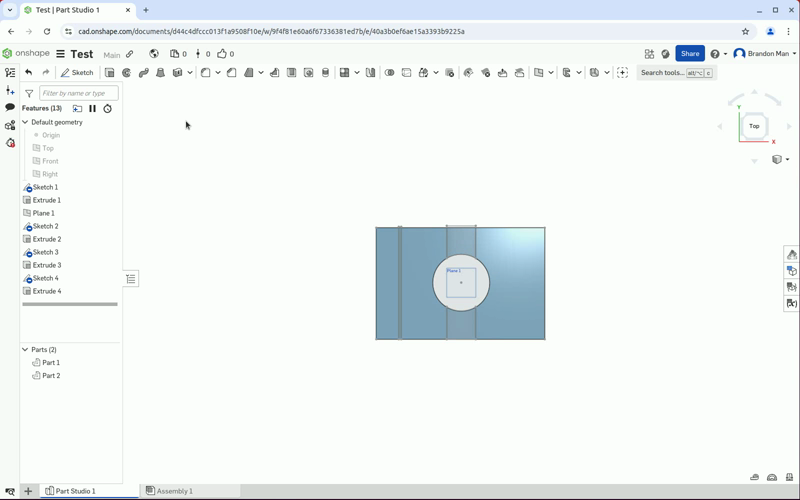
key(shift+7)
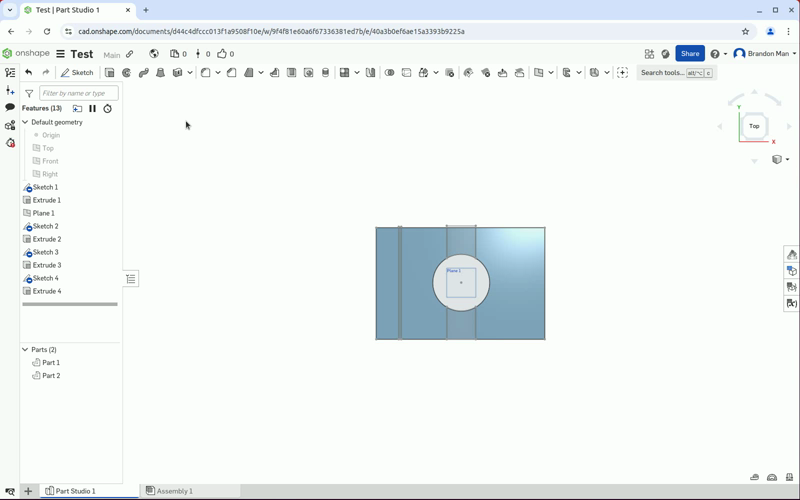
key(up, 3)
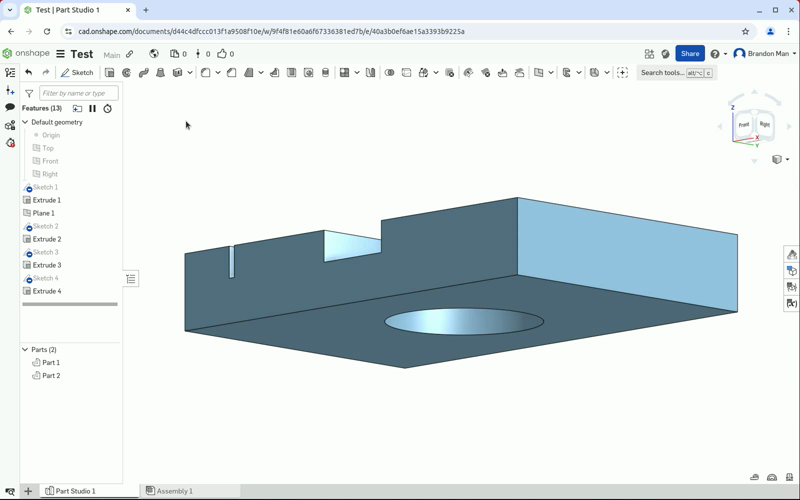
key(left, 3)
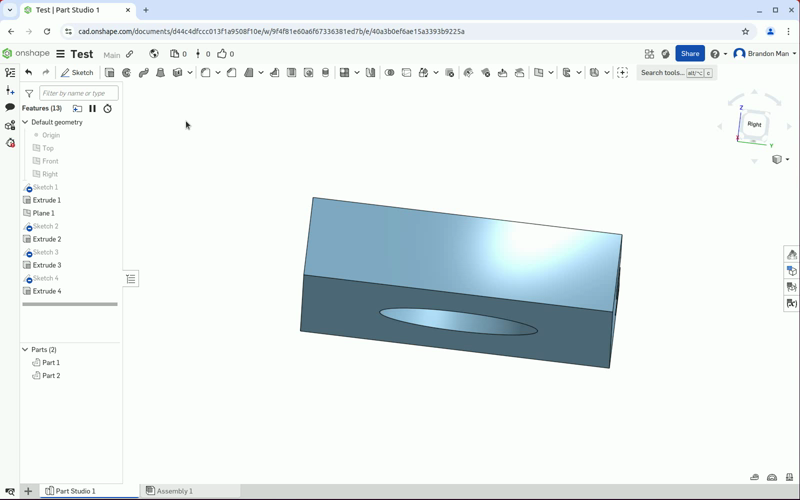
key(right, 3)
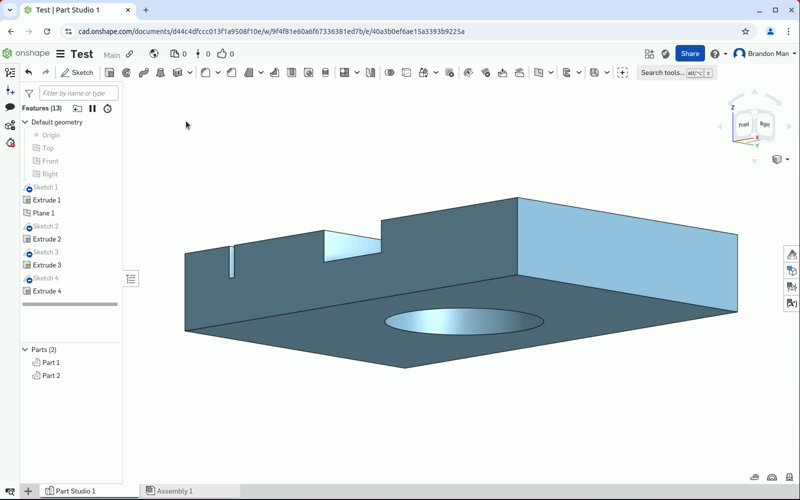
key(down, 3)
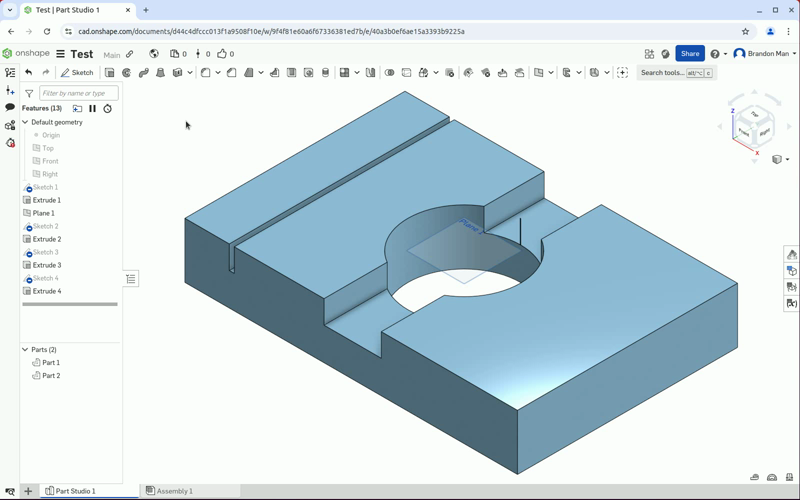
mouse_move(73, 189)
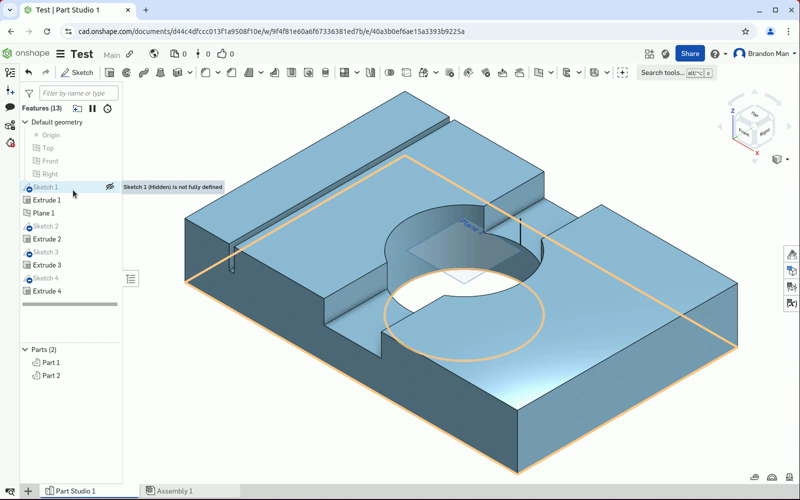
click(73, 189)